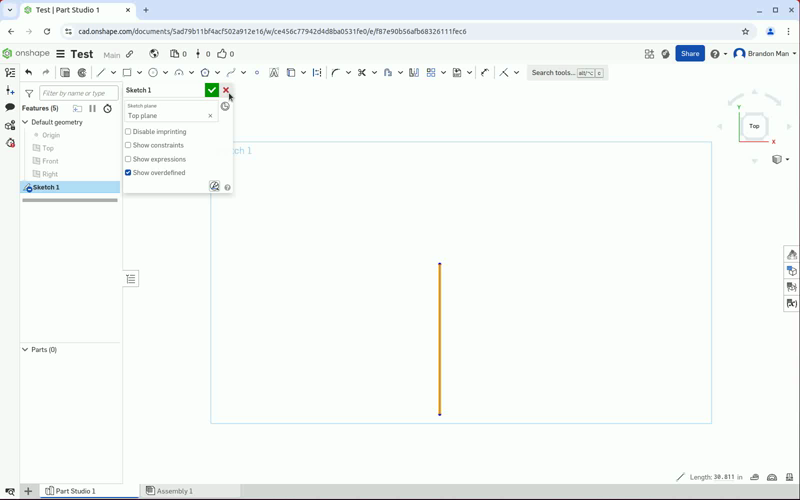
key(shift+h)
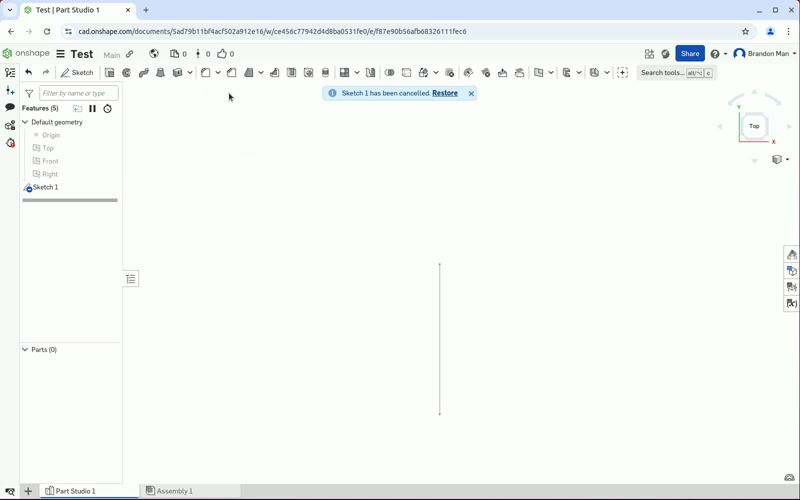
key(shift+s)
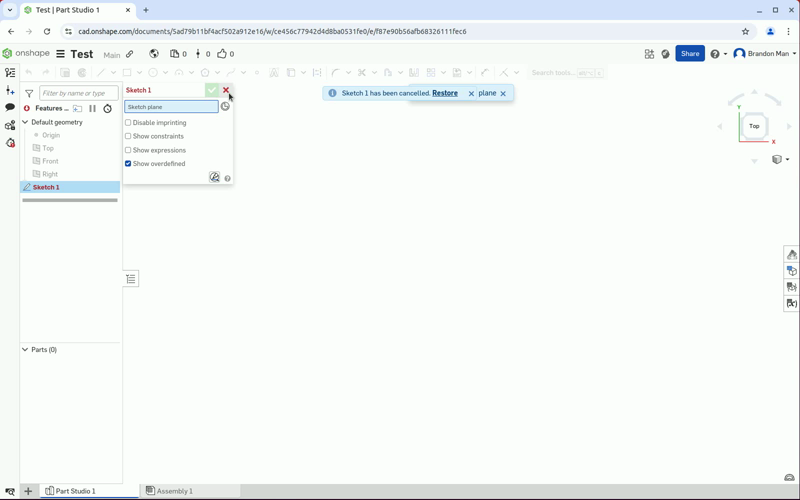
mouse_move(73, 150)
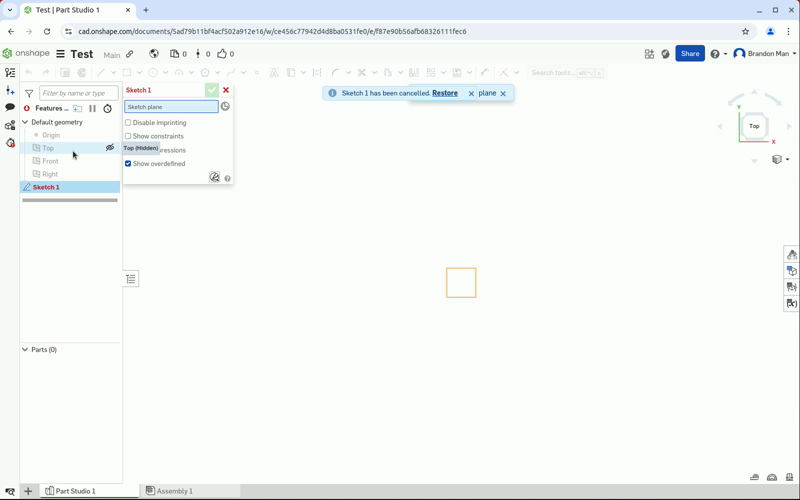
click(73, 150)
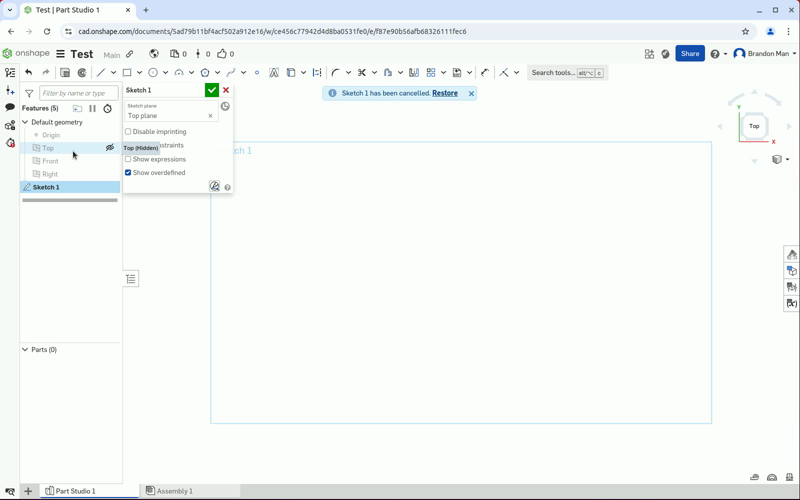
mouse_move(73, 352)
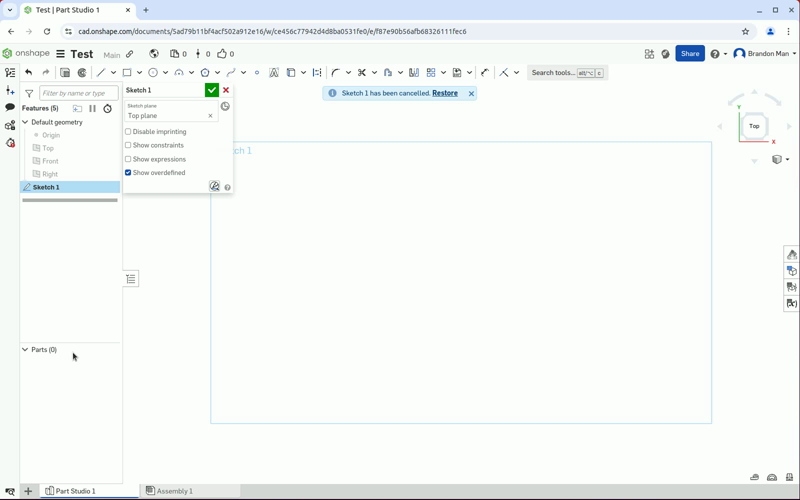
key(y)
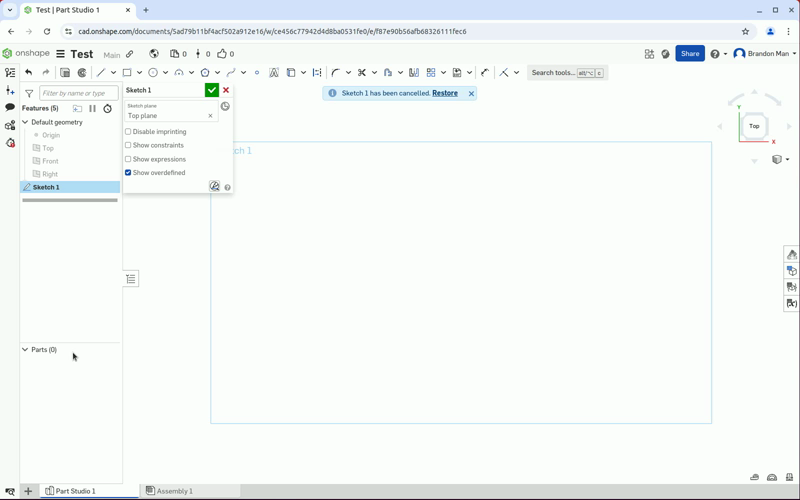
key(l)
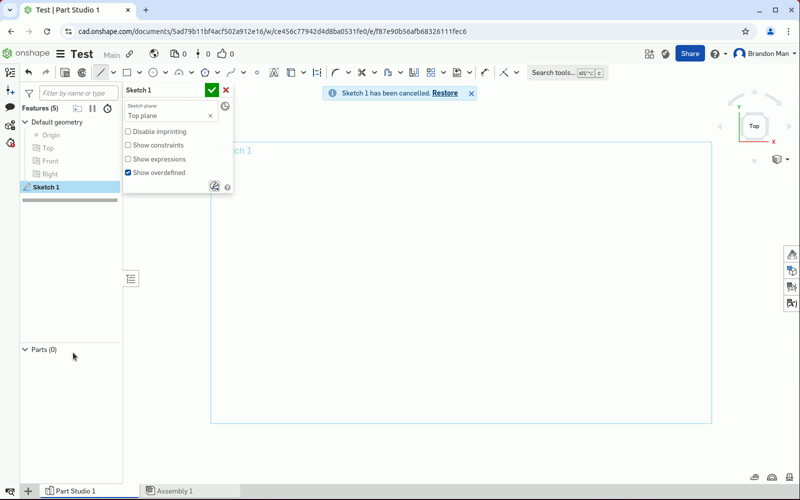
key_down(shift)
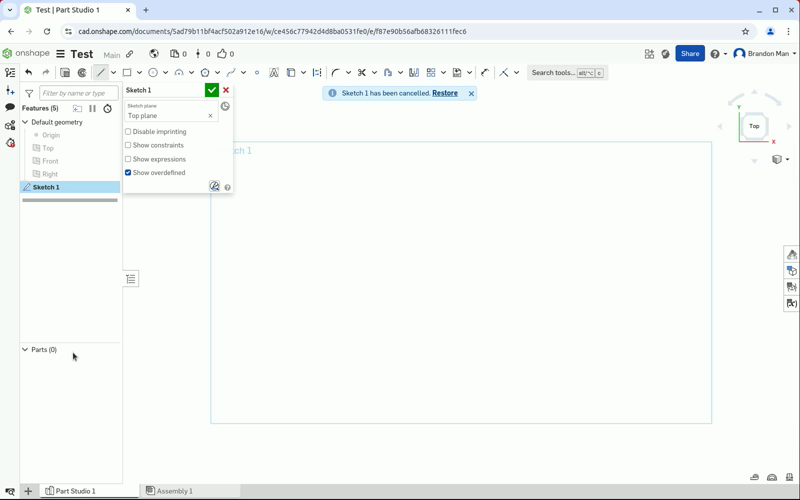
mouse_move(389, 395)
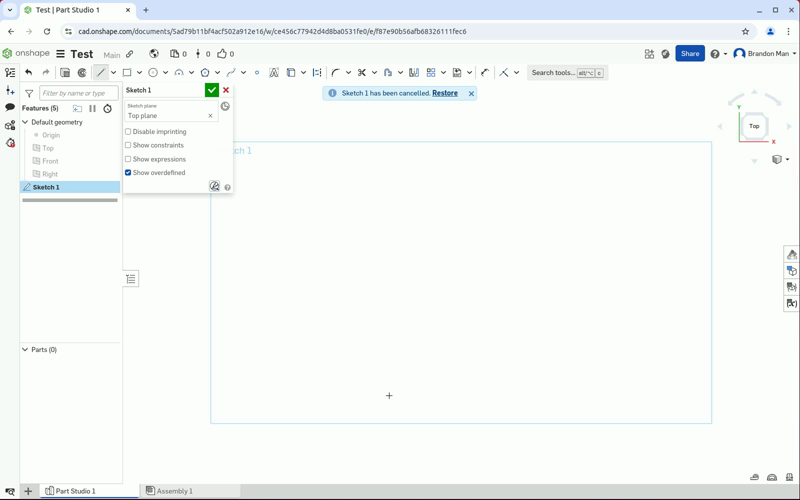
click(389, 395)
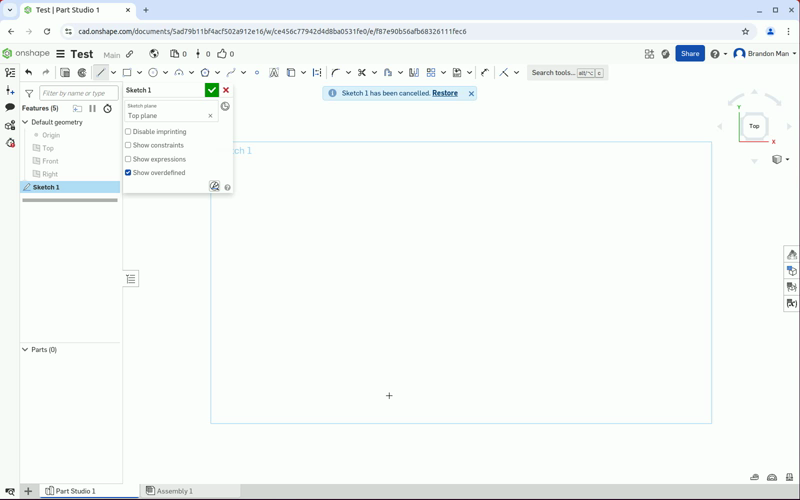
key_up(shift)
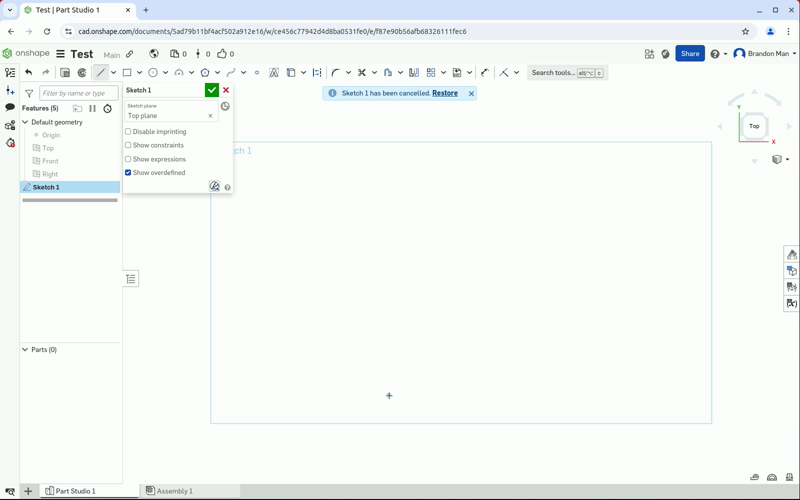
key_down(shift)
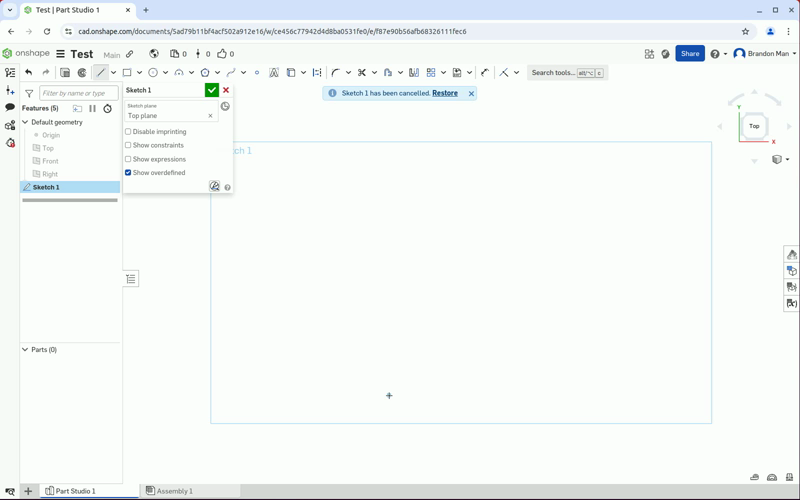
mouse_move(533, 395)
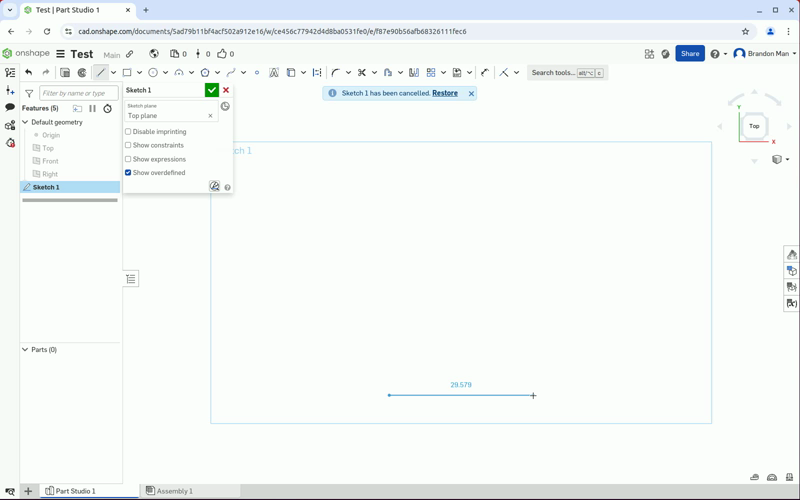
click(533, 395)
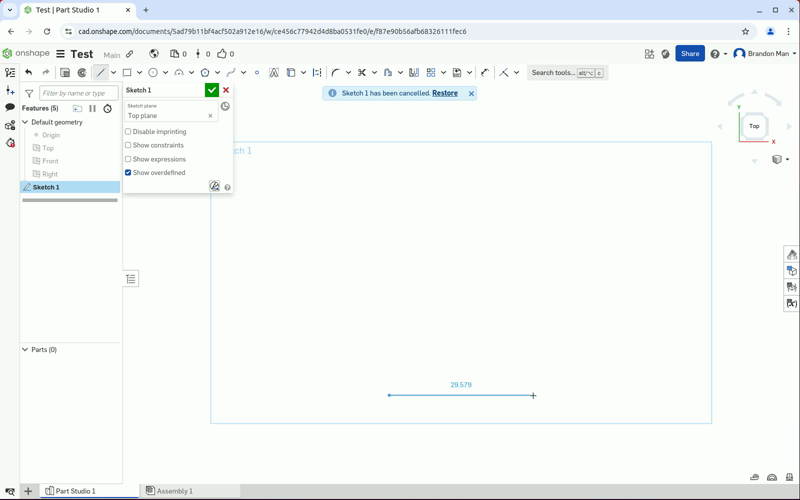
key_up(shift)
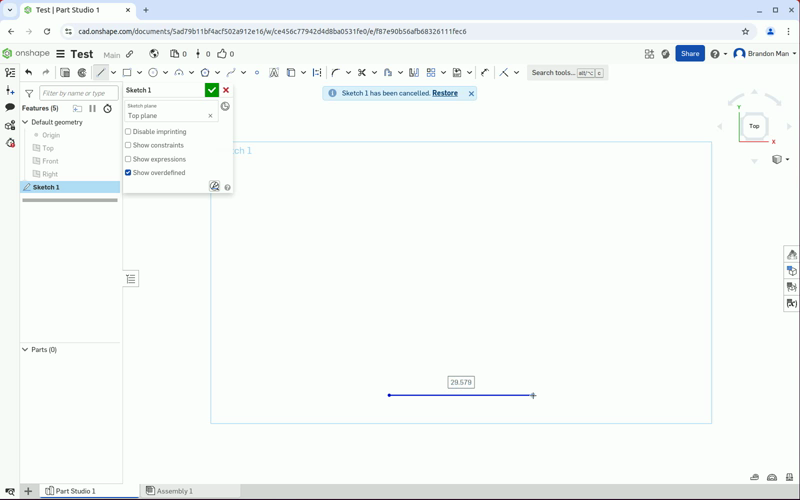
key_down(shift)
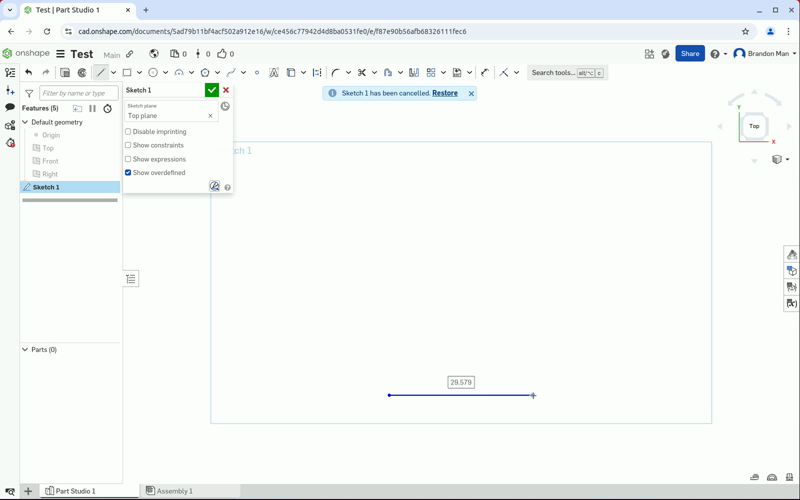
mouse_move(533, 171)
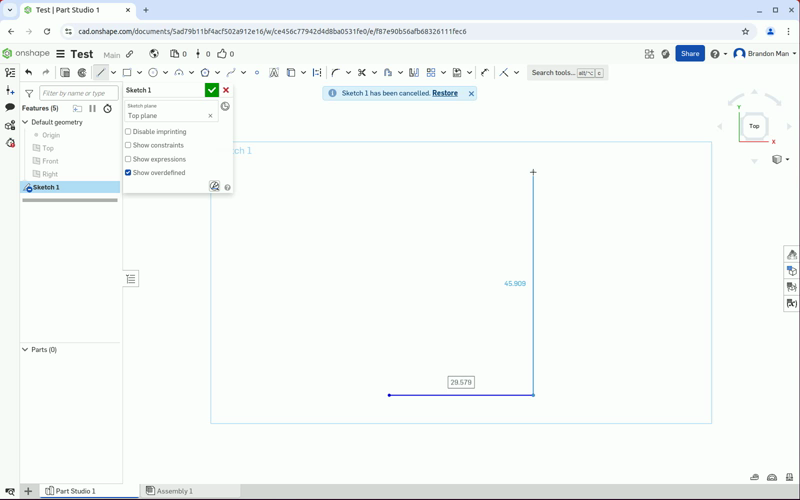
click(533, 171)
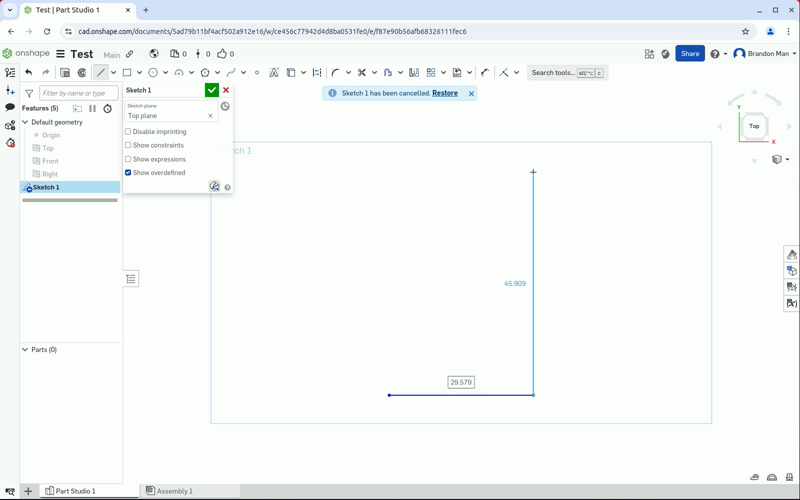
key_up(shift)
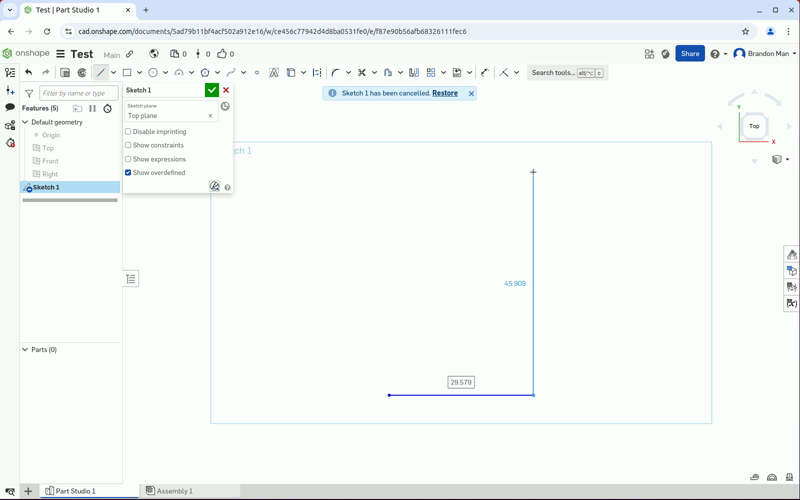
key_down(shift)
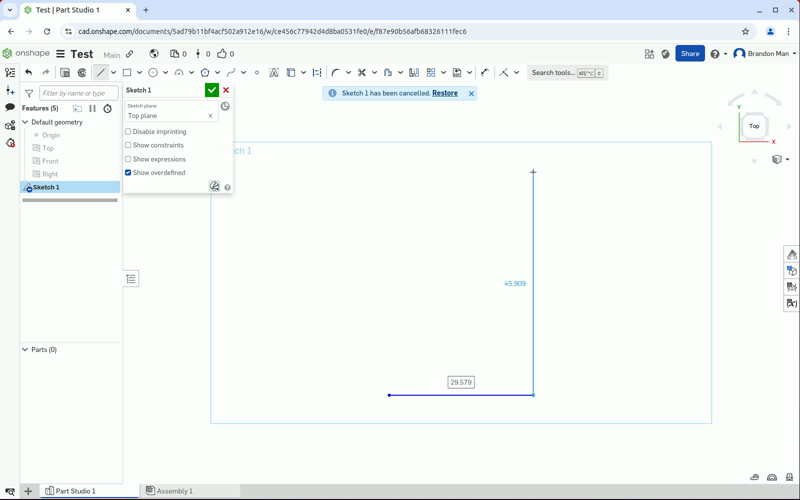
mouse_move(389, 171)
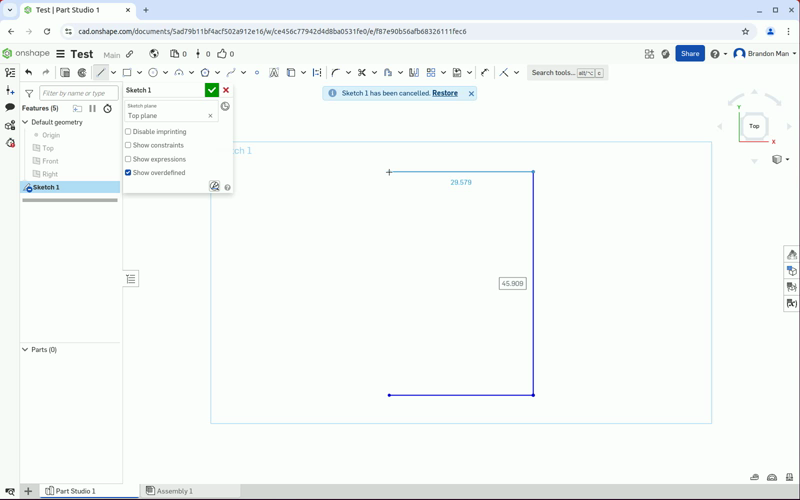
click(389, 171)
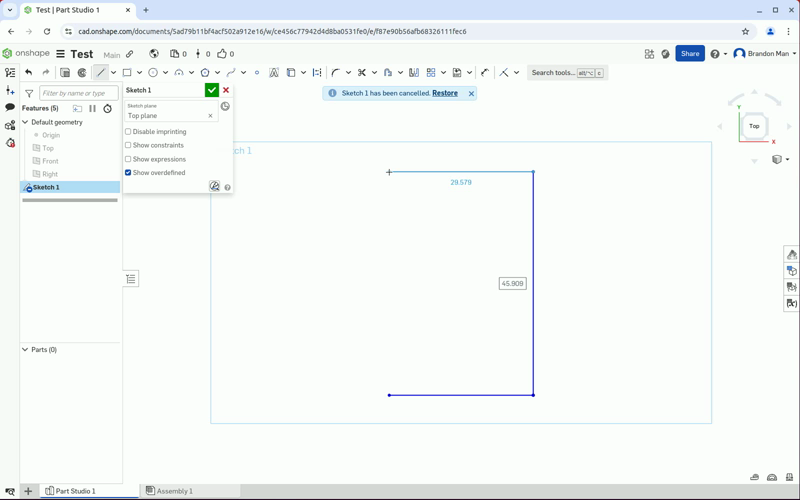
key_up(shift)
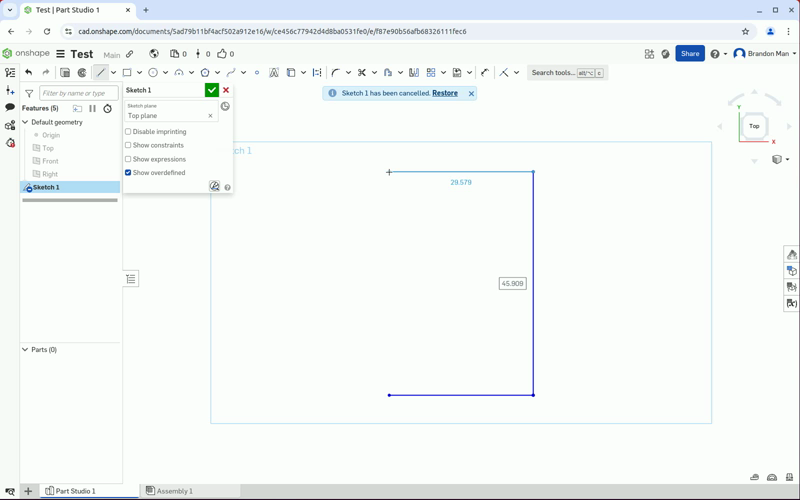
key_down(shift)
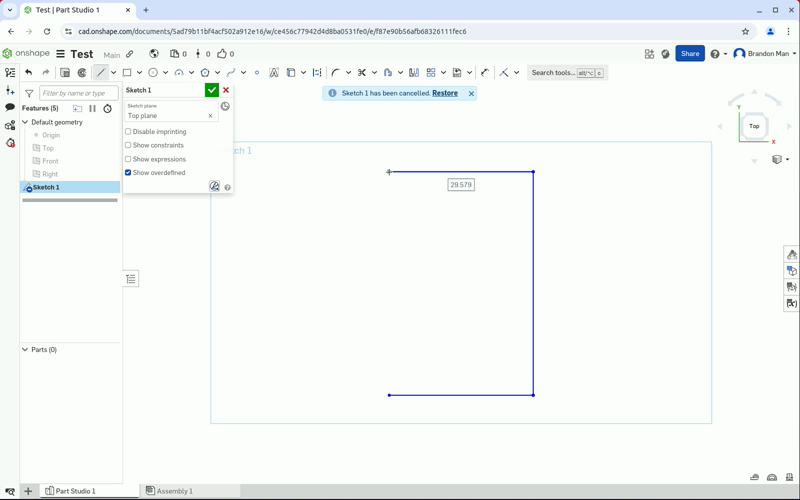
mouse_move(389, 395)
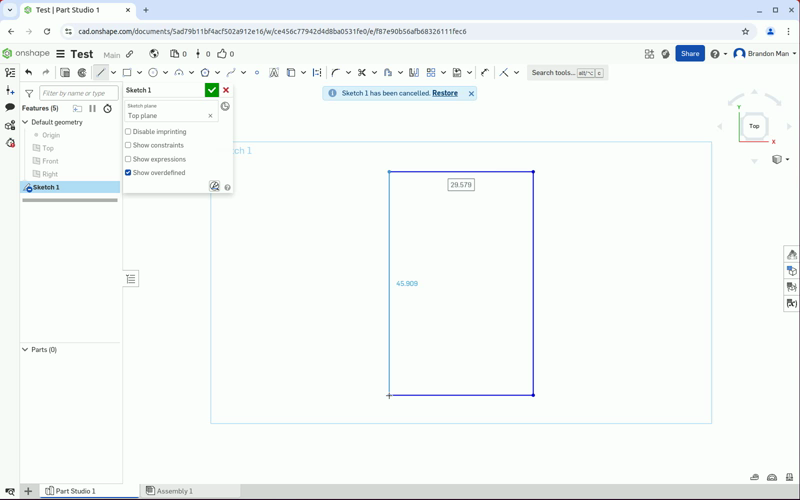
key_up(shift)
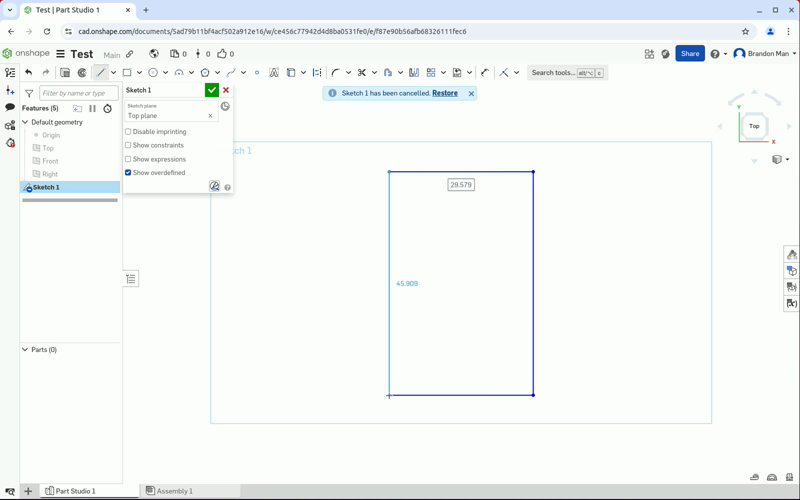
click(389, 395)
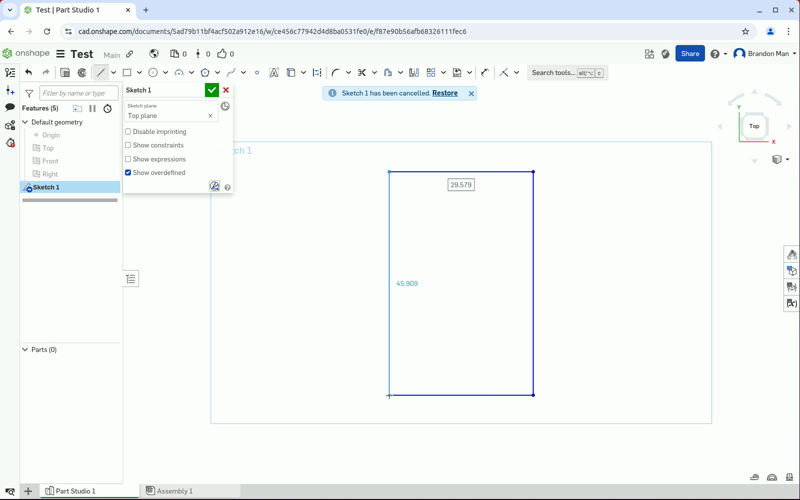
key(esc)
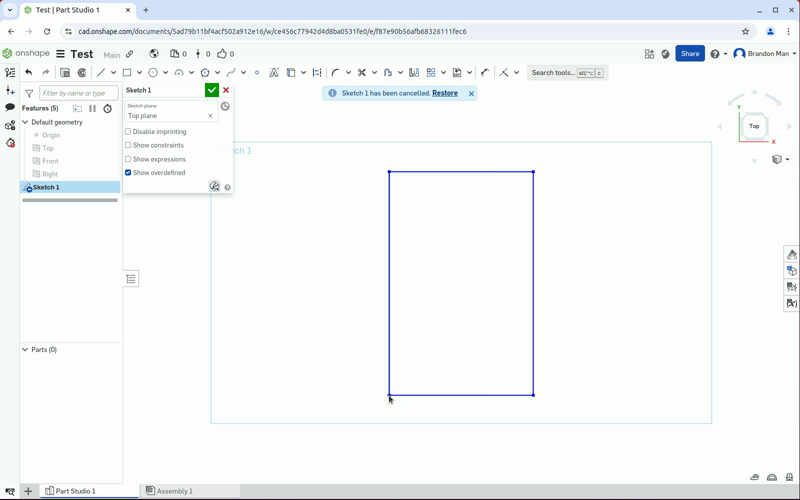
mouse_move(504, 234)
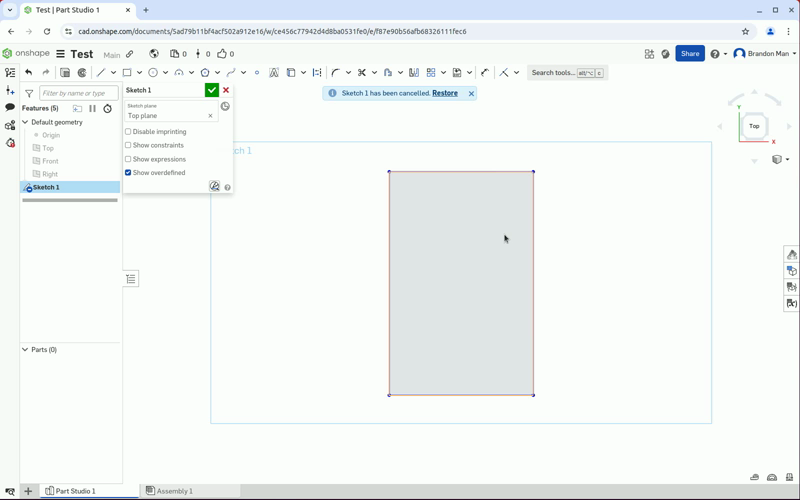
click(504, 234)
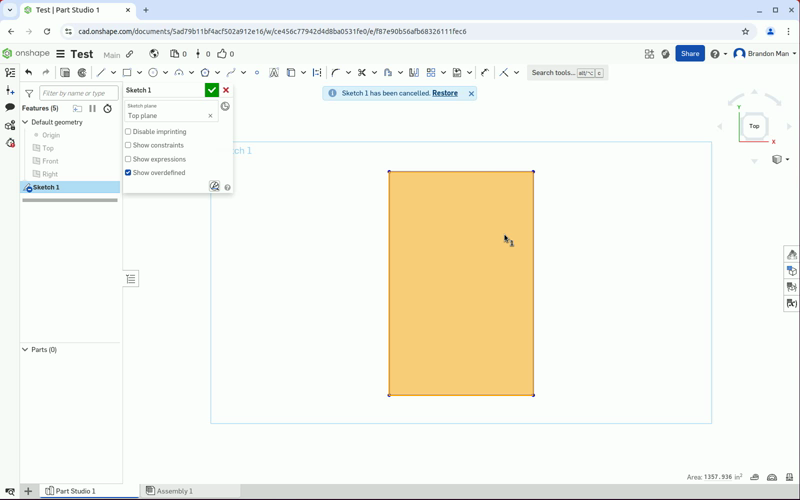
mouse_move(73, 352)
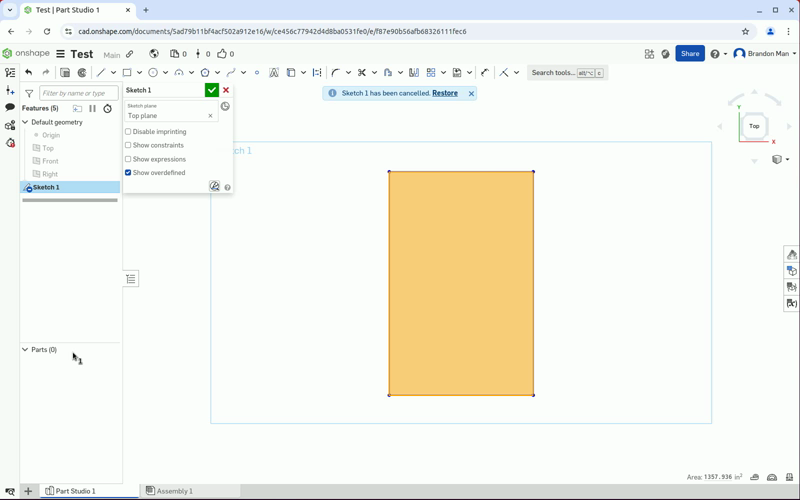
key(shift+y)
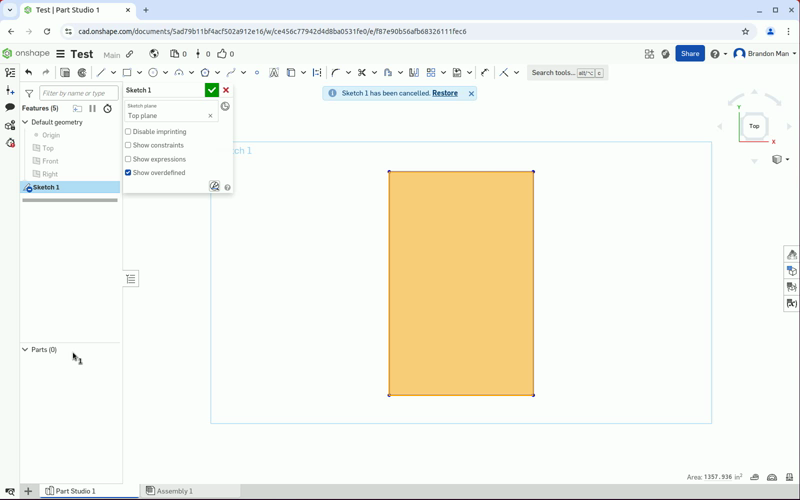
key(shift+e)
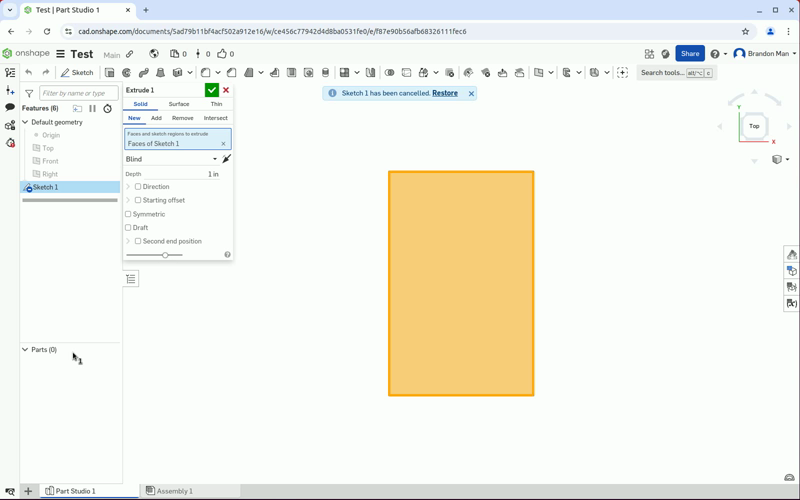
mouse_move(143, 106)
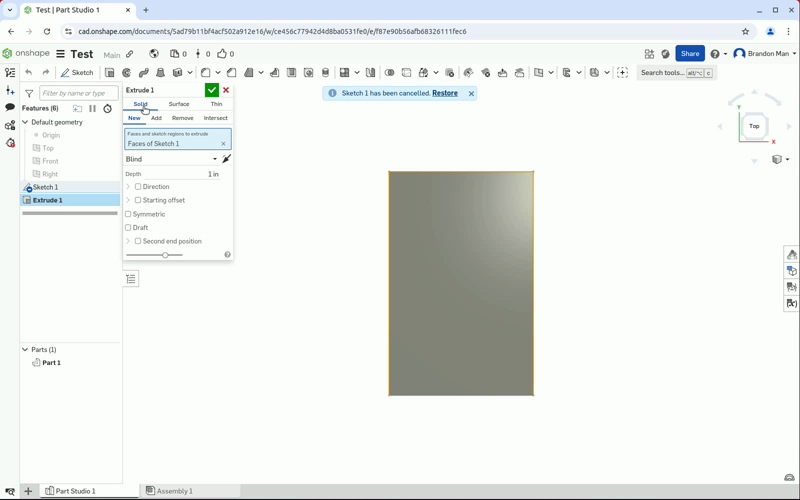
click(143, 106)
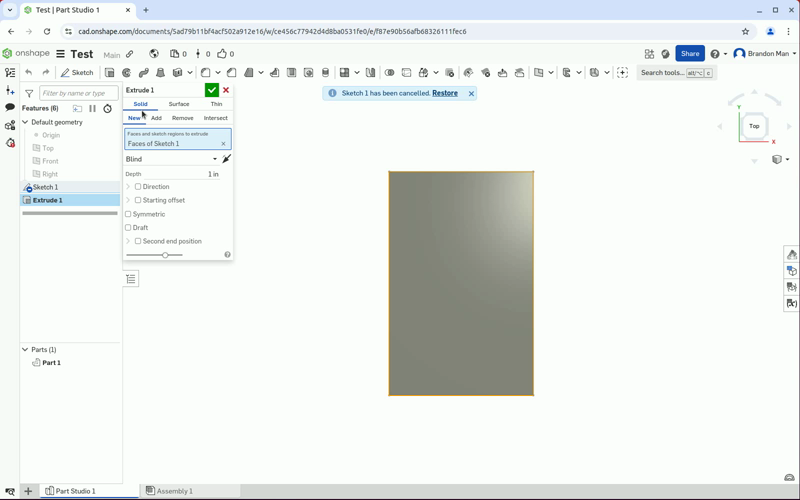
mouse_move(137, 120)
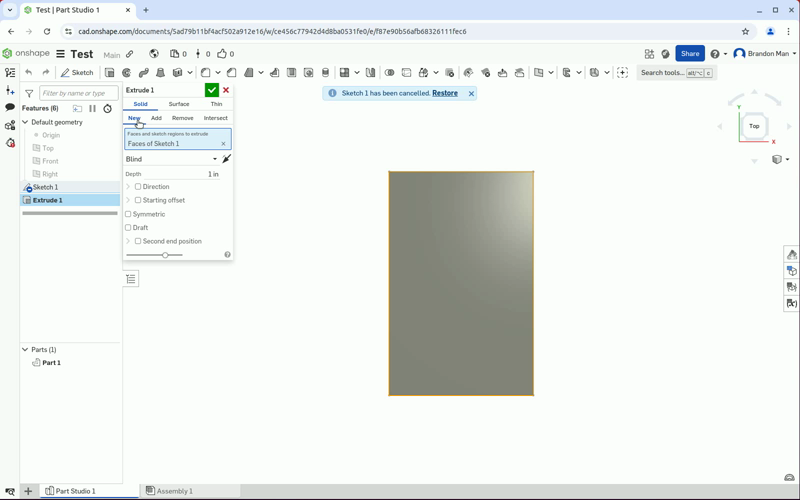
click(137, 120)
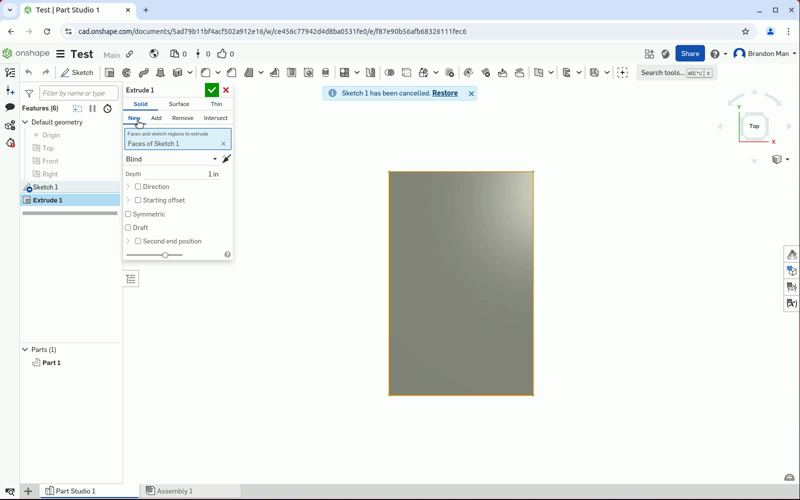
key(tab, 4)
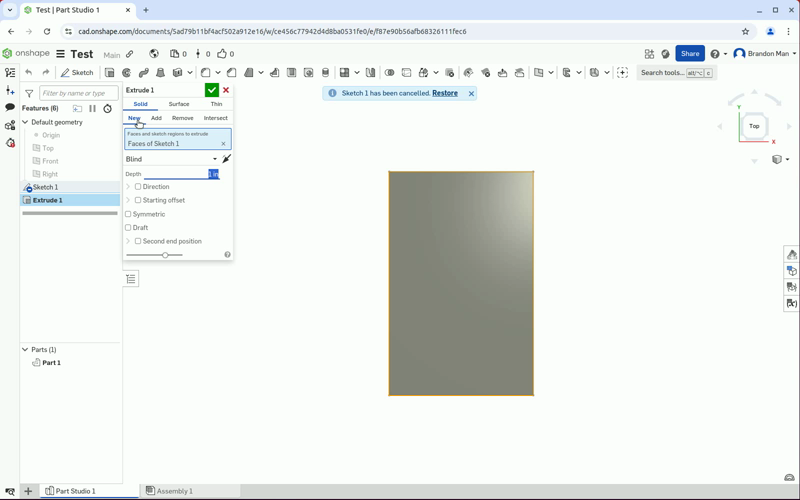
text(0.963)
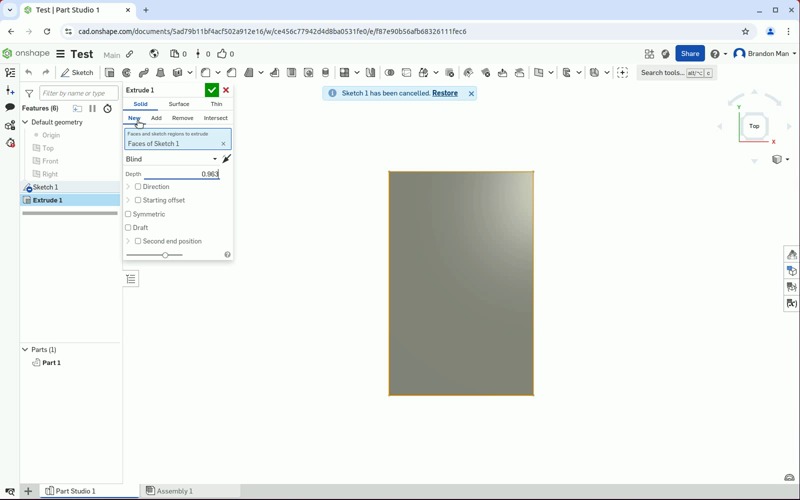
key(enter)
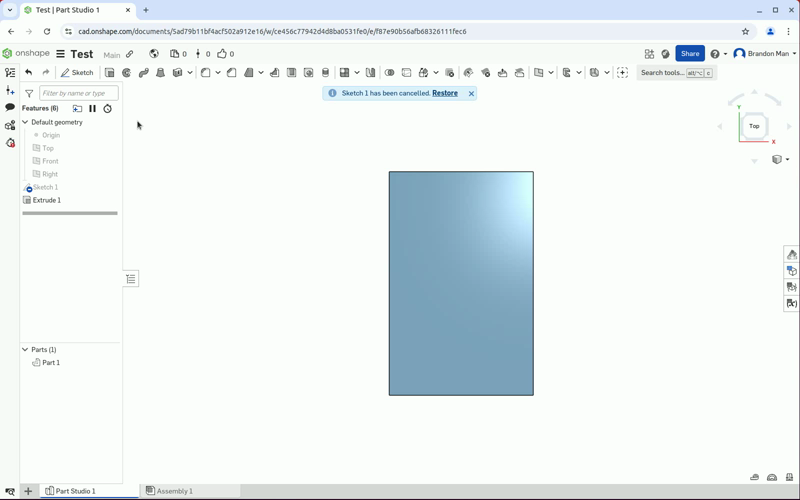
key(shift+h)
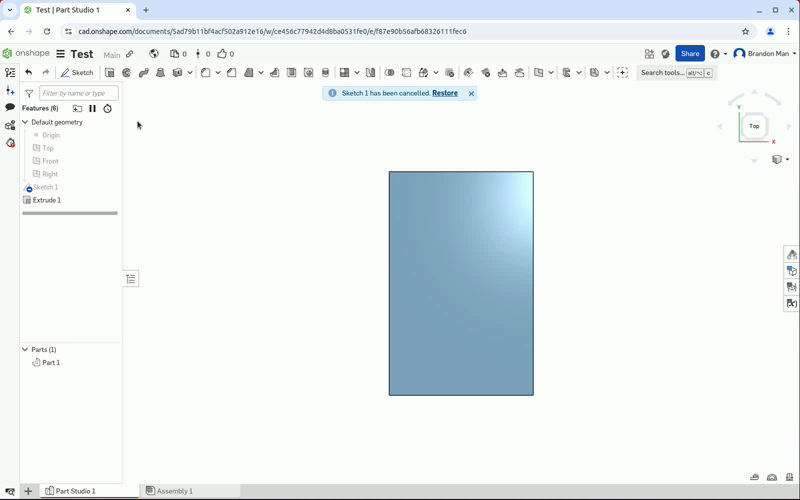
key(shift+h)
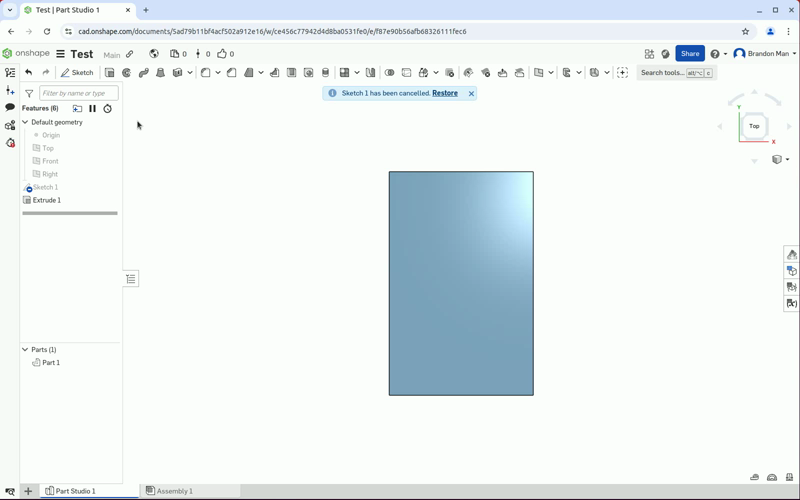
mouse_move(73, 189)
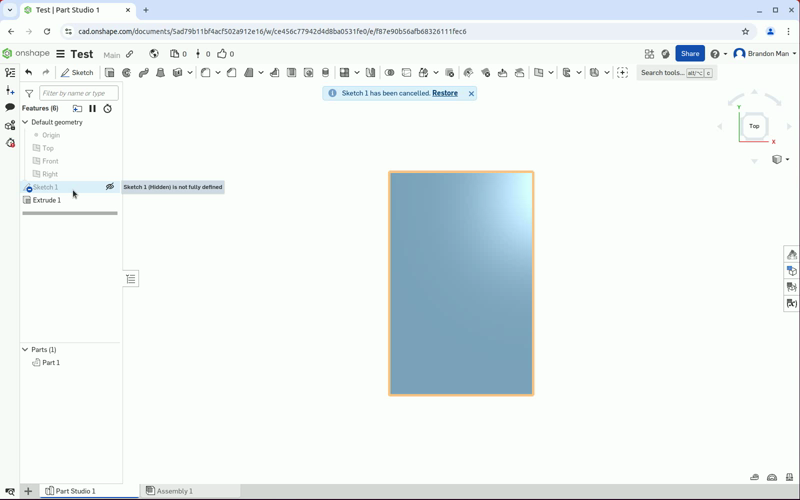
click(73, 189)
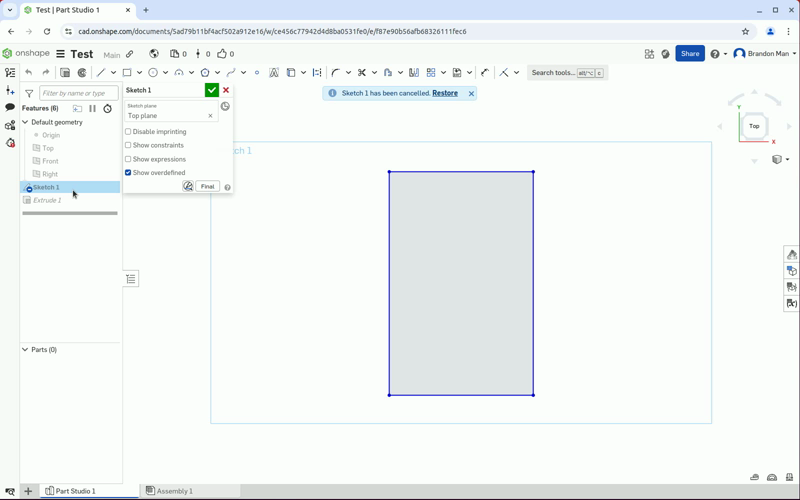
mouse_move(229, 92)
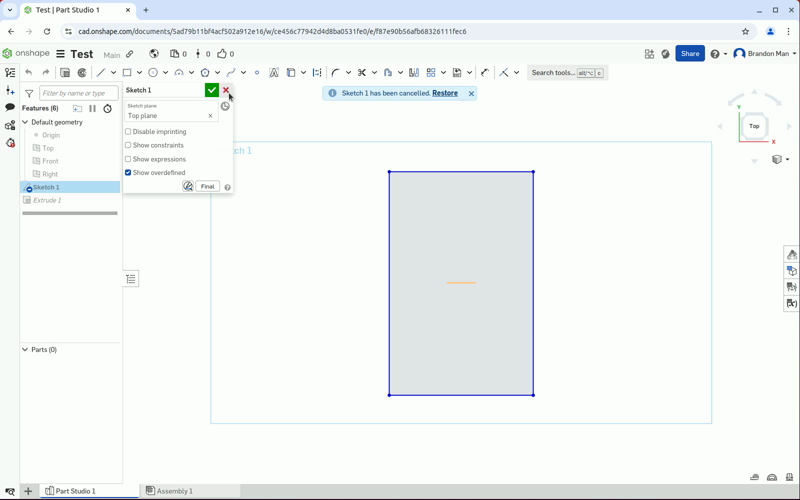
click(229, 92)
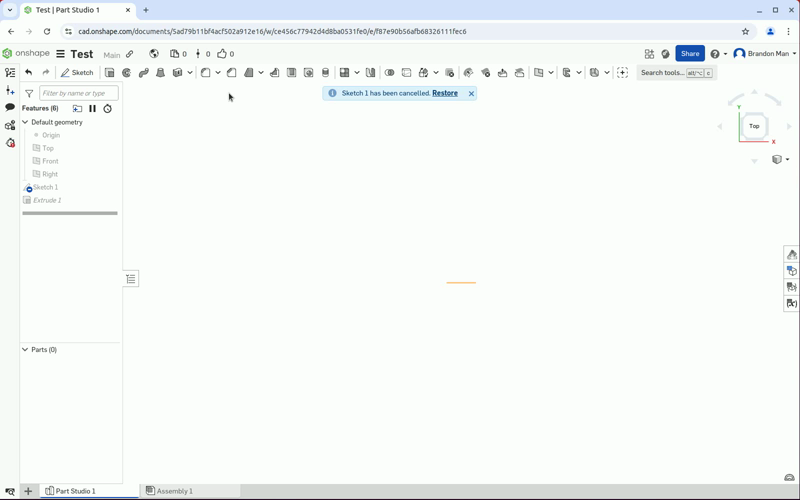
mouse_move(541, 75)
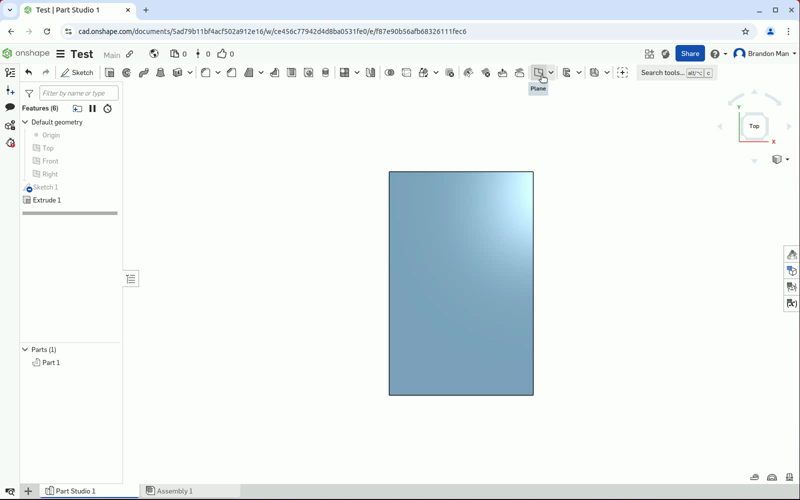
click(541, 75)
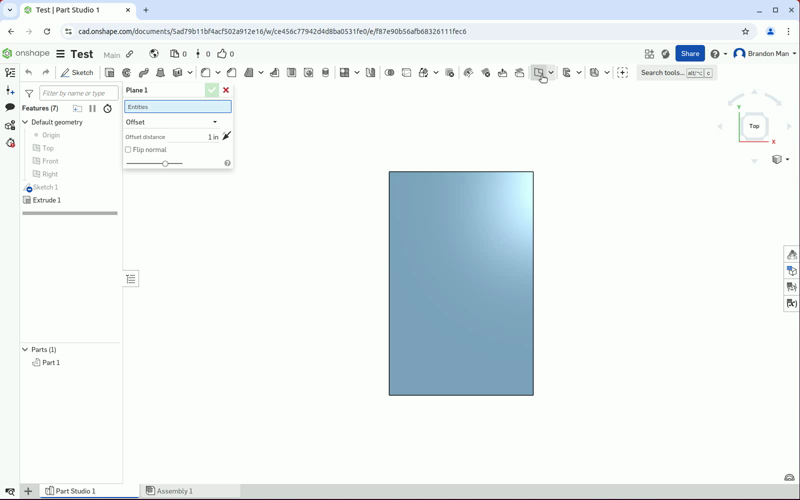
mouse_move(73, 150)
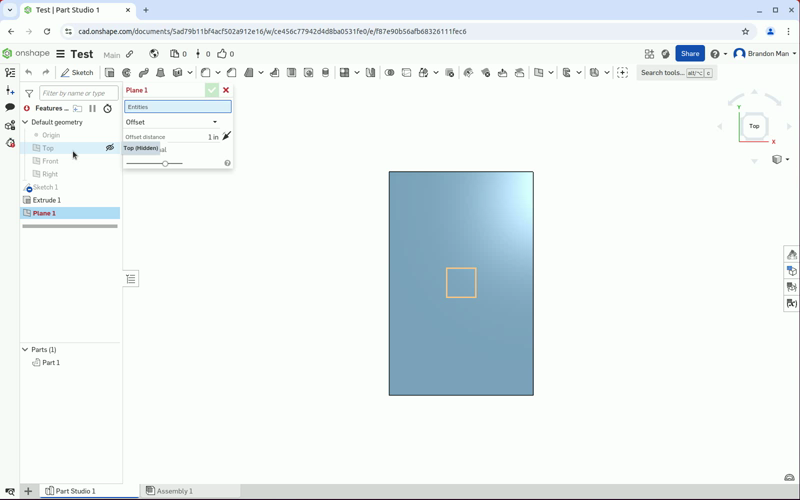
click(73, 150)
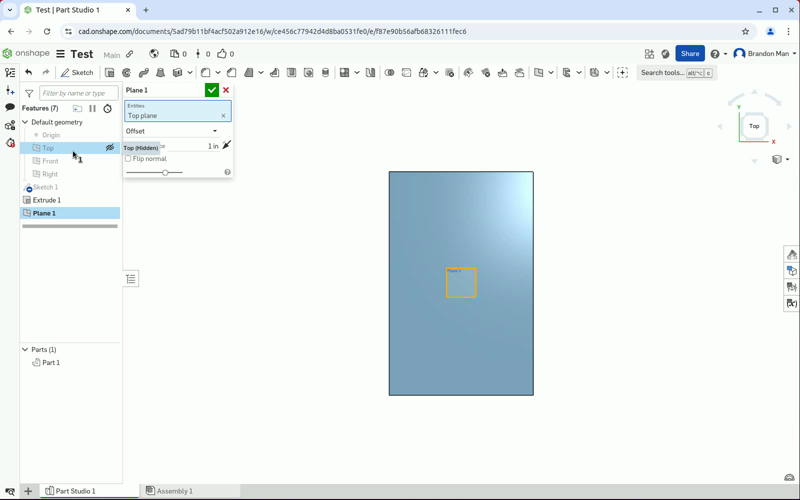
key(tab, 2)
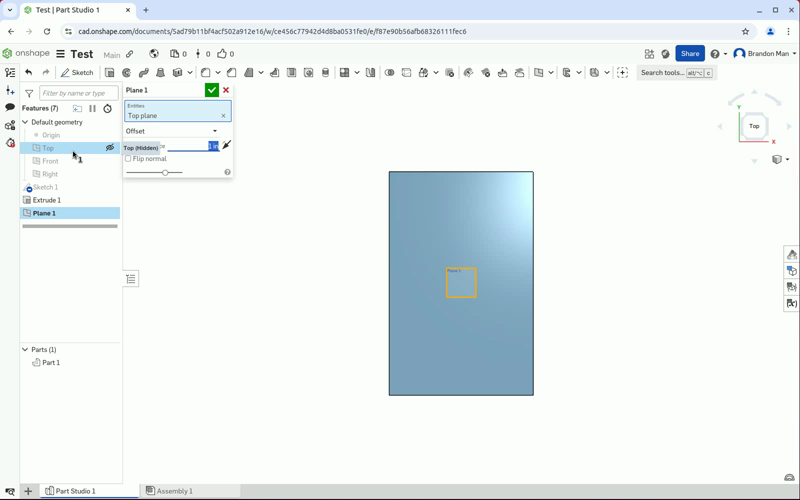
text(0.955)
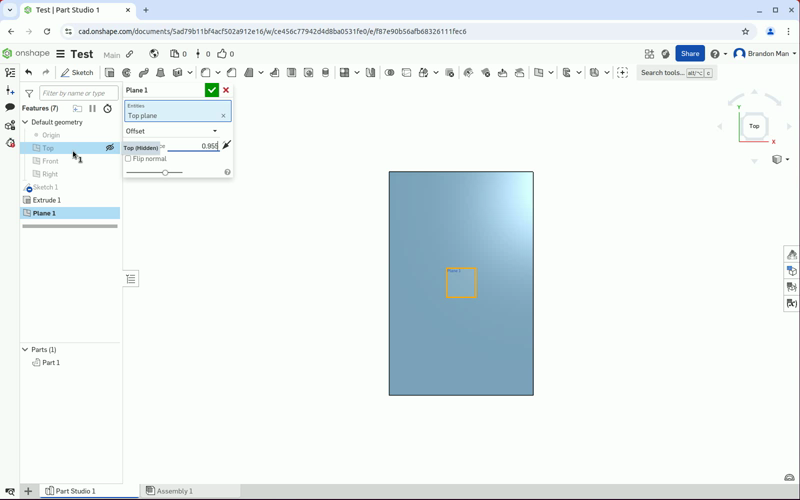
key(enter, 2)
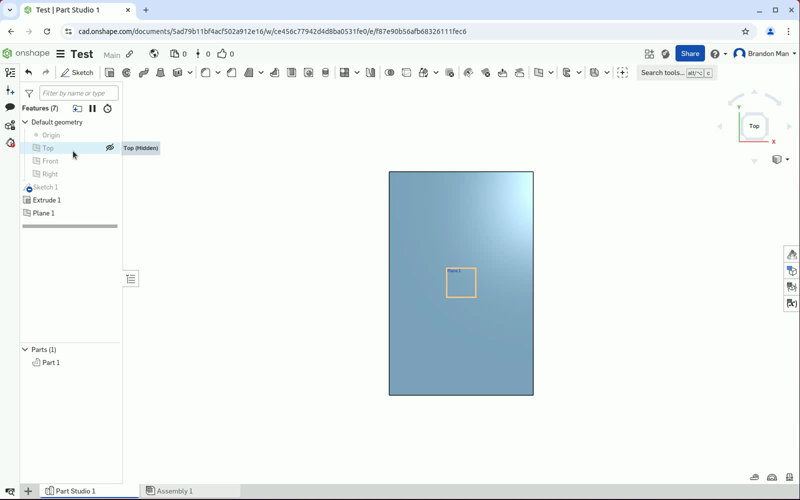
key(shift+s)
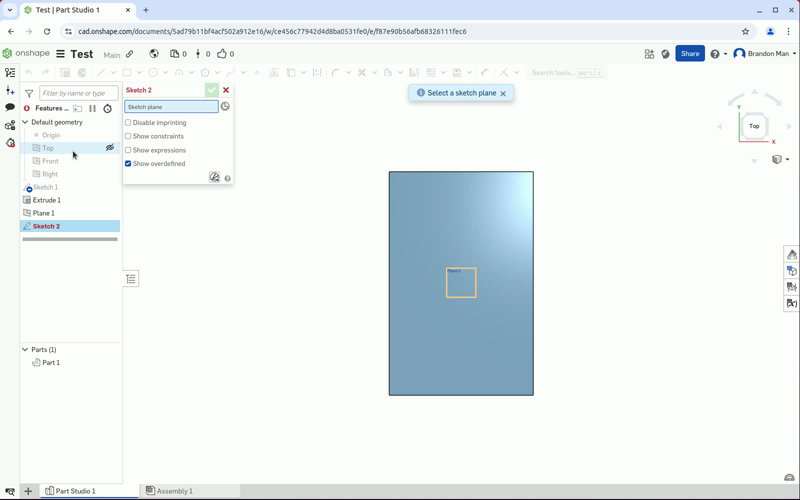
mouse_move(73, 215)
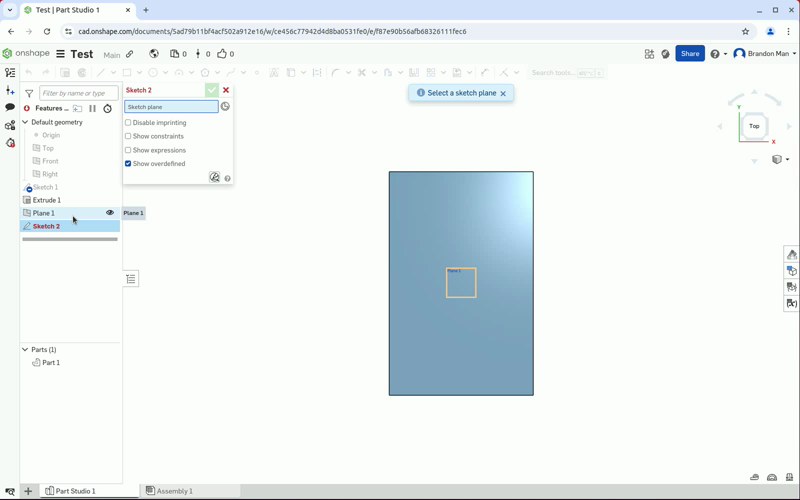
click(73, 215)
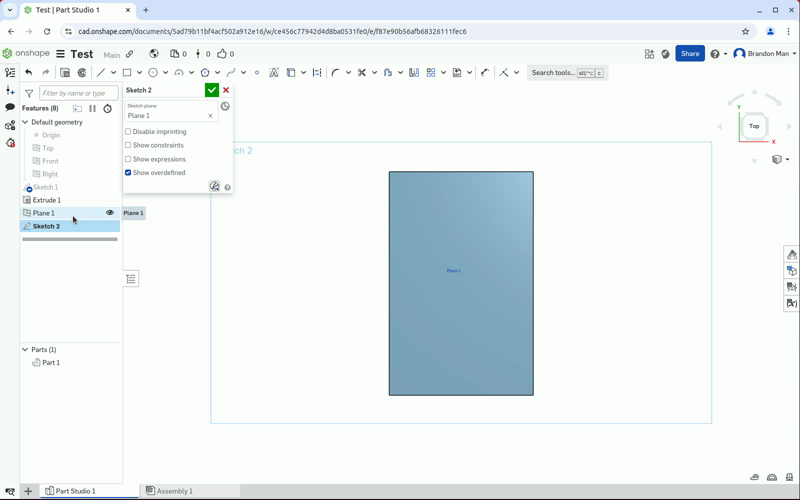
mouse_move(73, 352)
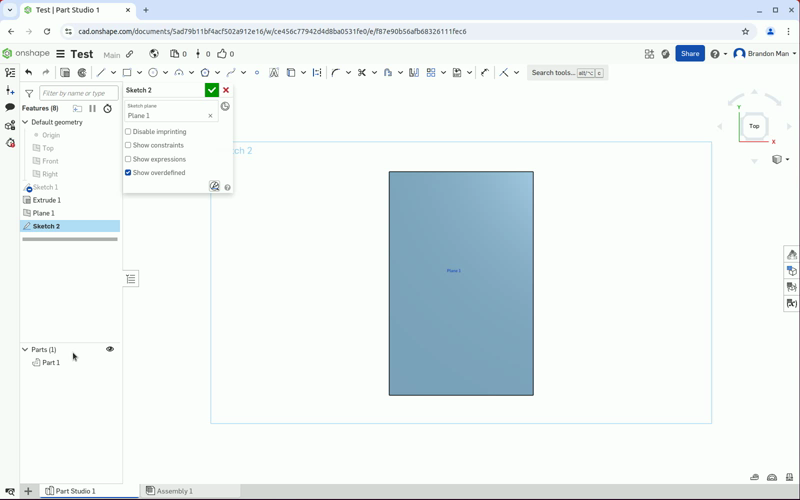
key(y)
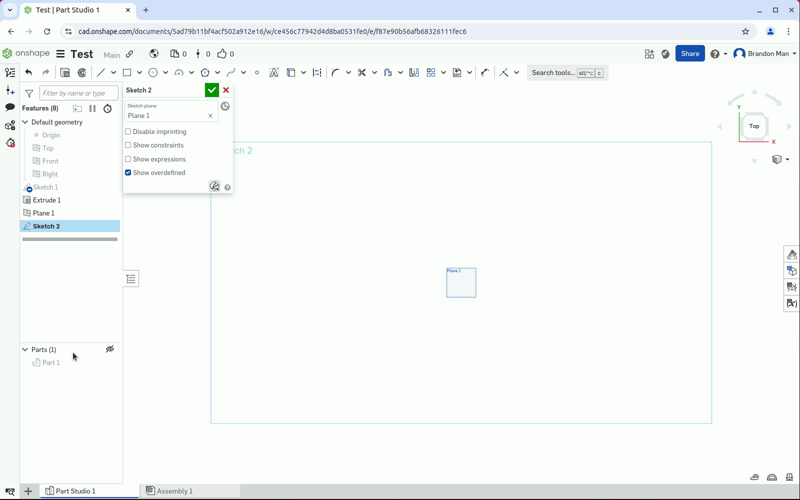
key(c)
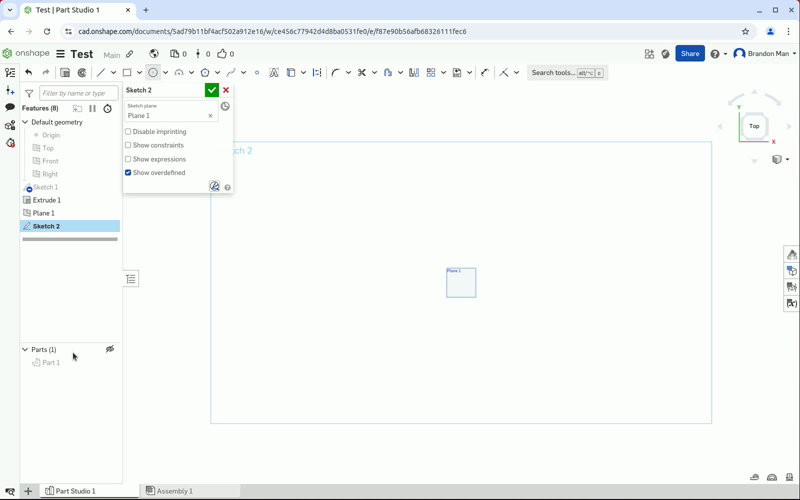
key_down(shift)
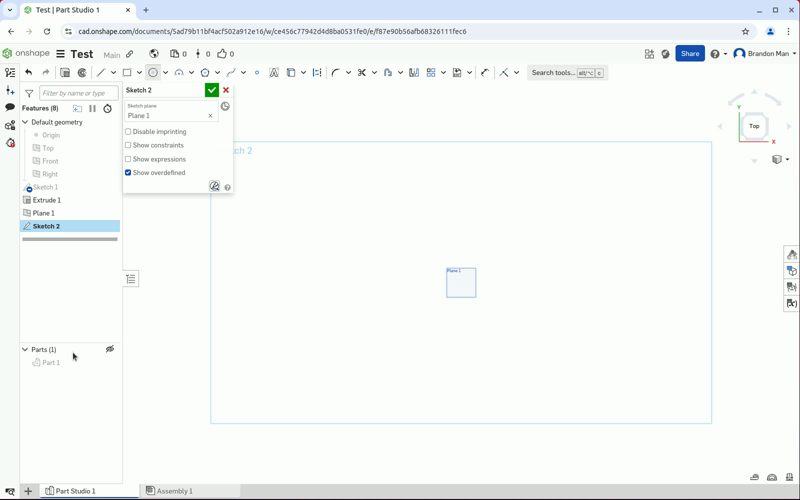
mouse_move(460, 388)
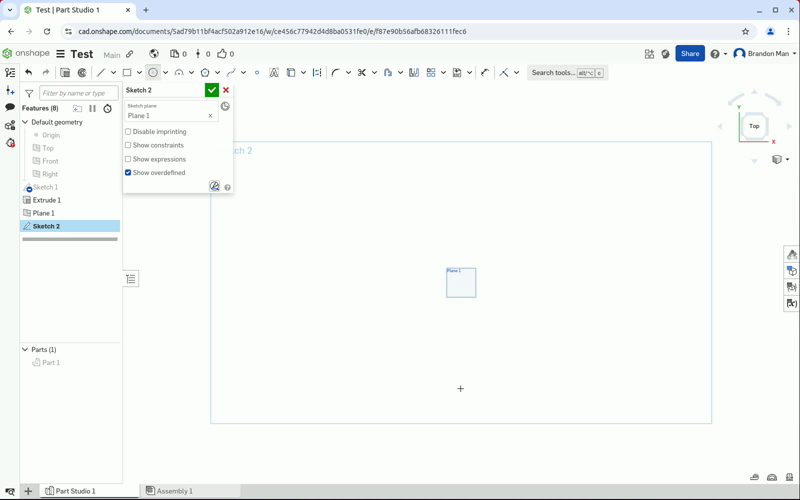
click(460, 388)
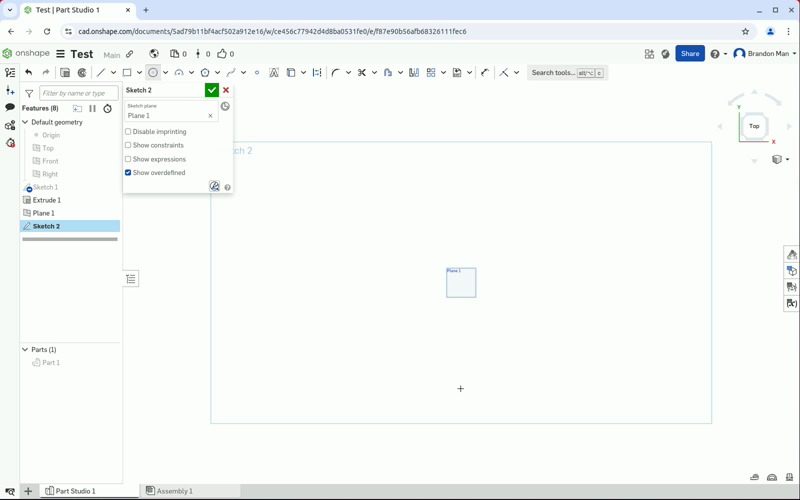
key_up(shift)
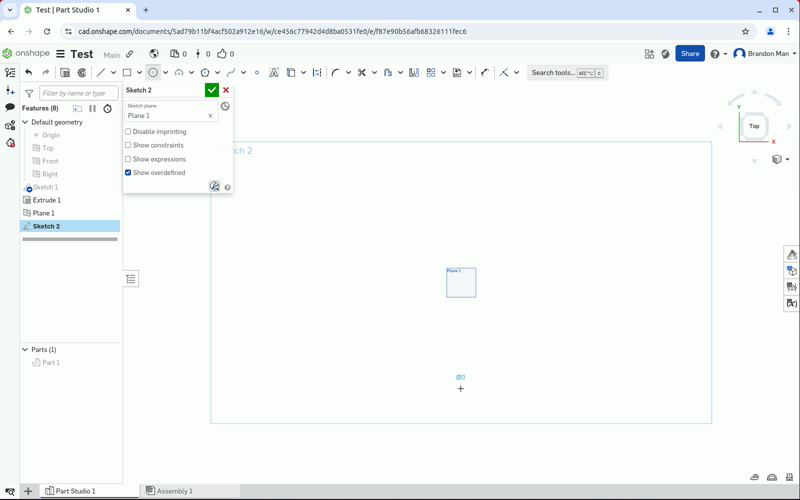
mouse_move(464, 388)
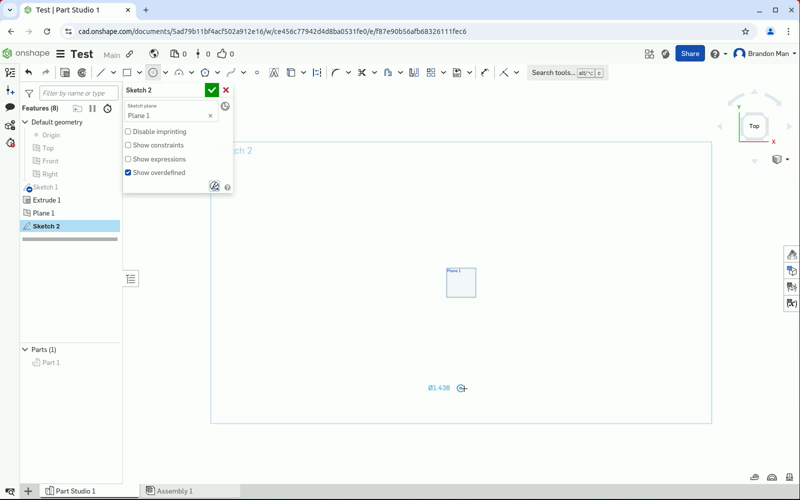
click(464, 388)
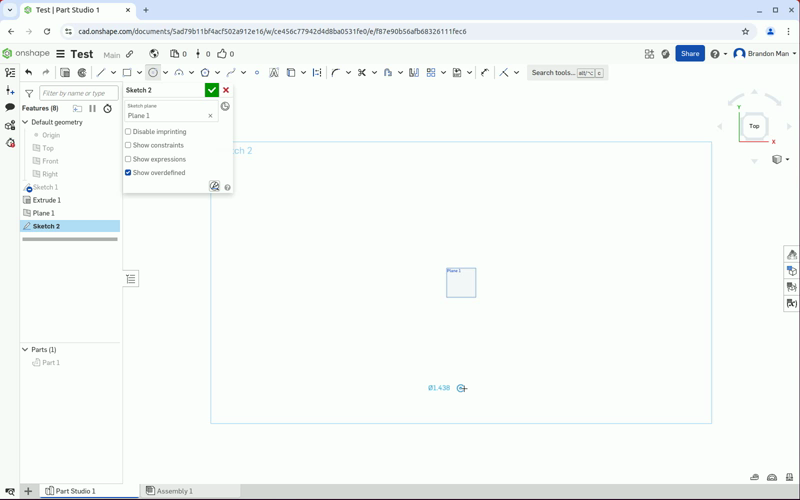
key(esc)
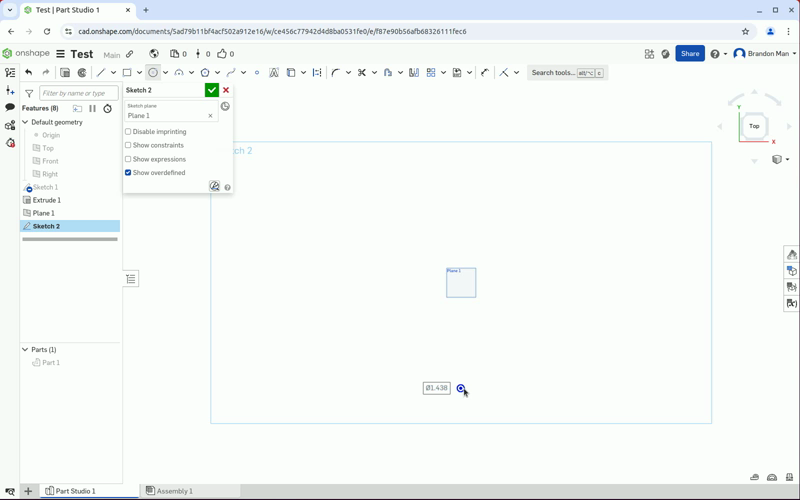
mouse_move(460, 391)
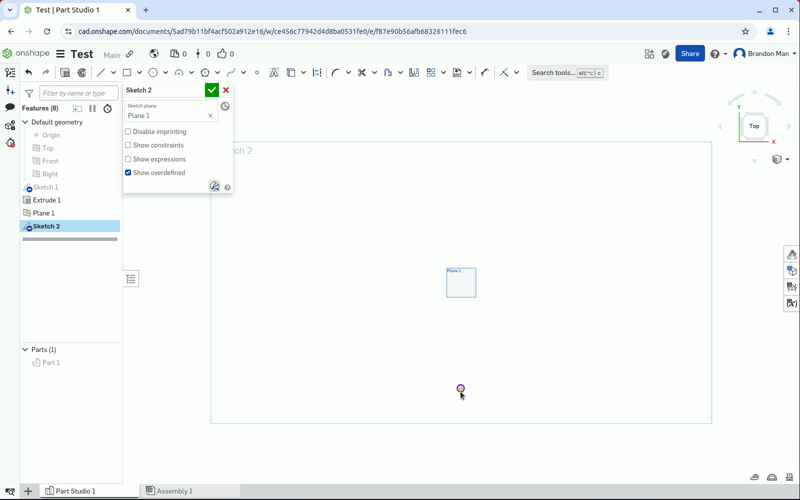
scroll(6)
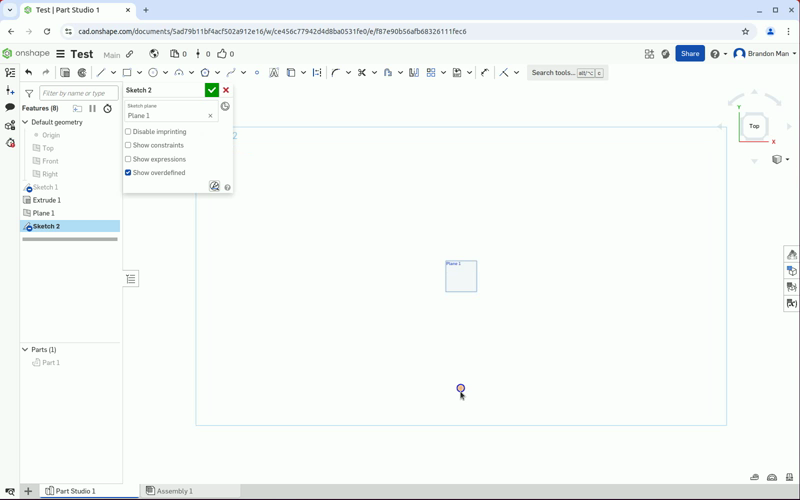
scroll(6)
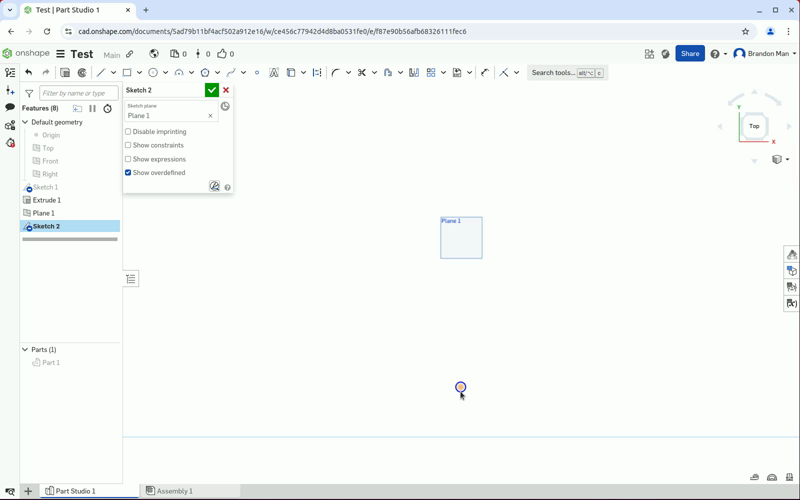
scroll(6)
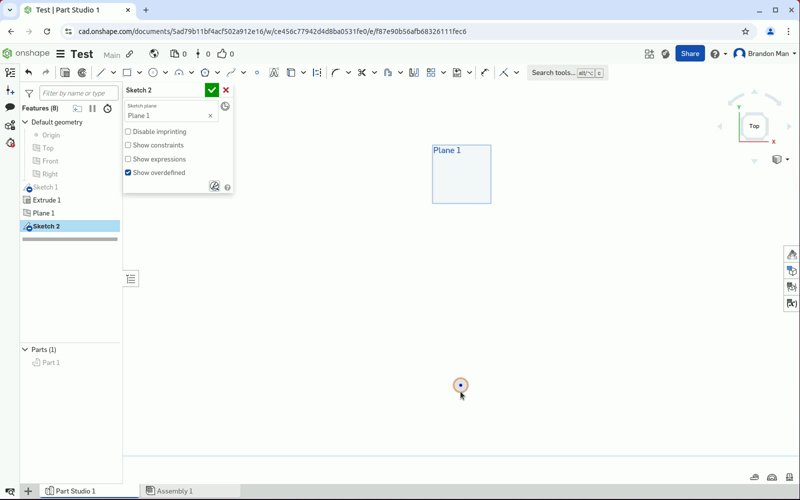
scroll(6)
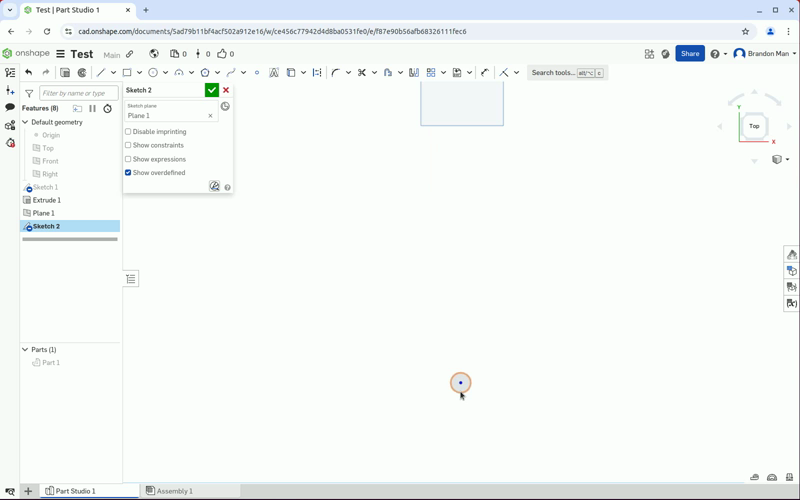
scroll(6)
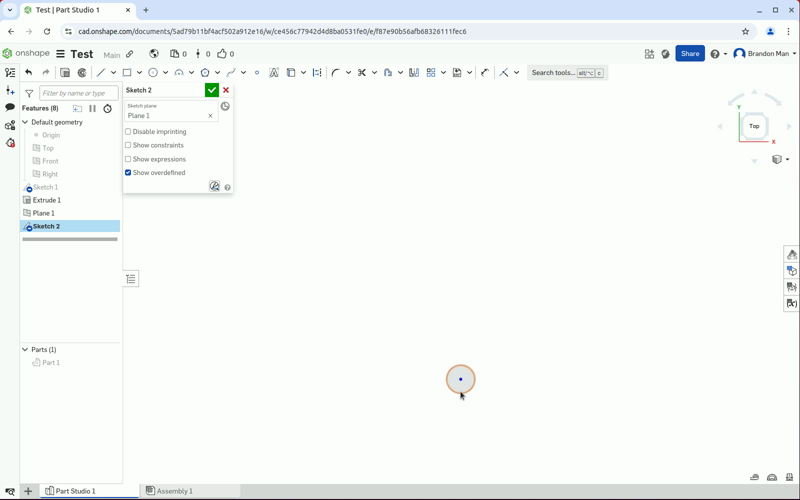
scroll(6)
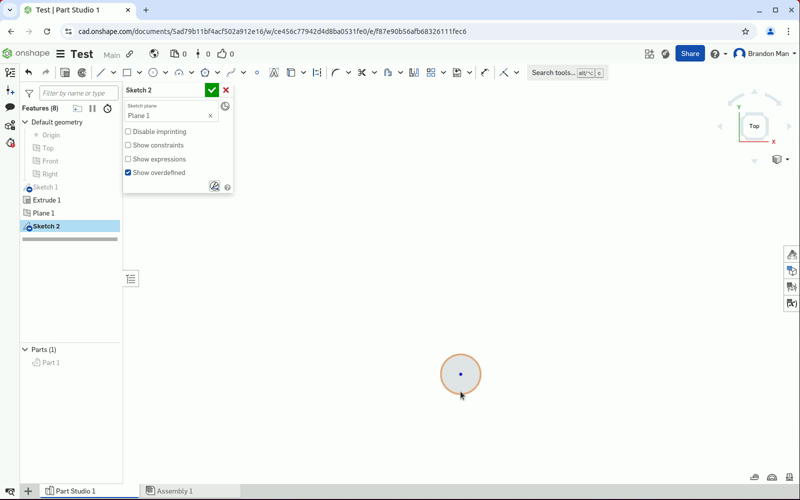
scroll(6)
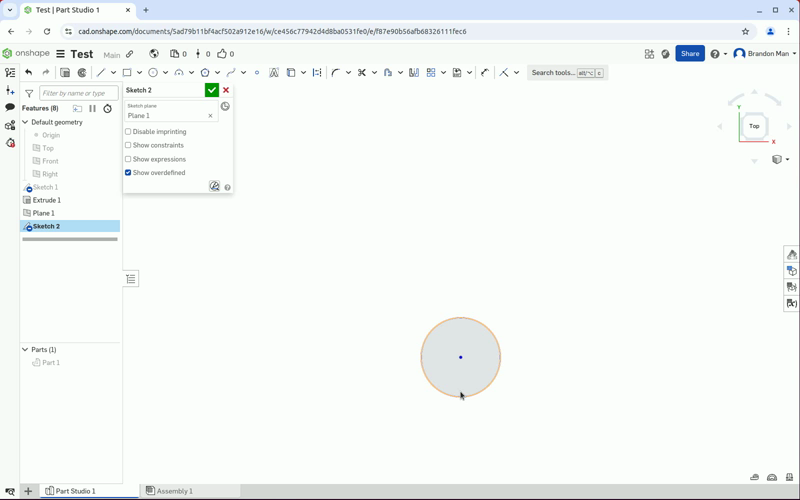
click(460, 391)
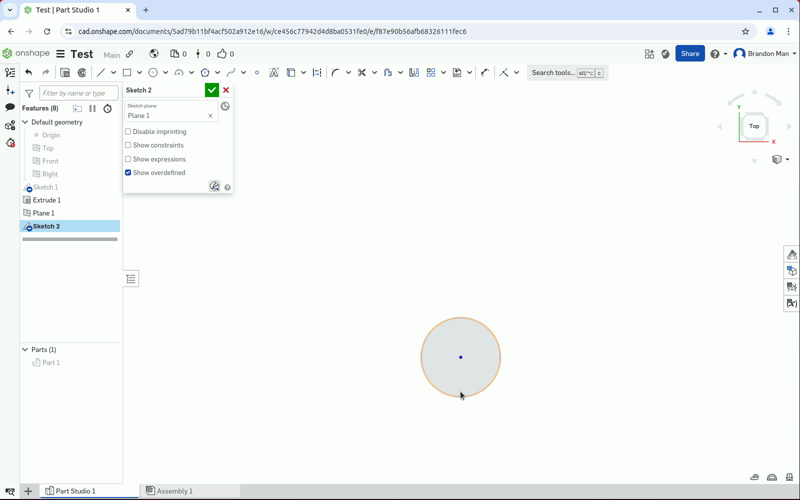
scroll(-6)
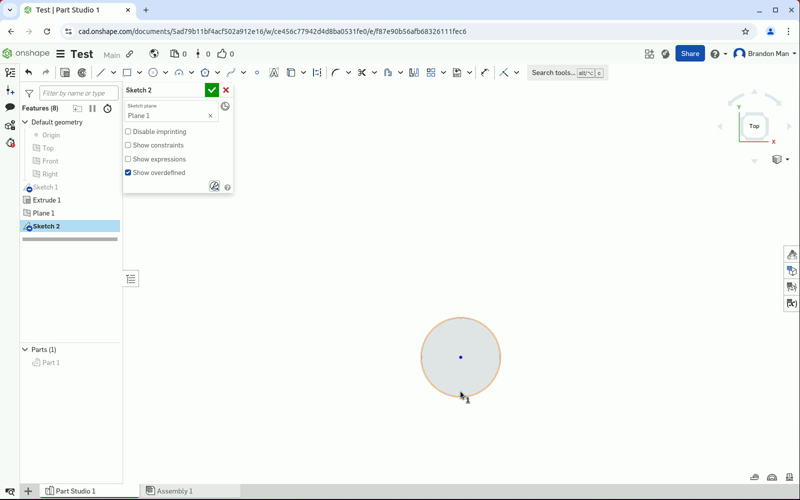
scroll(-6)
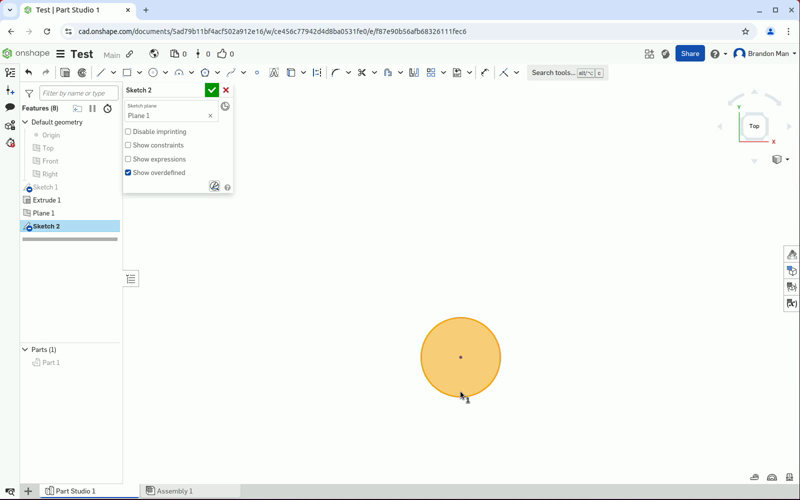
scroll(-6)
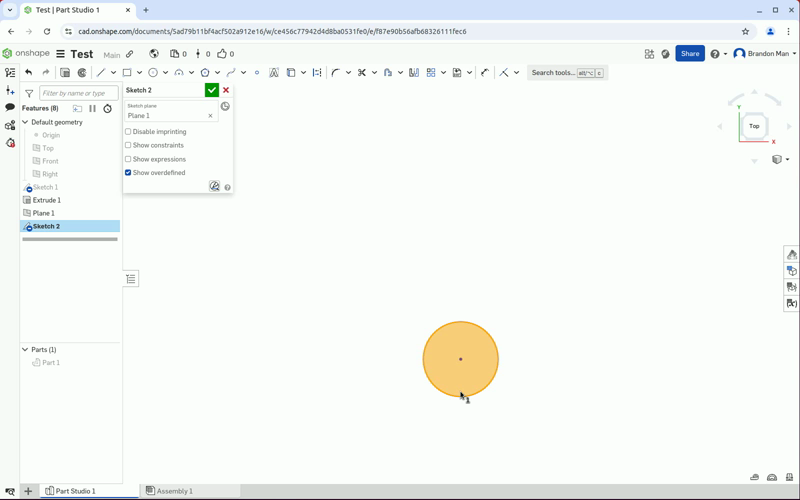
scroll(-6)
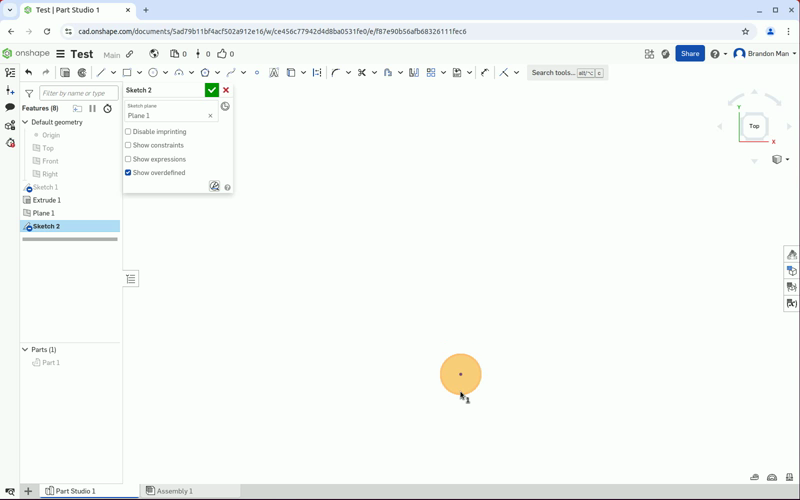
scroll(-6)
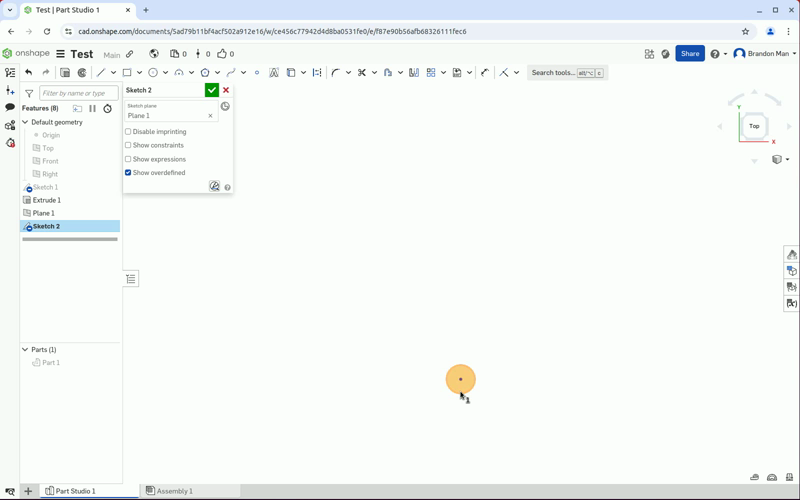
scroll(-6)
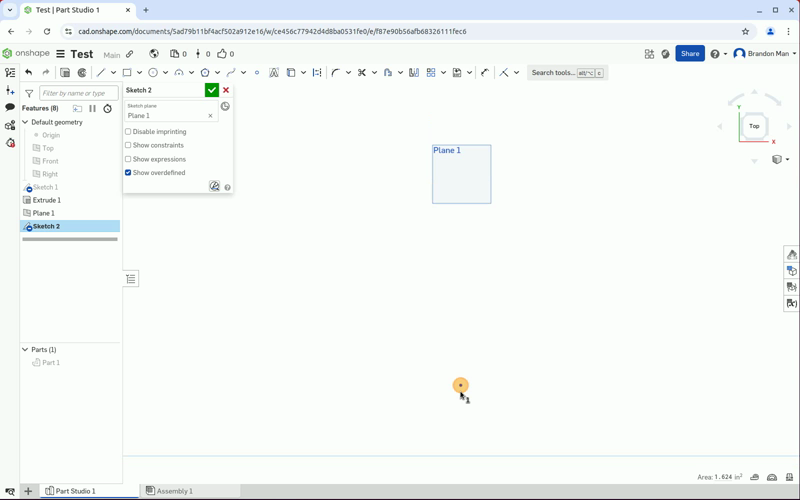
scroll(-6)
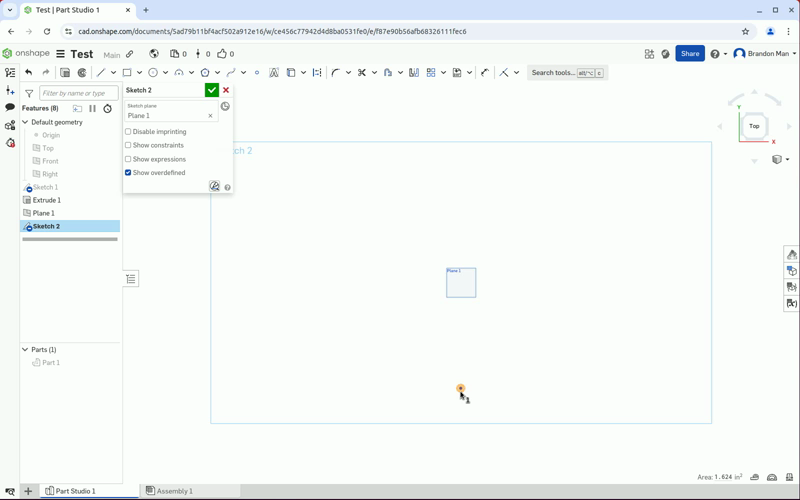
mouse_move(73, 352)
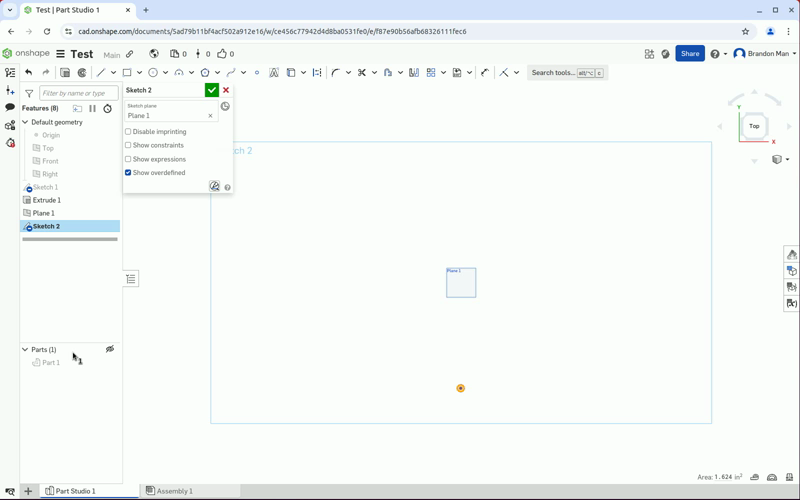
key(shift+y)
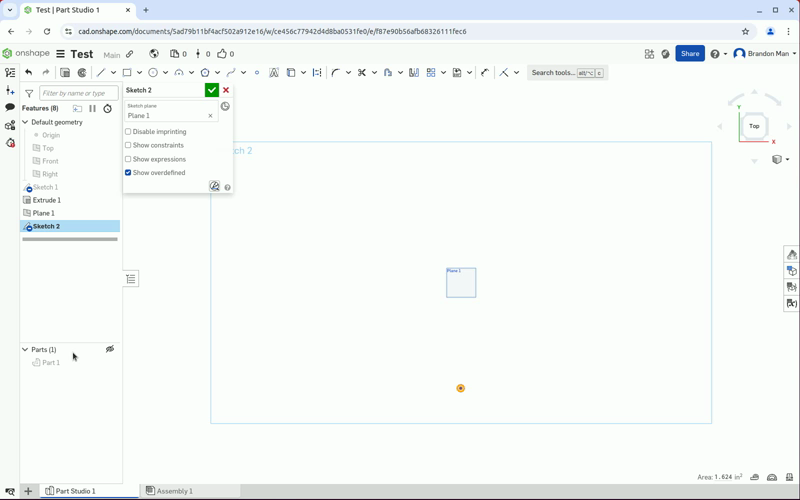
key(shift+e)
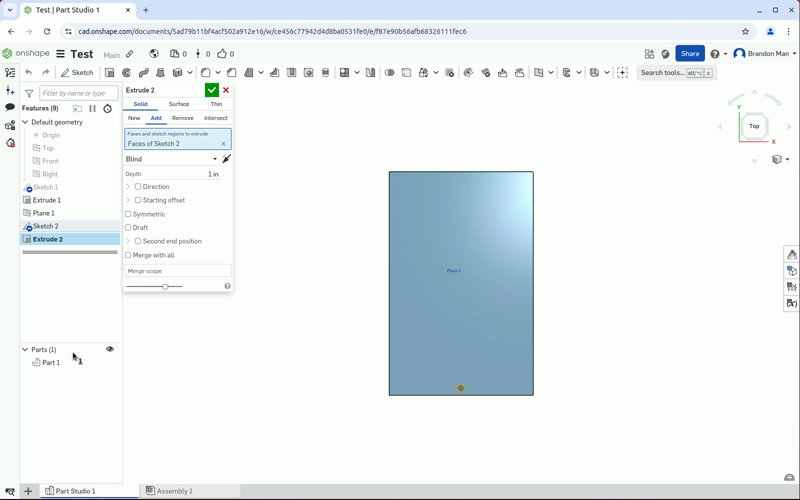
mouse_move(143, 106)
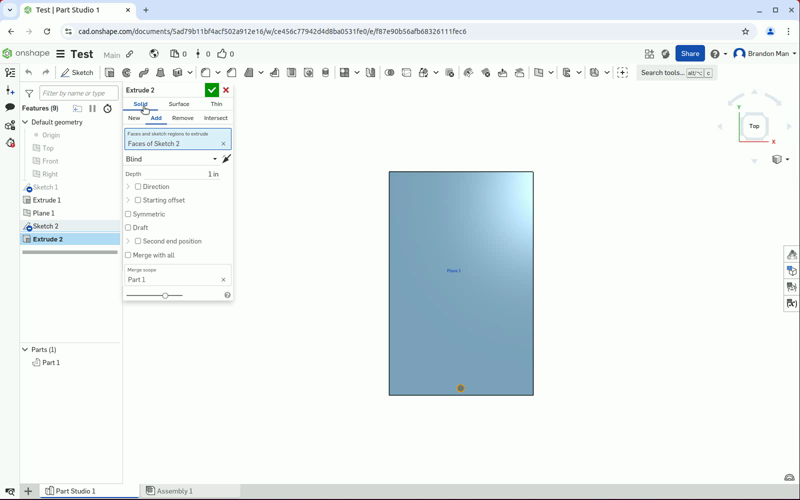
click(143, 106)
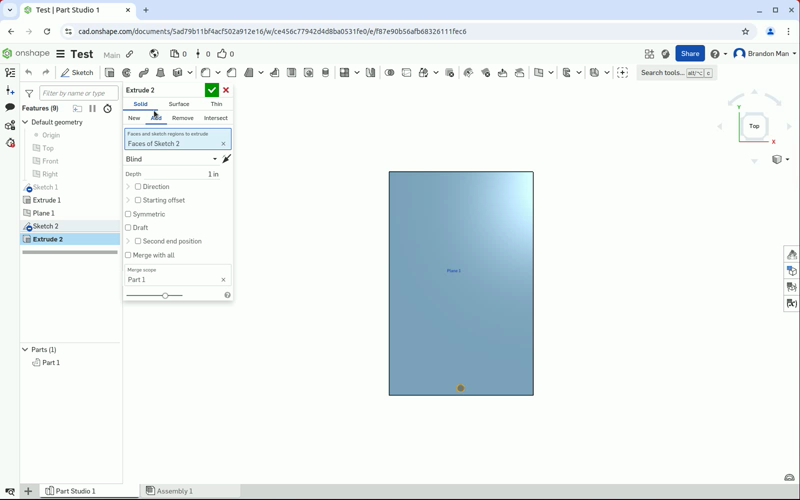
mouse_move(186, 120)
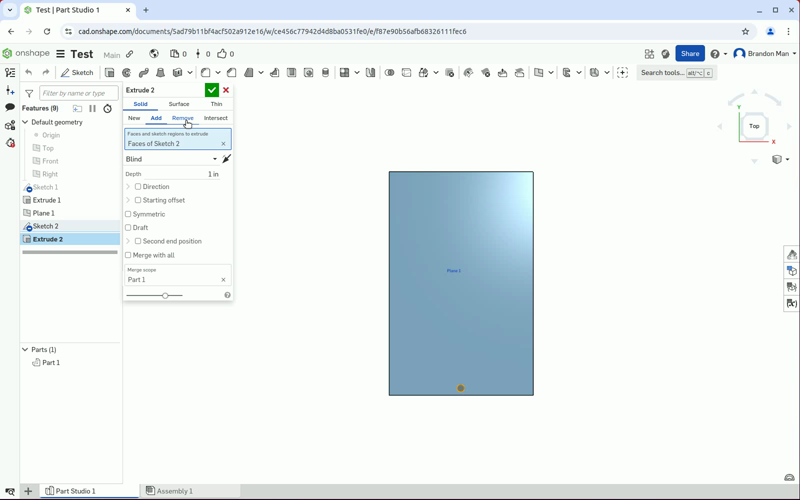
click(186, 120)
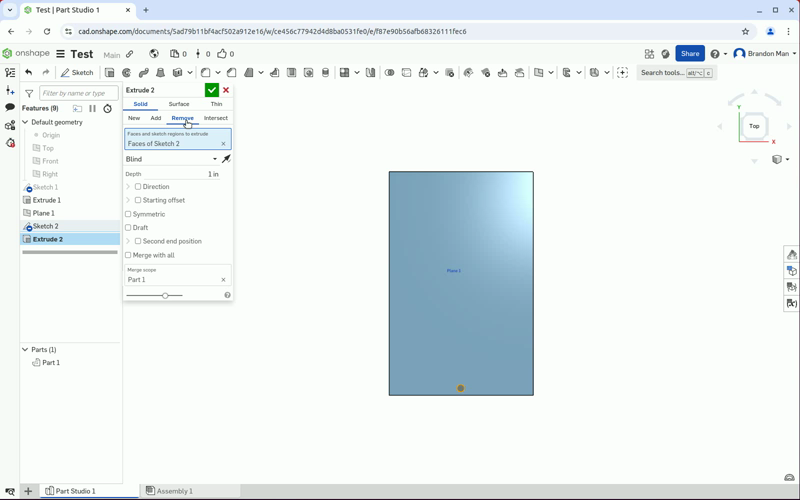
key(tab, 4)
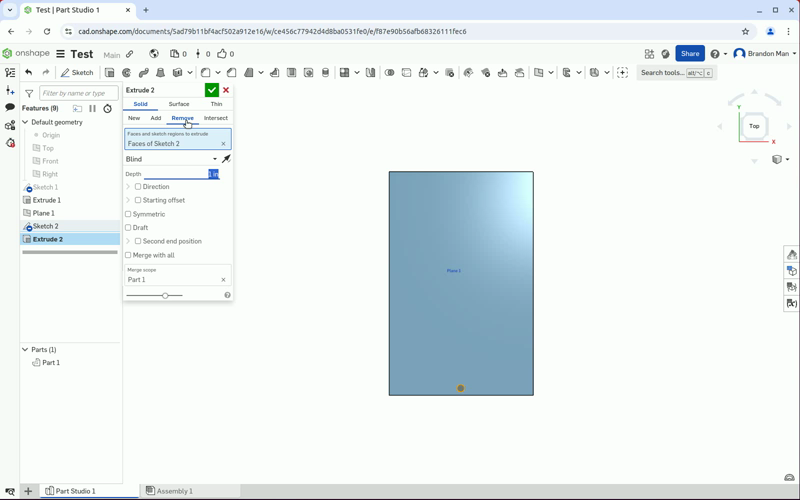
text(8.425)
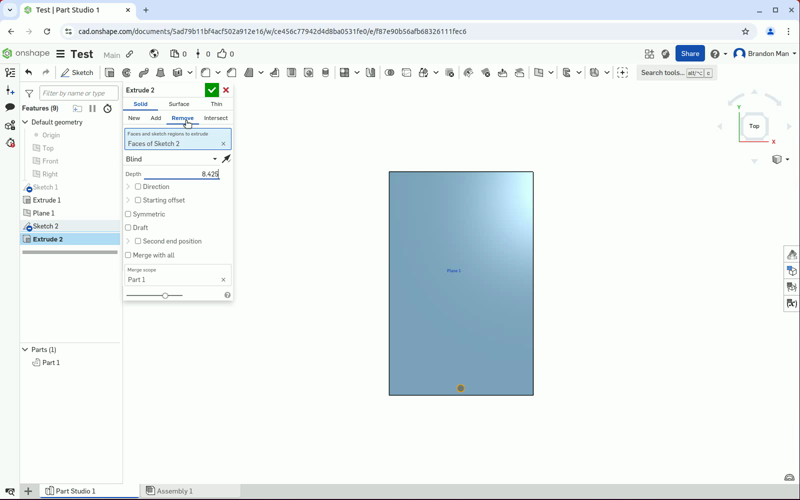
key(tab, 6)
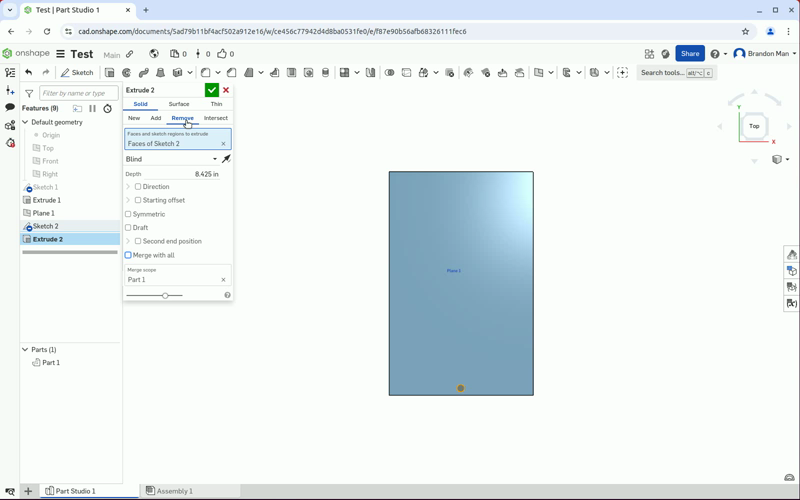
key(space)
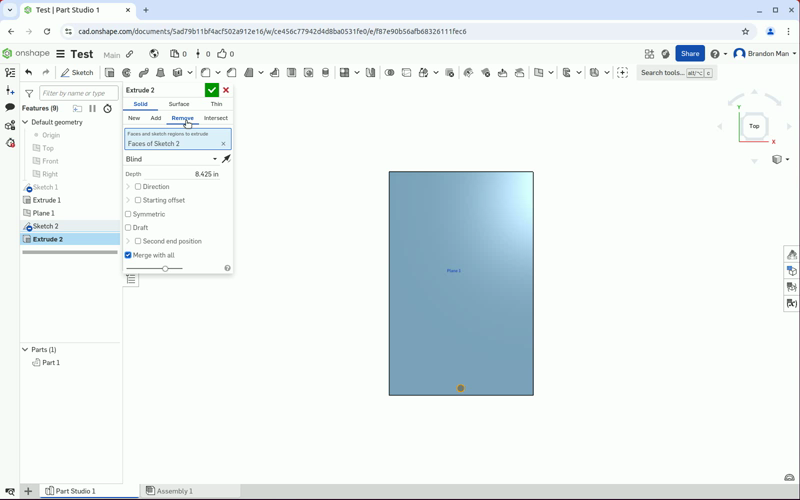
key(enter)
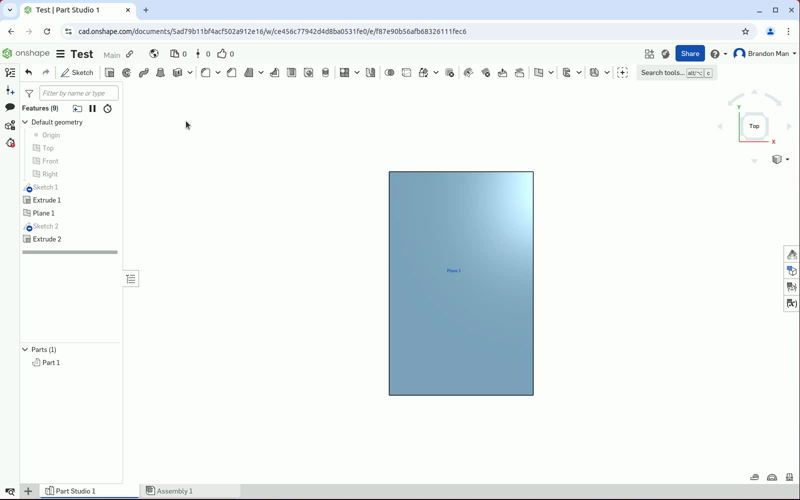
key(shift+h)
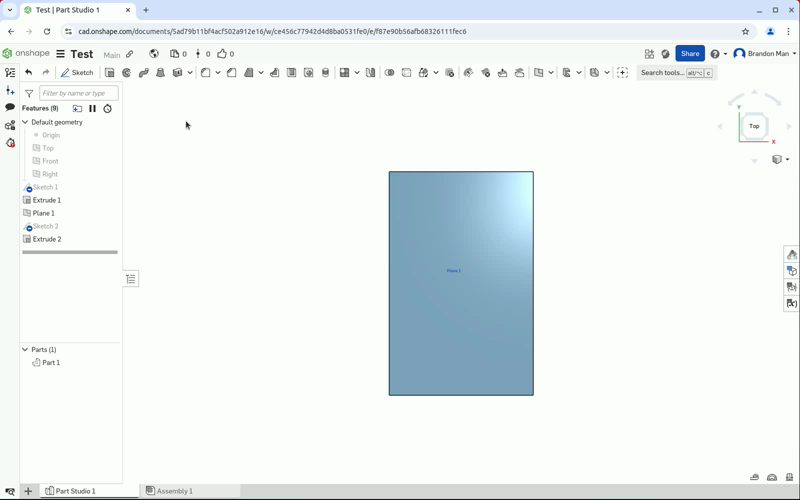
key(shift+h)
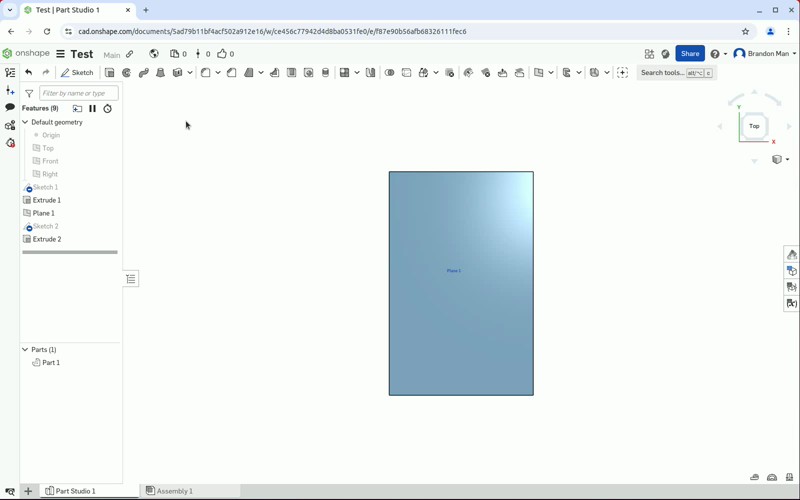
mouse_move(73, 189)
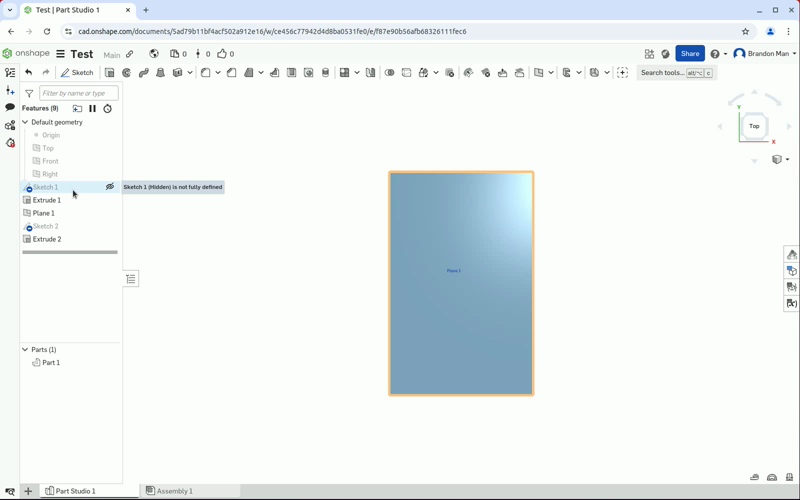
click(73, 189)
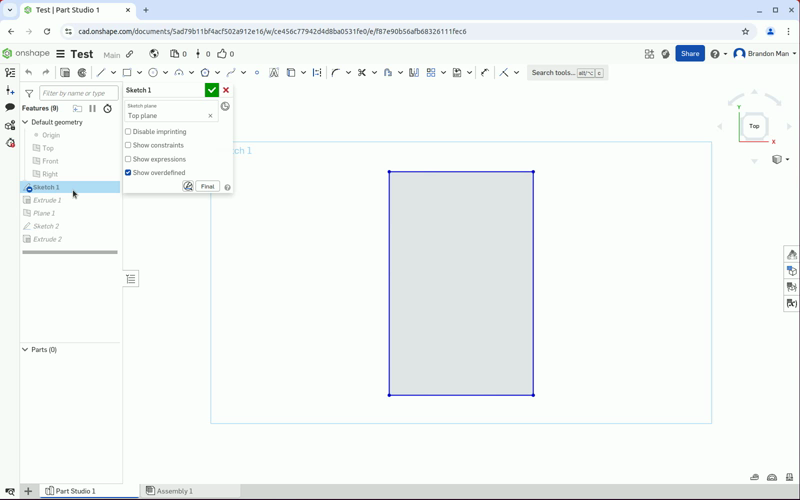
mouse_move(229, 92)
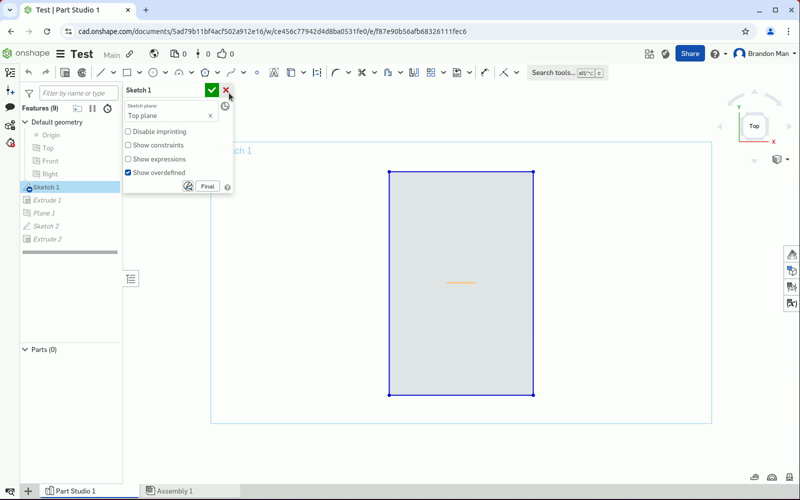
click(229, 92)
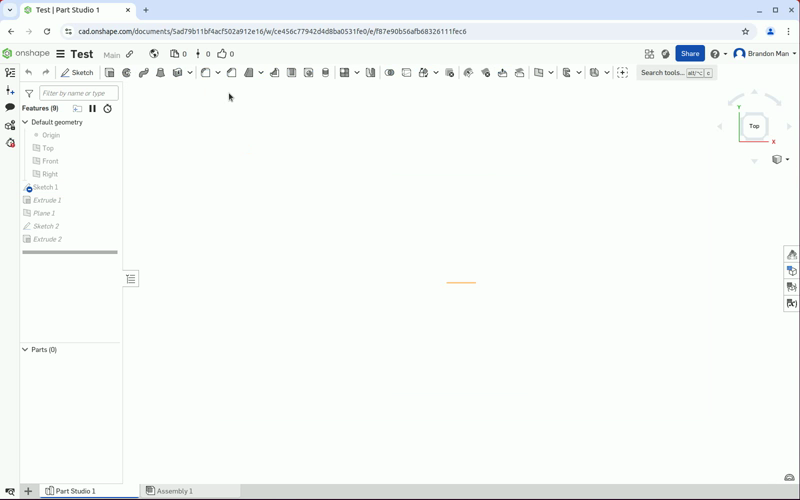
key(shift+s)
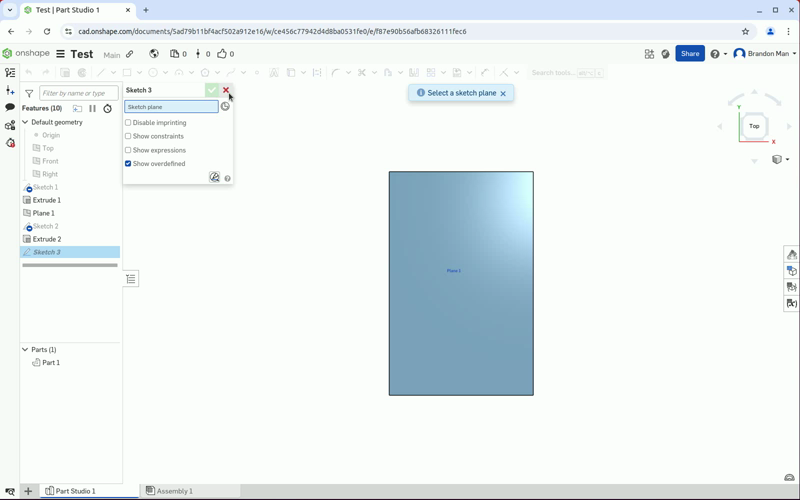
mouse_move(73, 215)
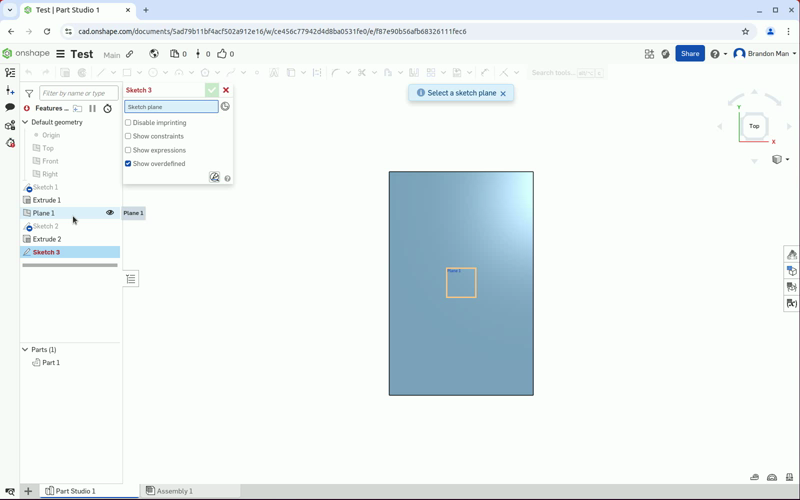
click(73, 215)
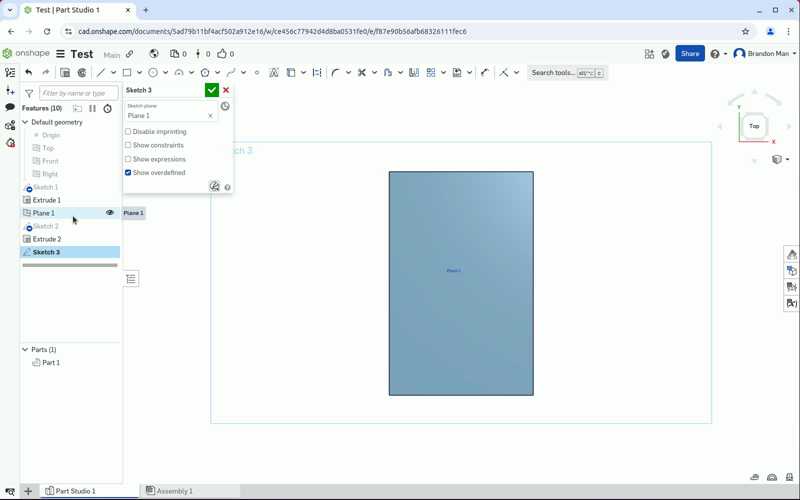
mouse_move(73, 352)
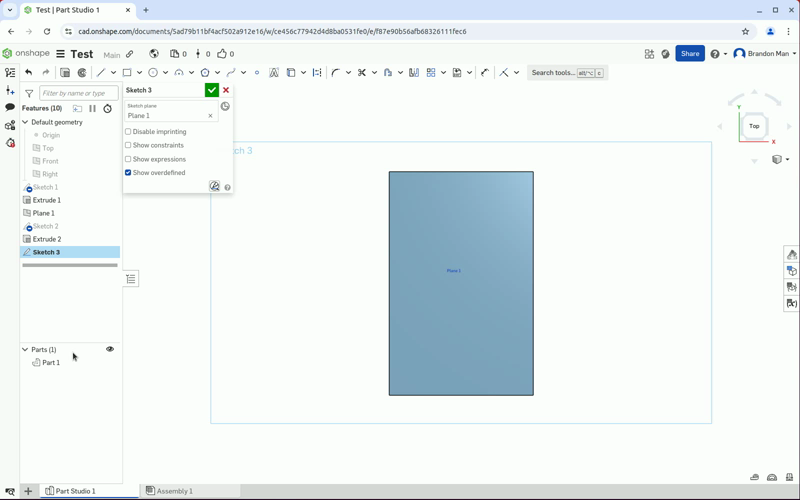
key(y)
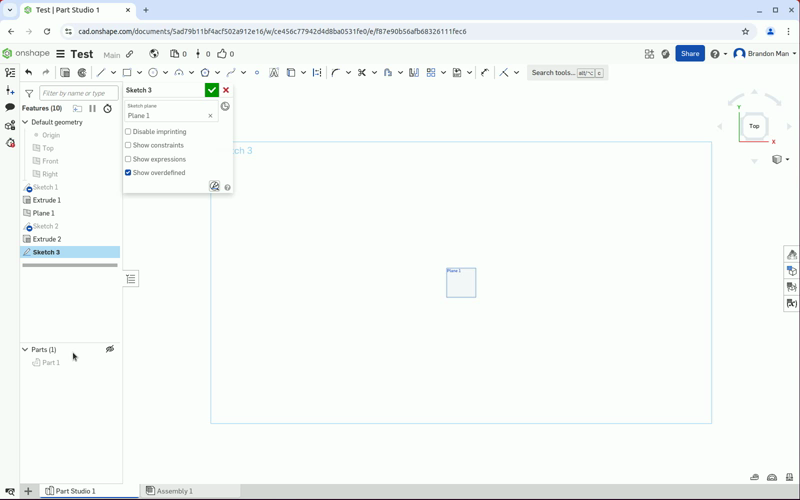
key(c)
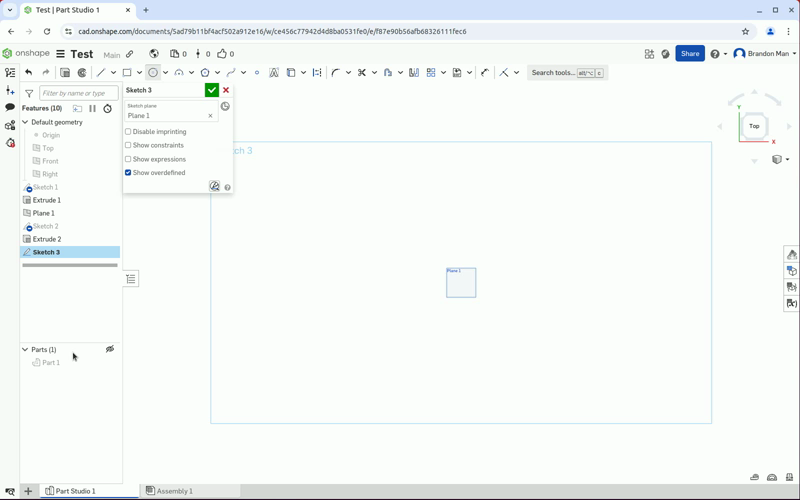
key_down(shift)
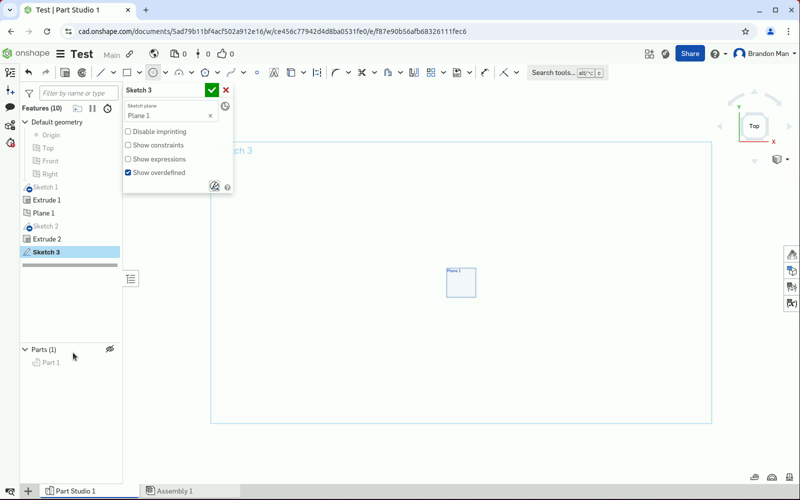
mouse_move(526, 282)
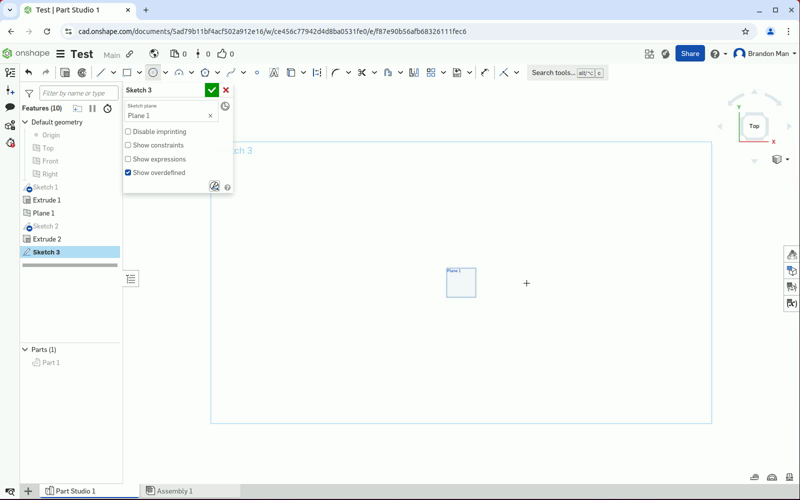
click(526, 282)
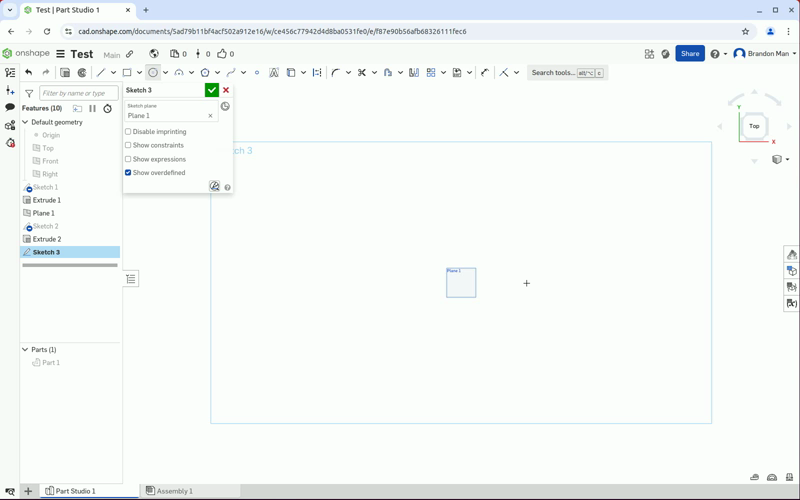
key_up(shift)
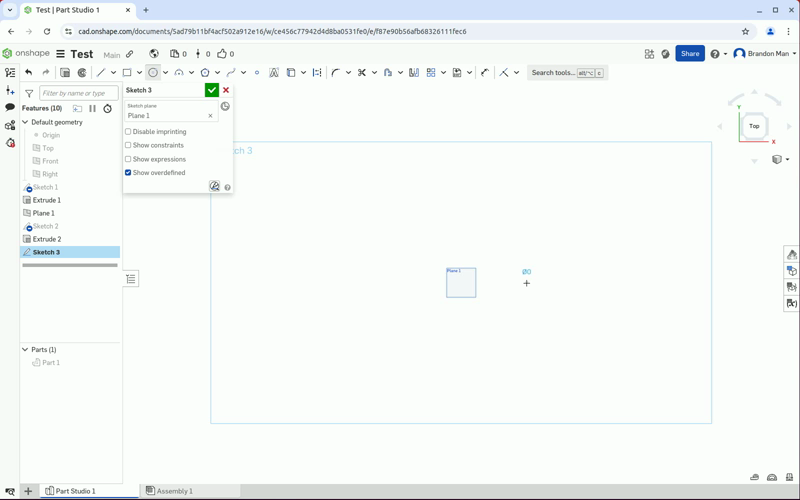
mouse_move(530, 282)
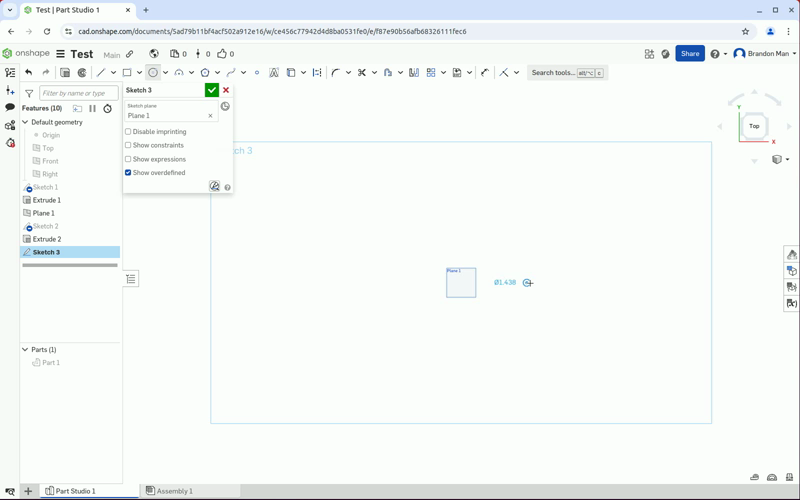
click(530, 282)
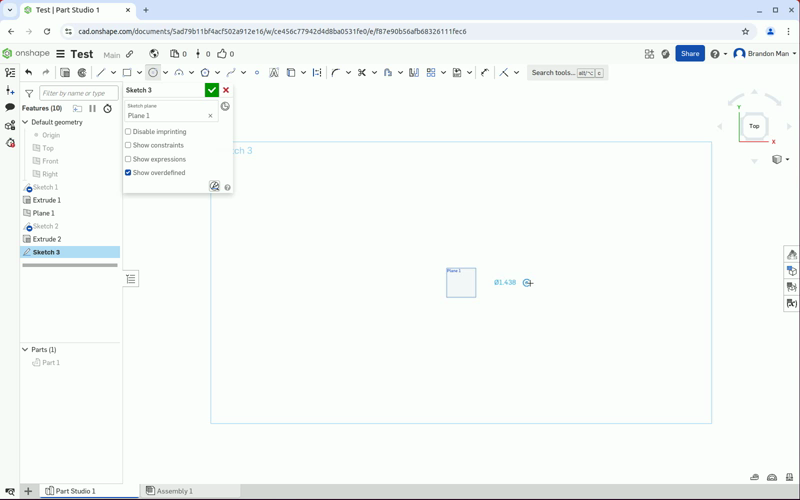
key(esc)
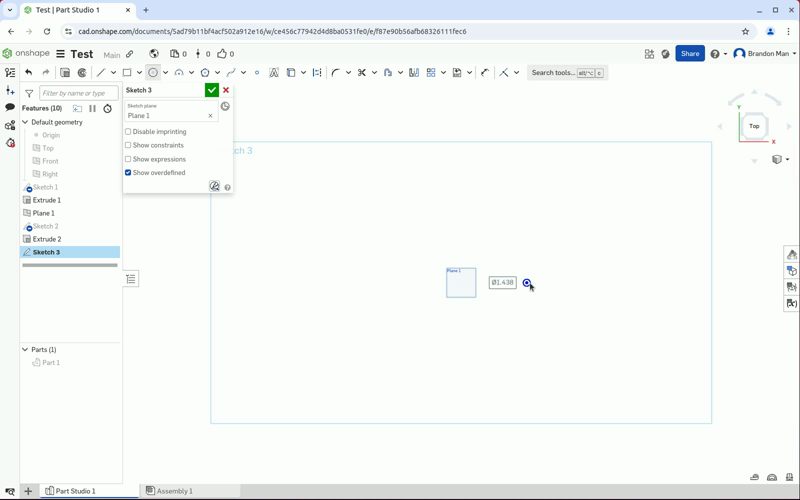
mouse_move(524, 281)
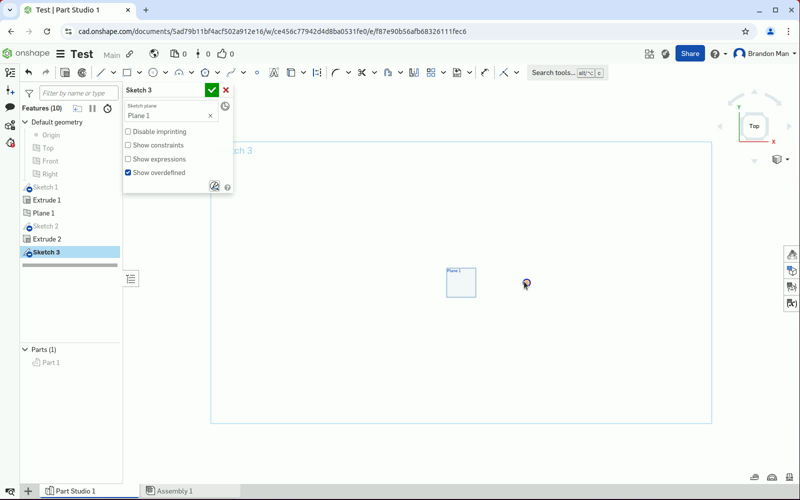
scroll(6)
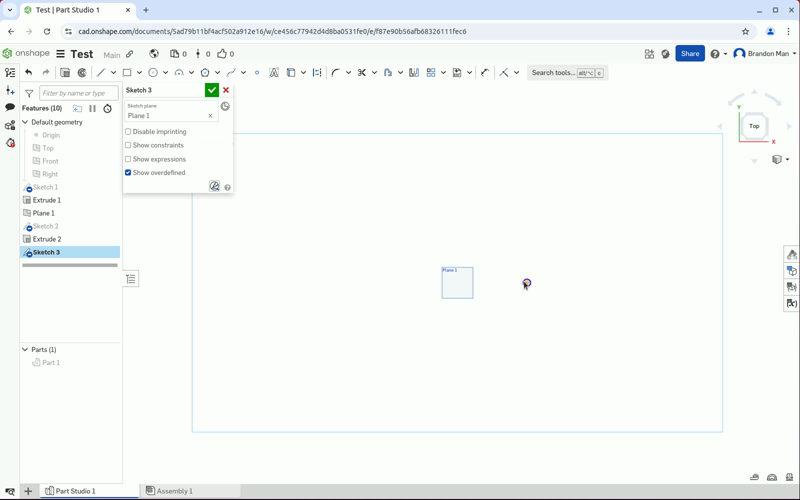
scroll(6)
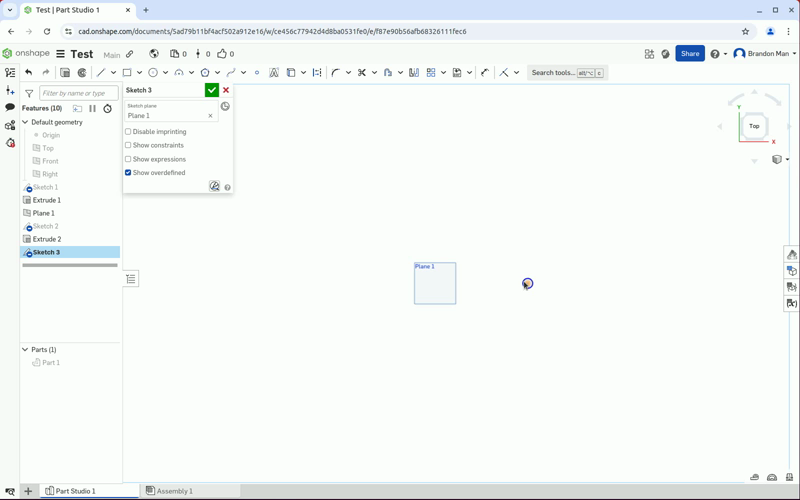
scroll(6)
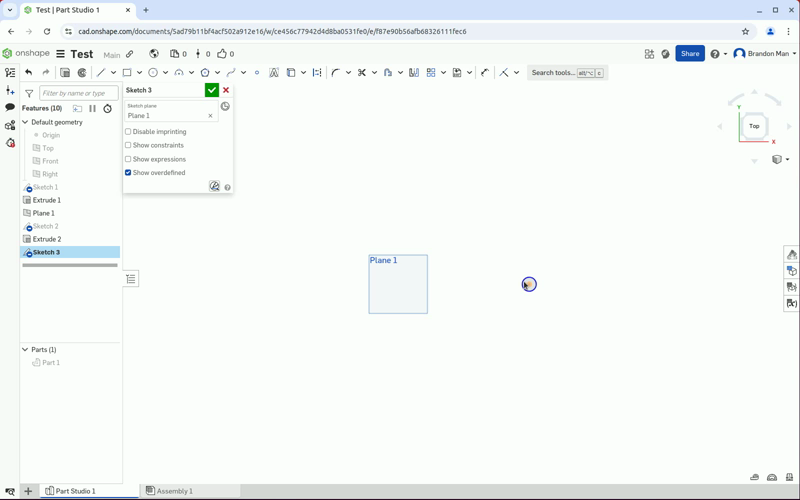
scroll(6)
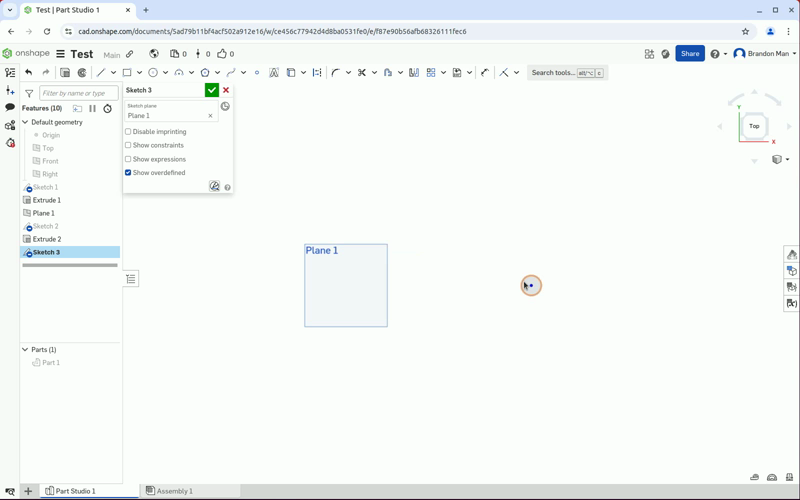
scroll(6)
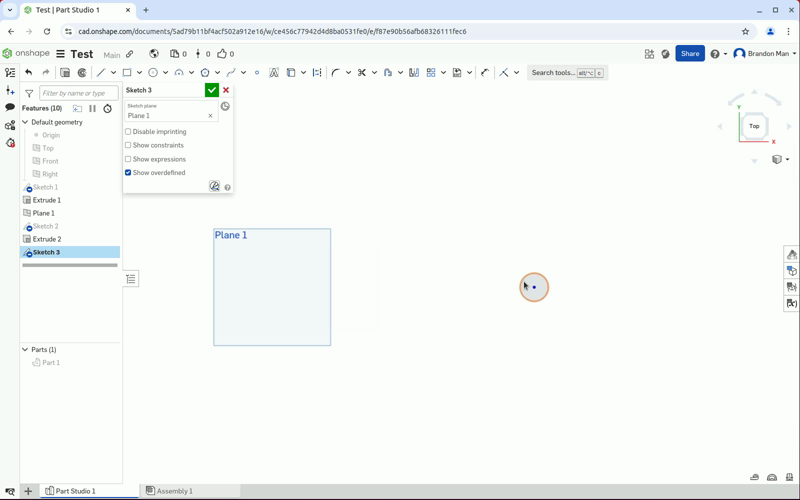
scroll(6)
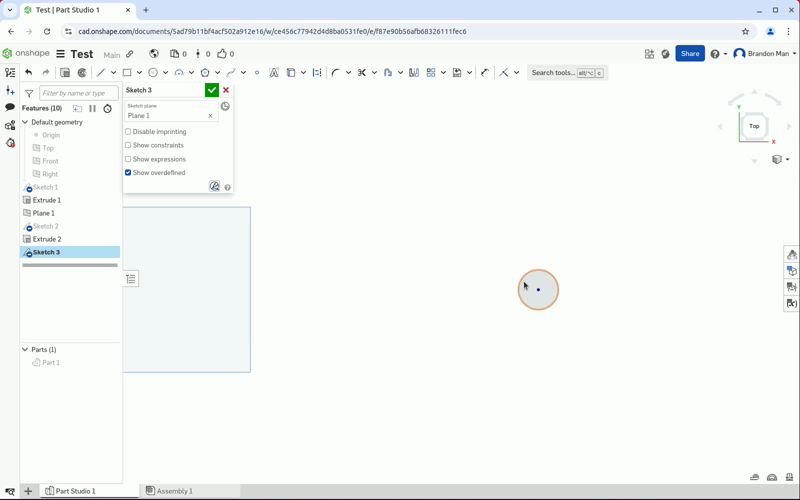
scroll(6)
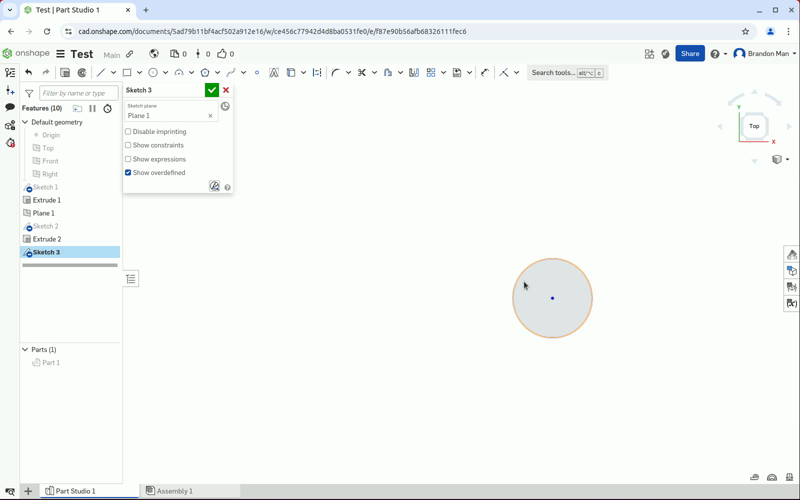
click(524, 281)
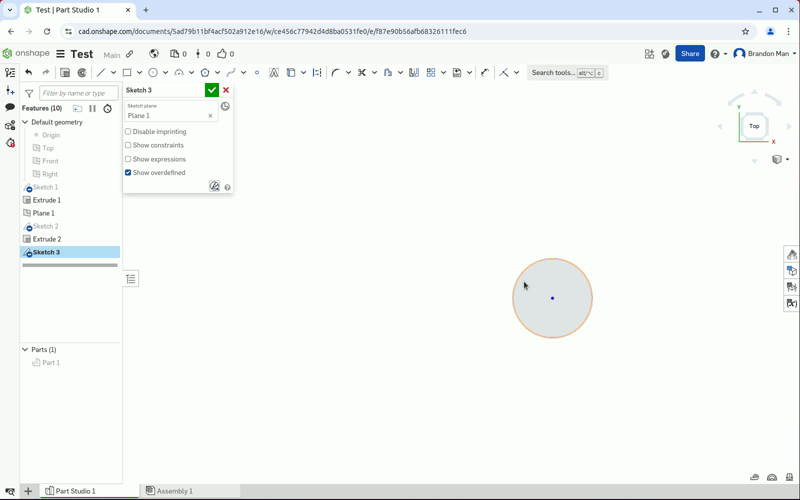
scroll(-6)
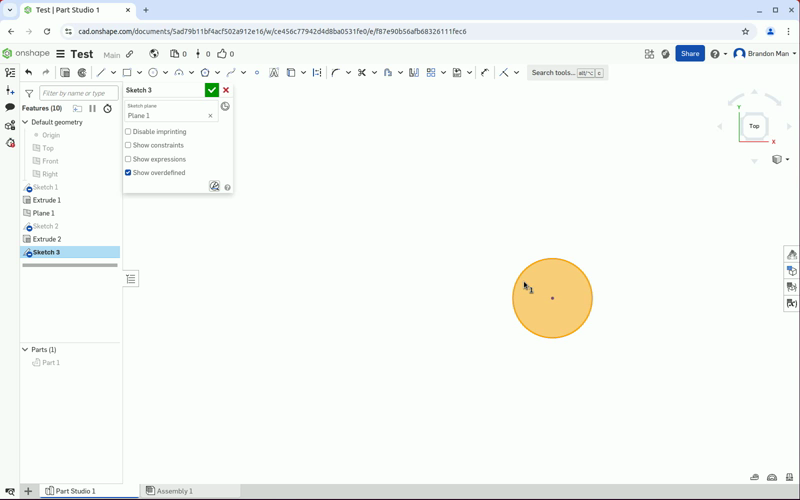
scroll(-6)
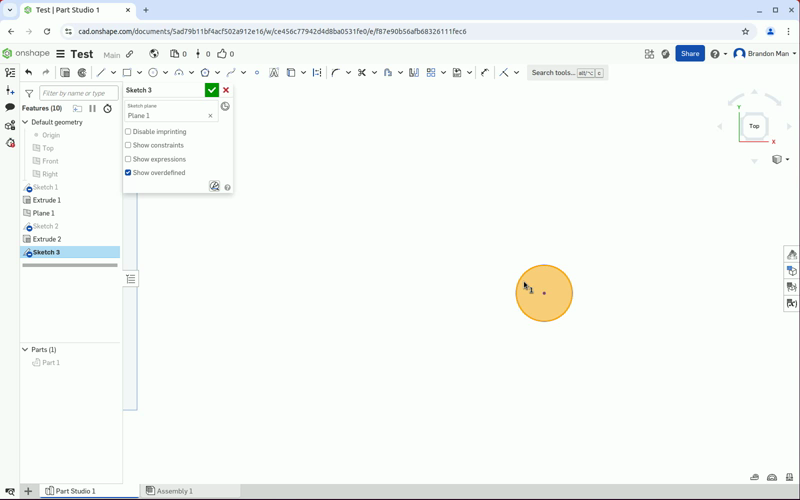
scroll(-6)
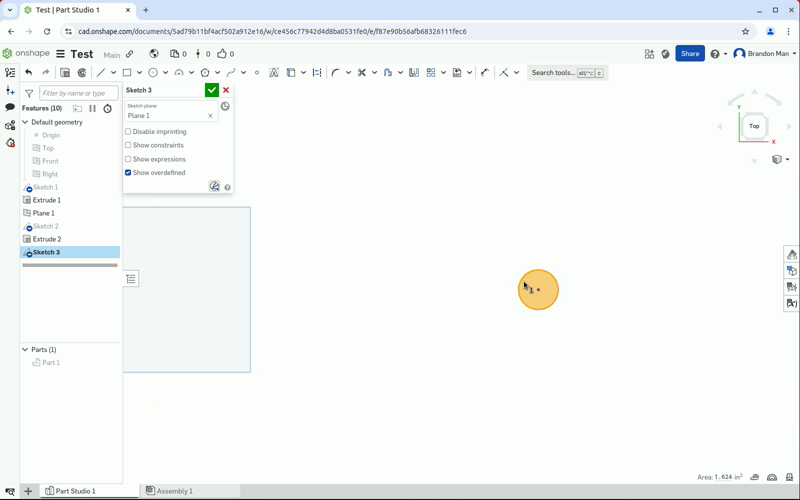
scroll(-6)
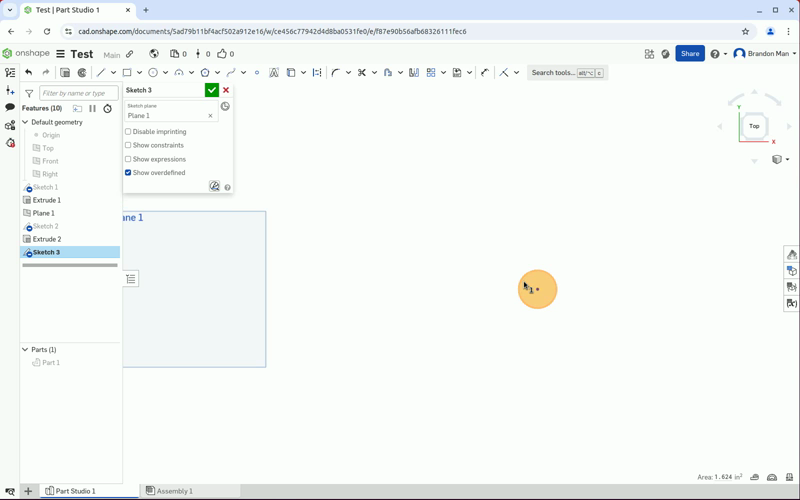
scroll(-6)
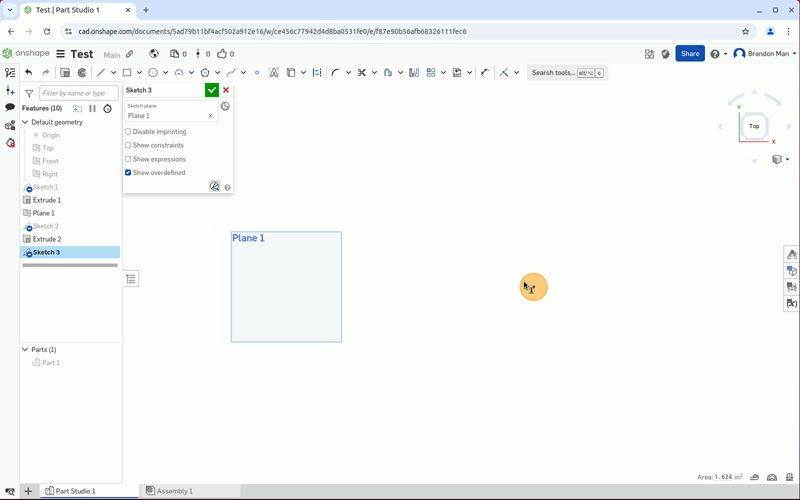
scroll(-6)
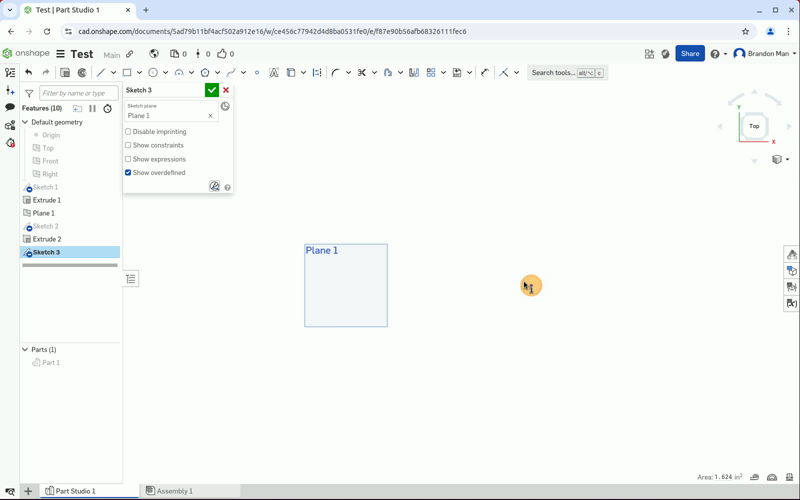
scroll(-6)
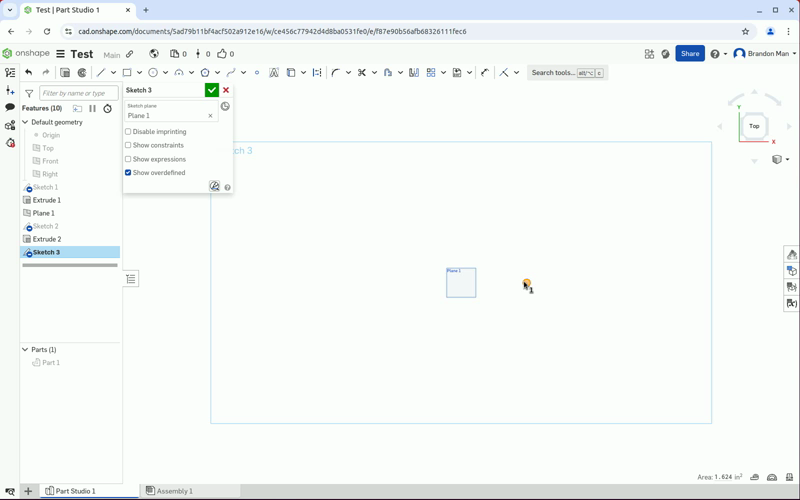
mouse_move(73, 352)
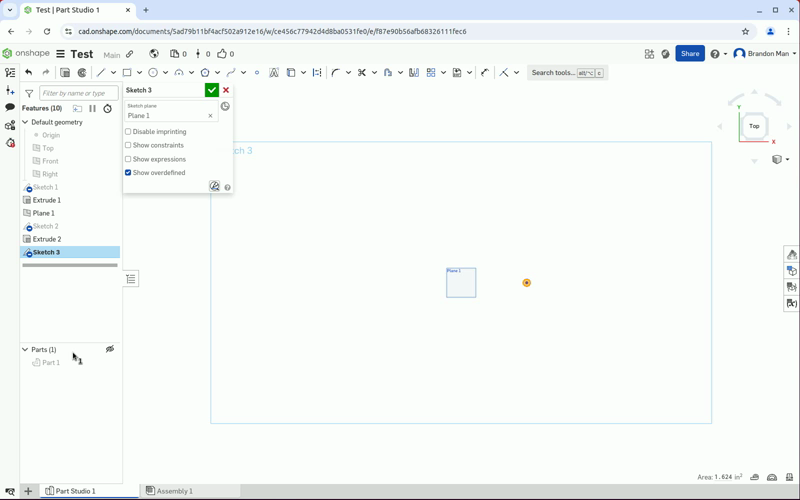
key(shift+y)
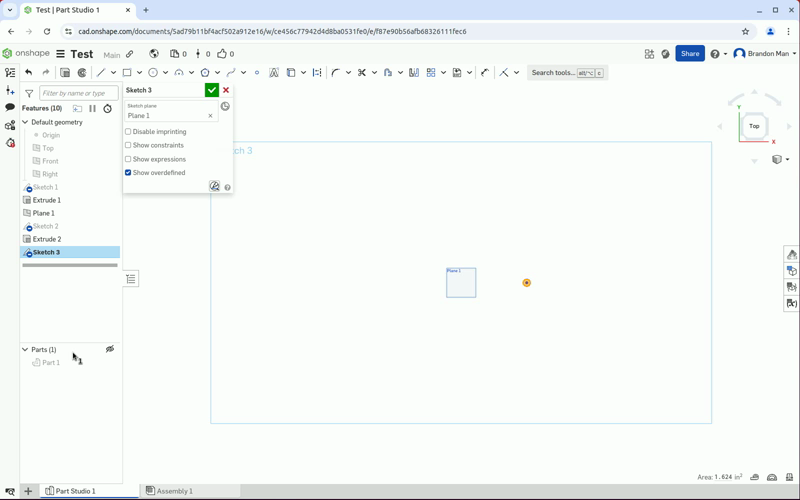
key(shift+e)
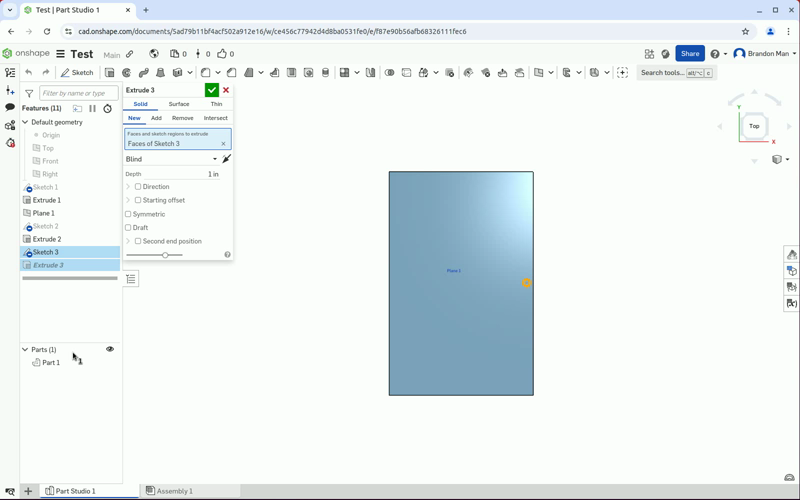
mouse_move(143, 106)
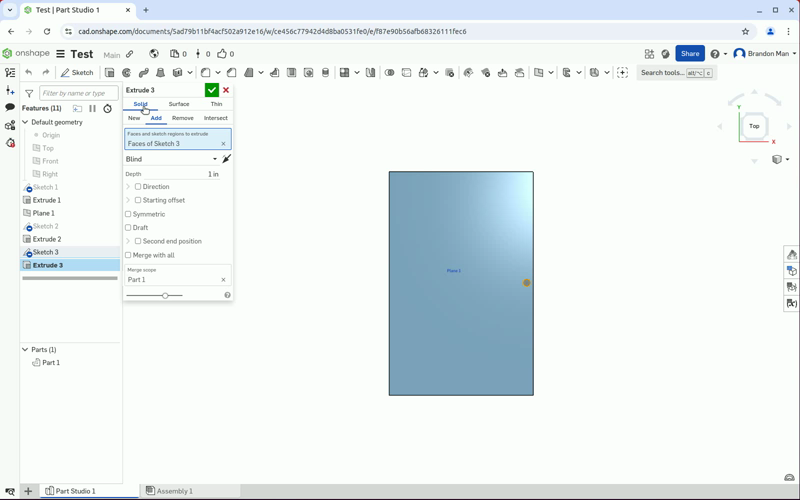
click(143, 106)
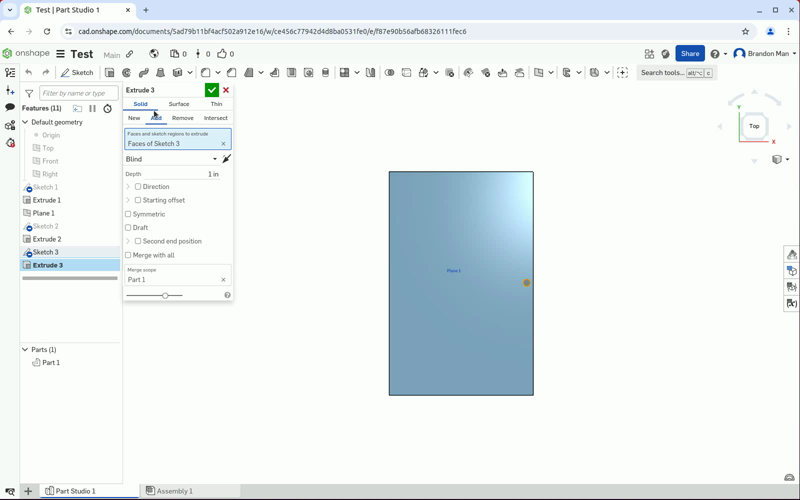
mouse_move(186, 120)
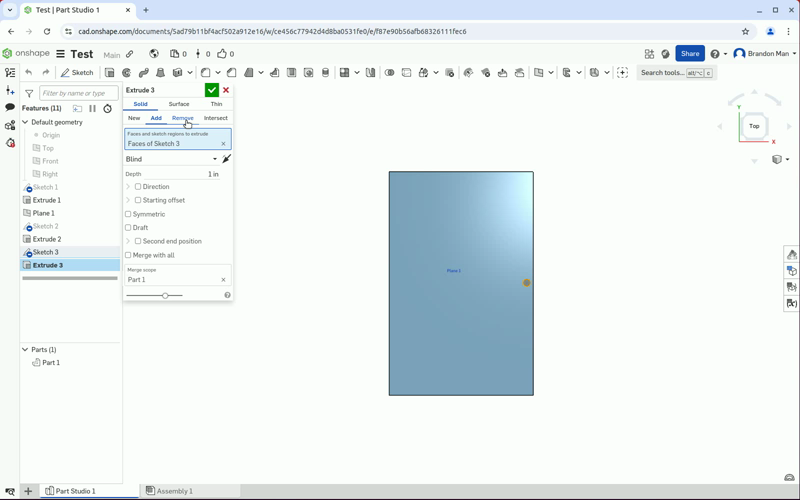
click(186, 120)
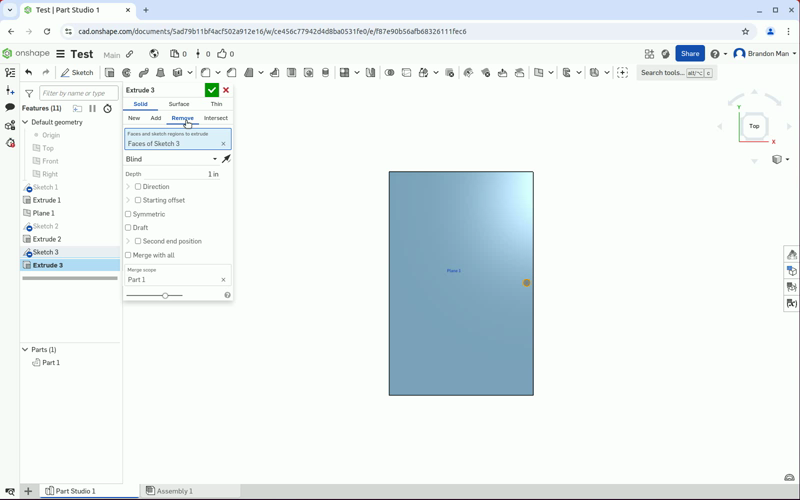
key(tab, 4)
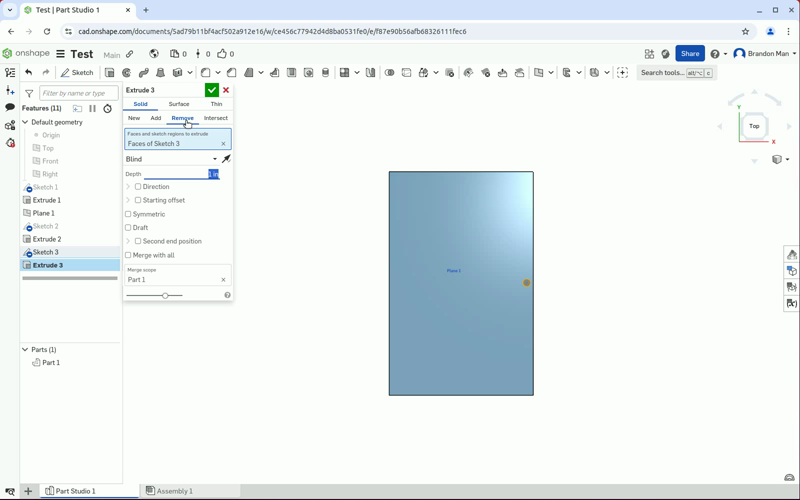
text(8.425)
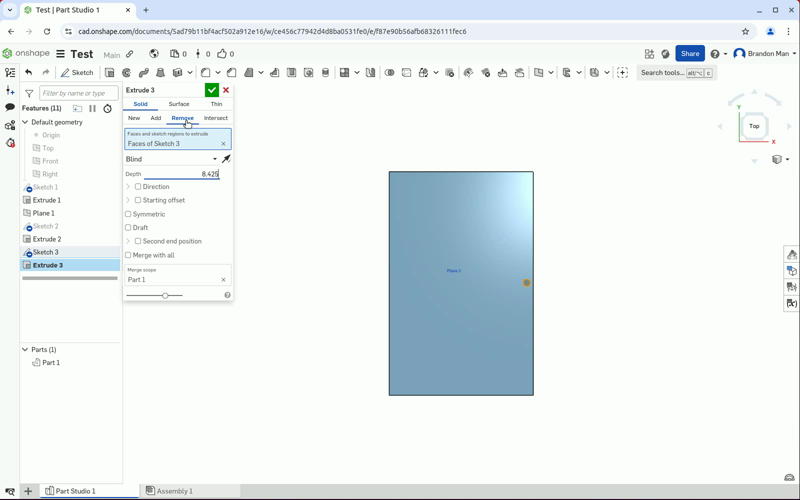
key(tab, 6)
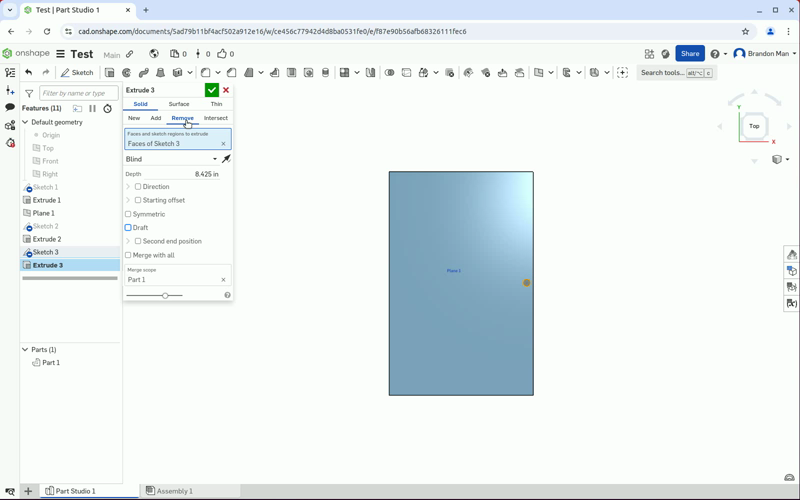
key(space)
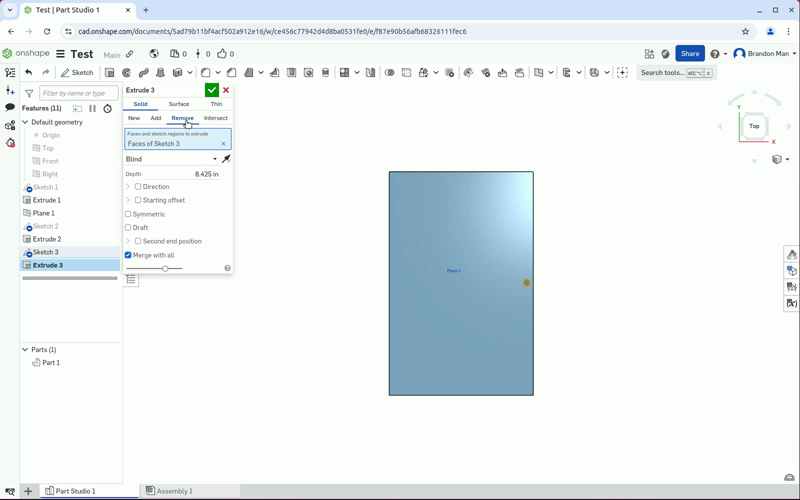
key(enter)
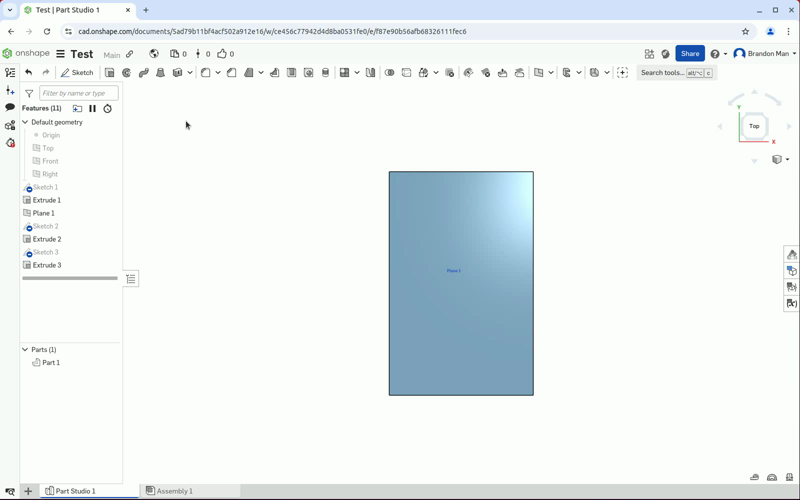
key(shift+h)
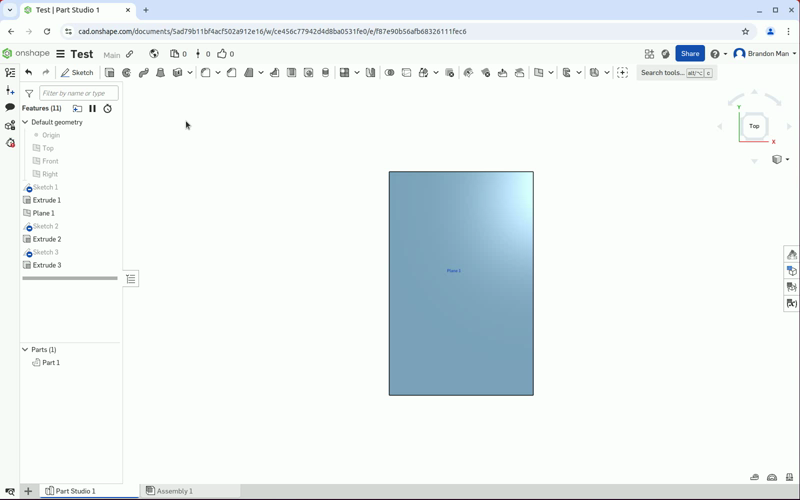
key(shift+h)
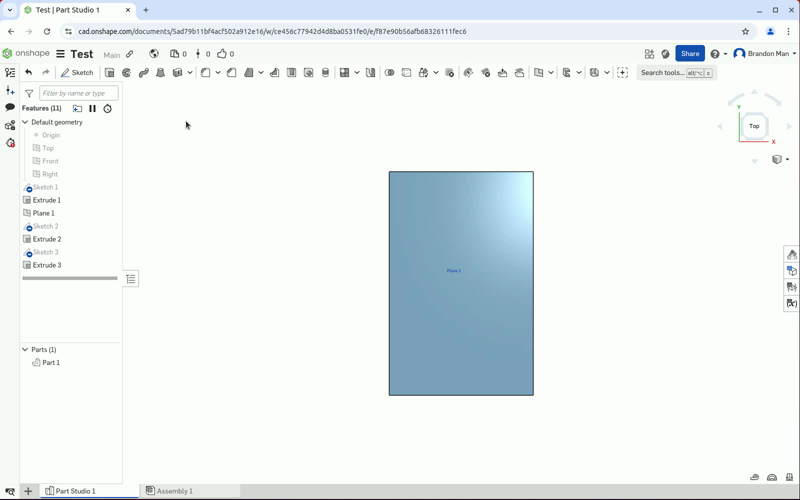
mouse_move(73, 189)
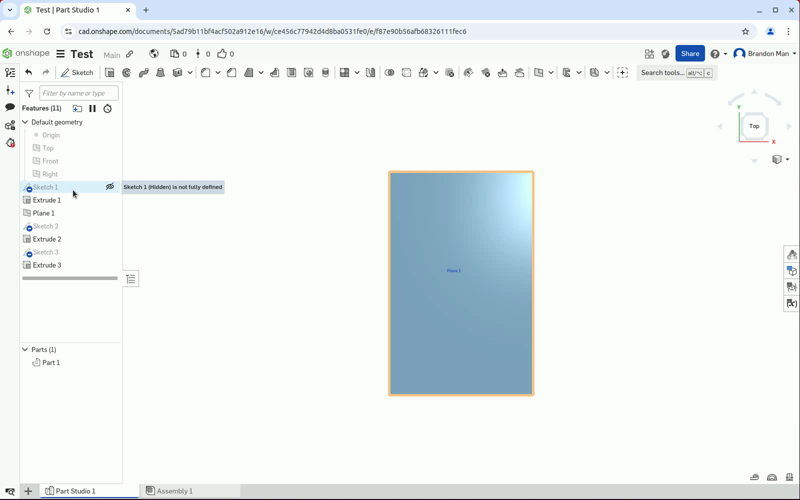
click(73, 189)
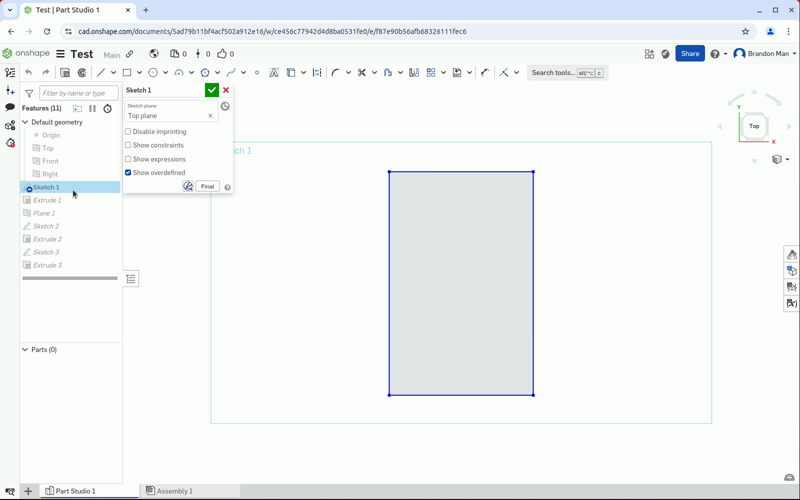
mouse_move(229, 92)
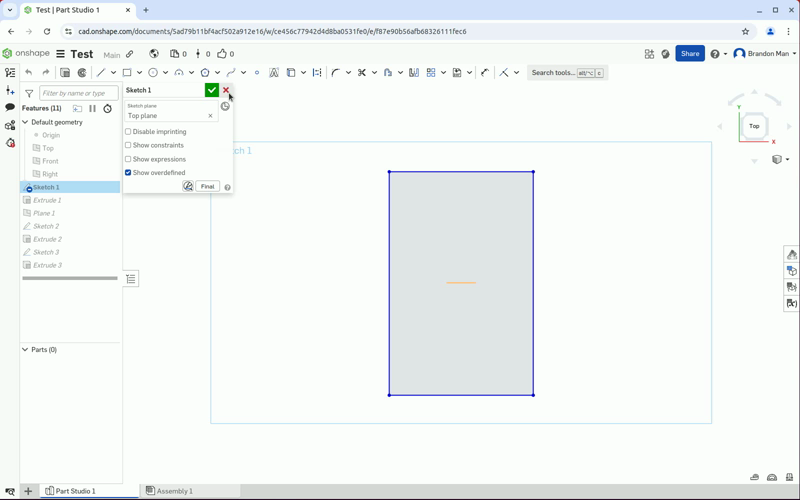
click(229, 92)
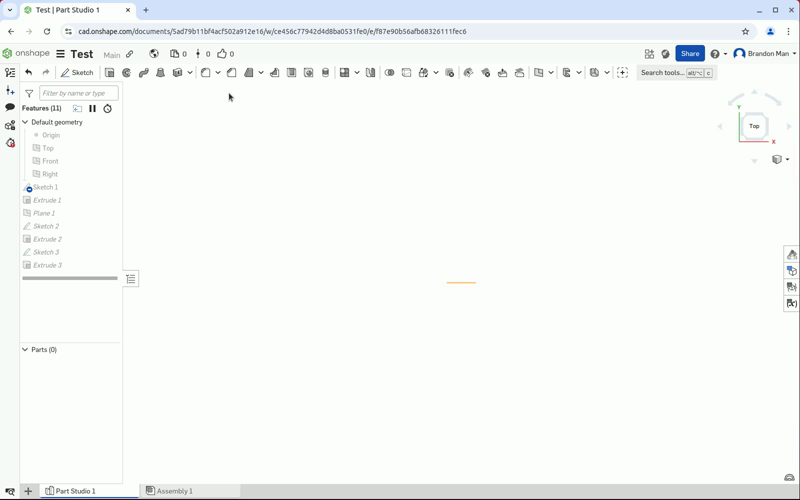
key(shift+s)
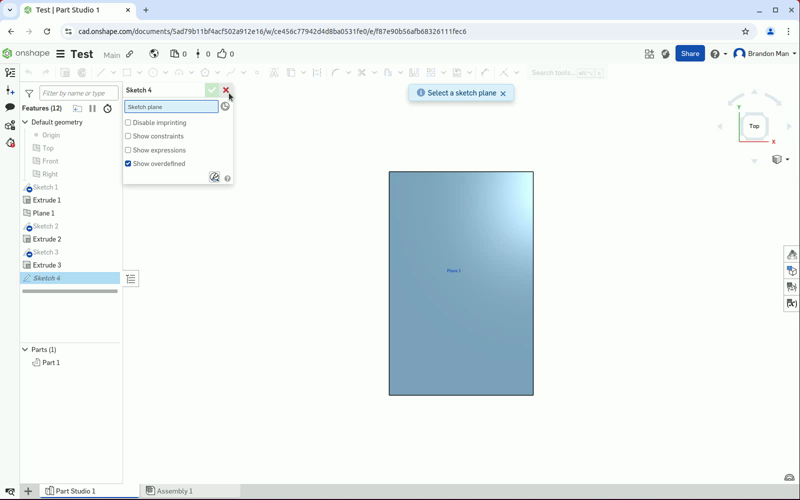
mouse_move(73, 215)
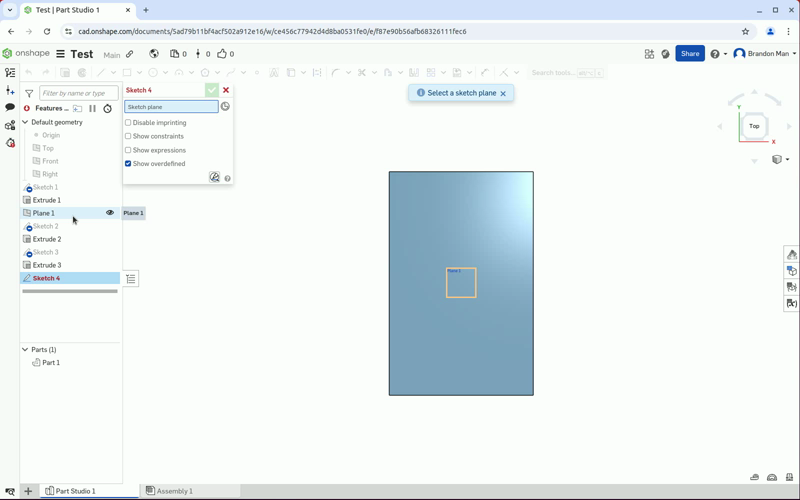
click(73, 215)
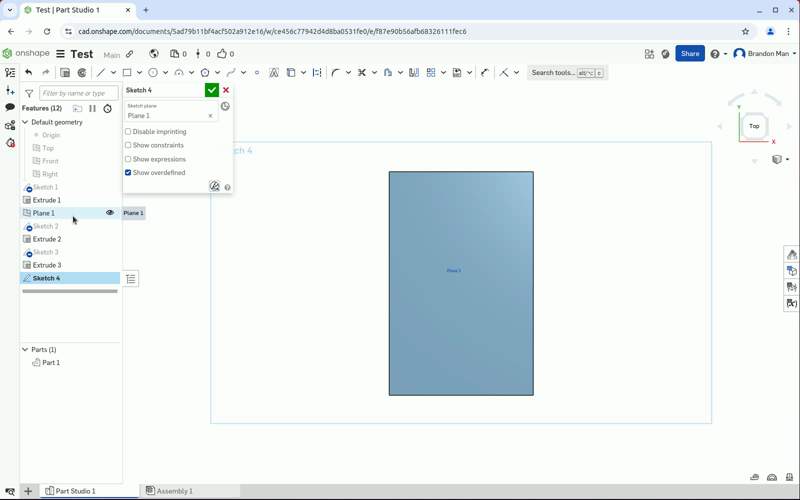
mouse_move(73, 352)
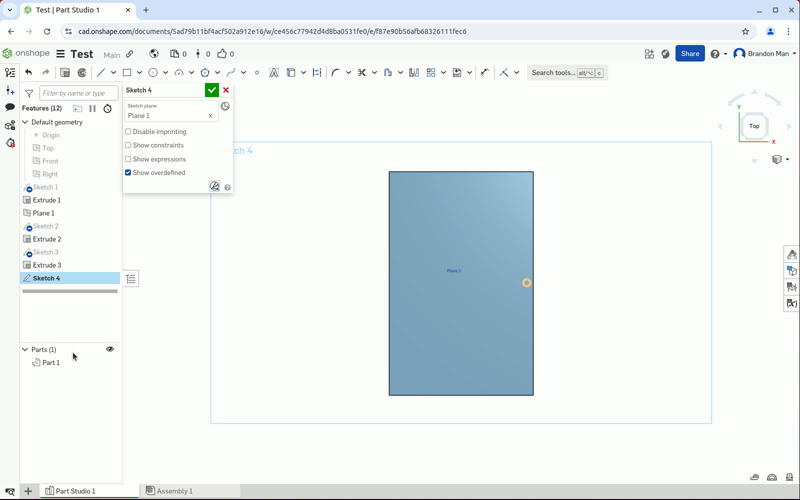
key(y)
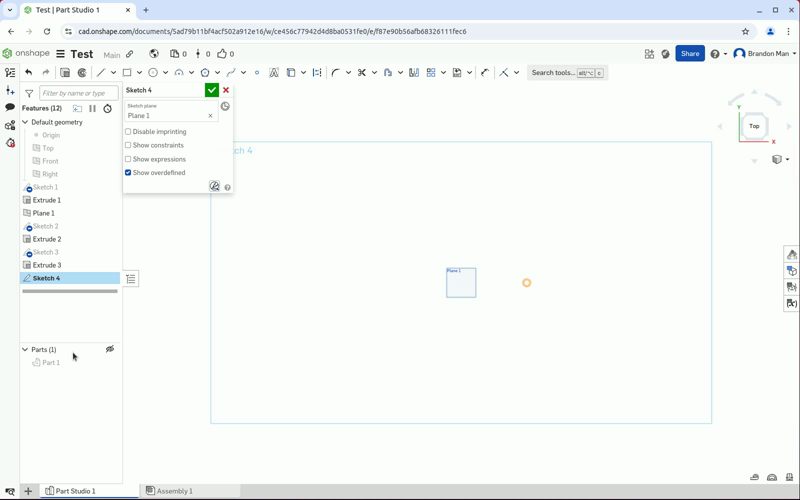
key(c)
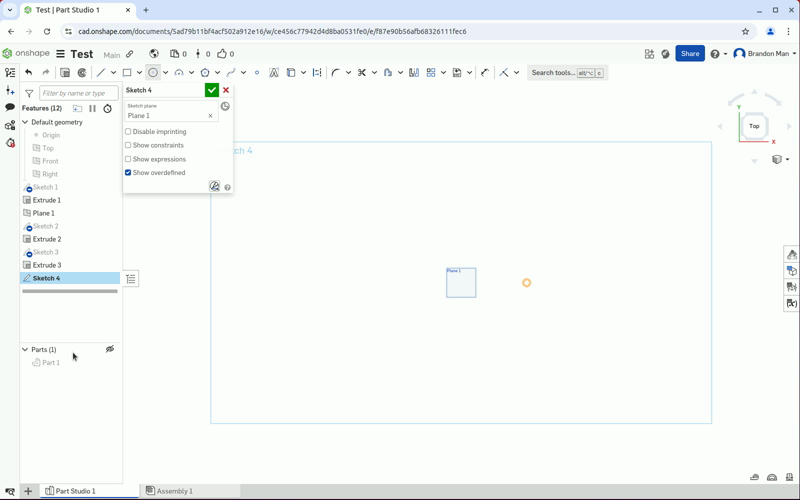
key_down(shift)
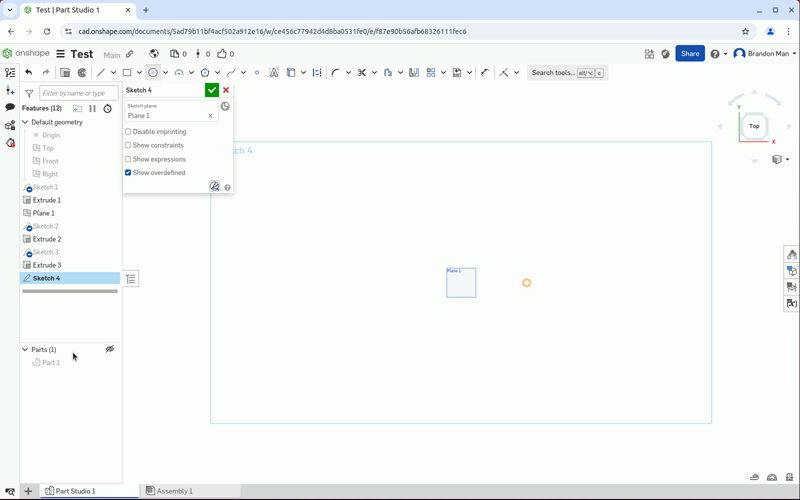
mouse_move(460, 177)
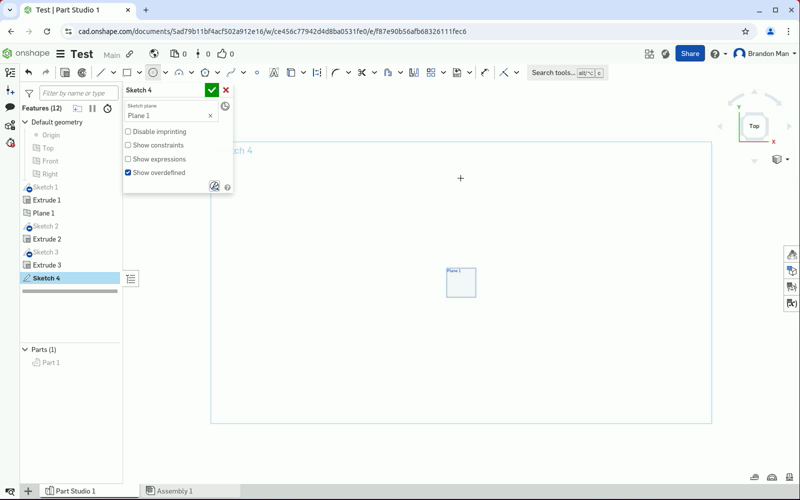
click(460, 177)
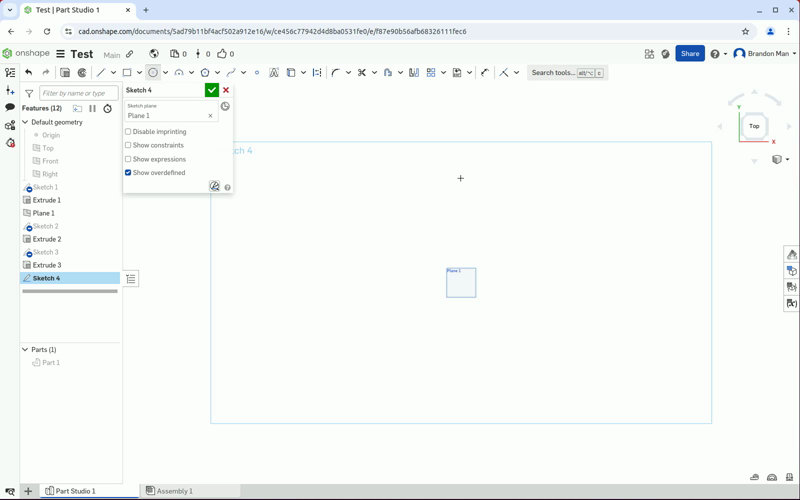
key_up(shift)
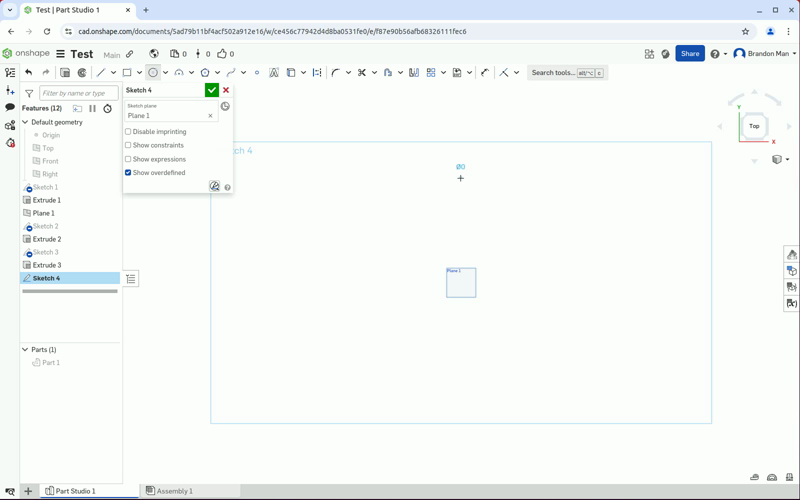
mouse_move(464, 177)
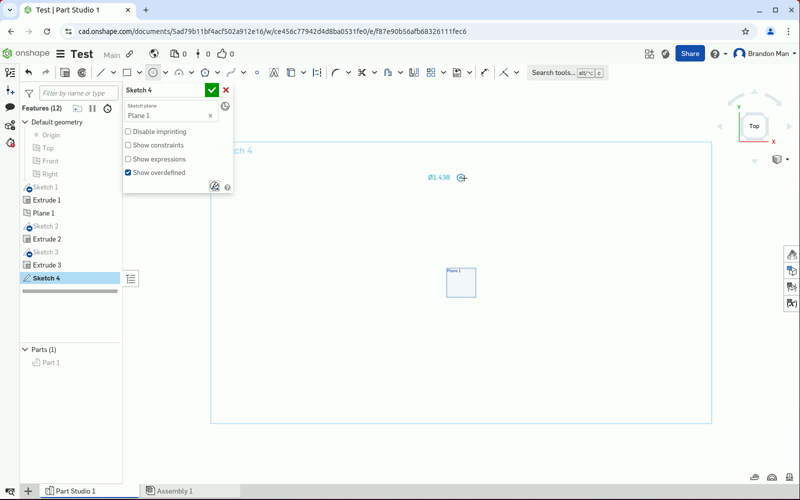
click(464, 177)
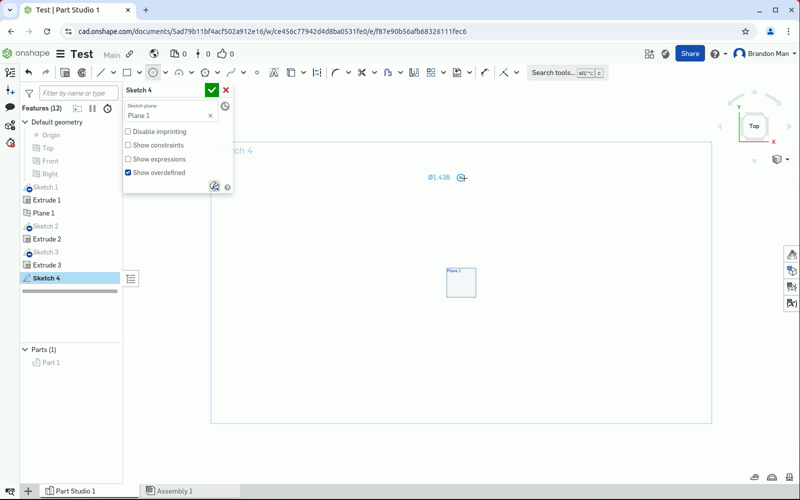
key(esc)
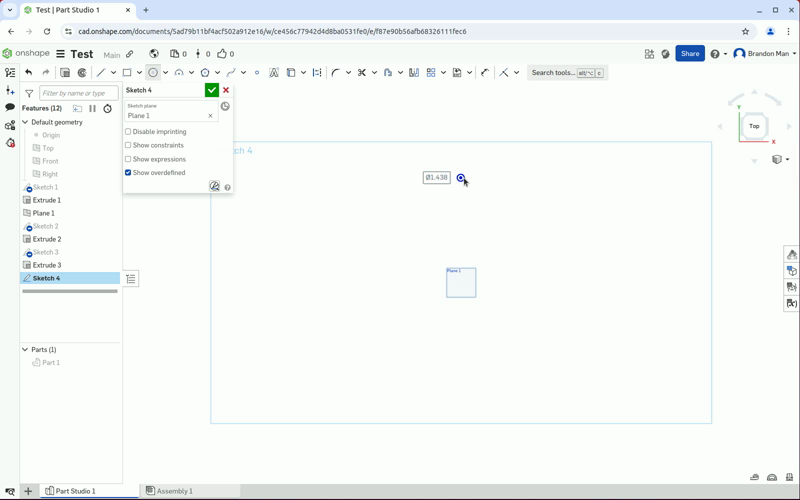
mouse_move(459, 176)
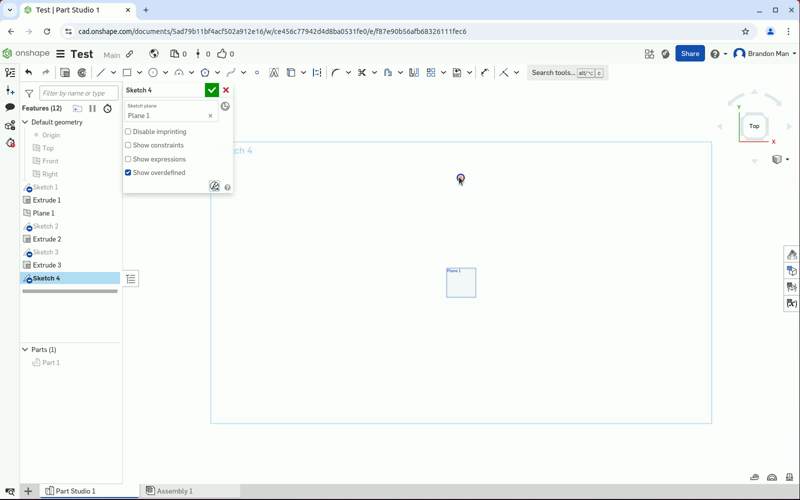
scroll(6)
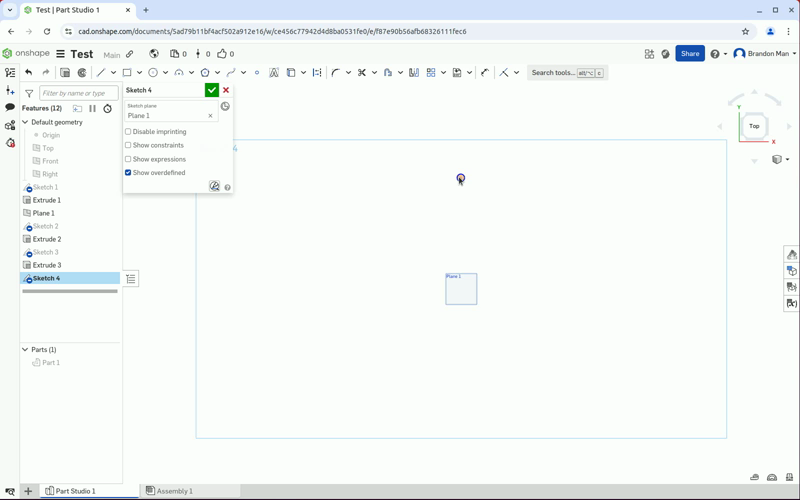
scroll(6)
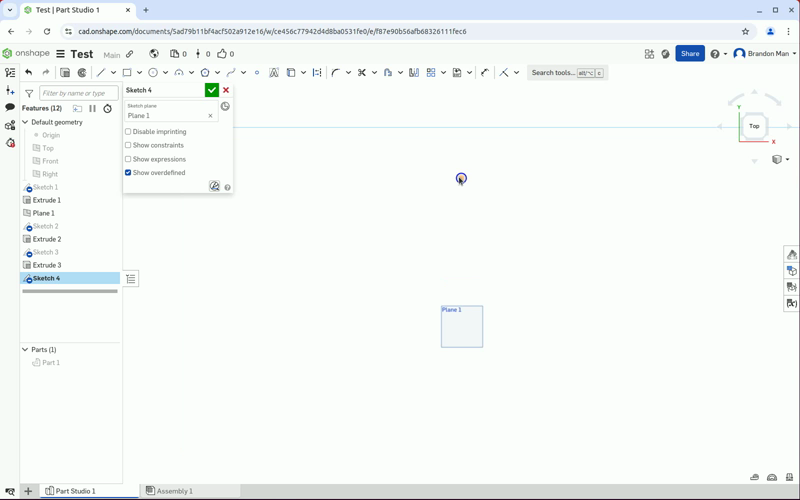
scroll(6)
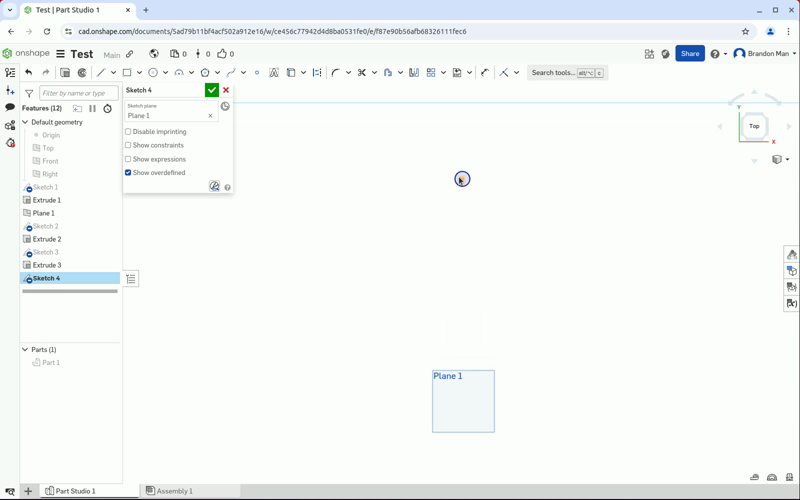
scroll(6)
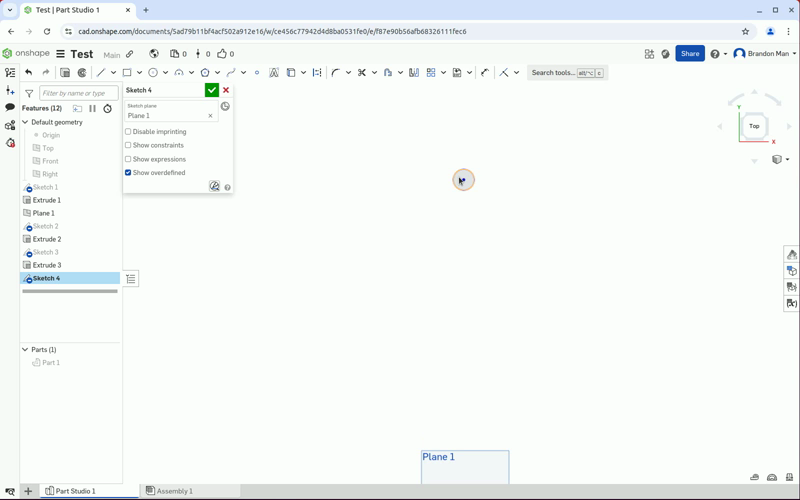
scroll(6)
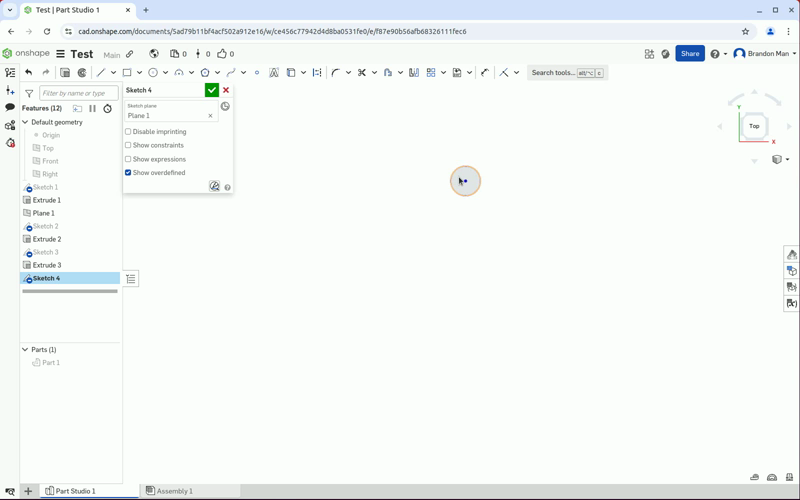
scroll(6)
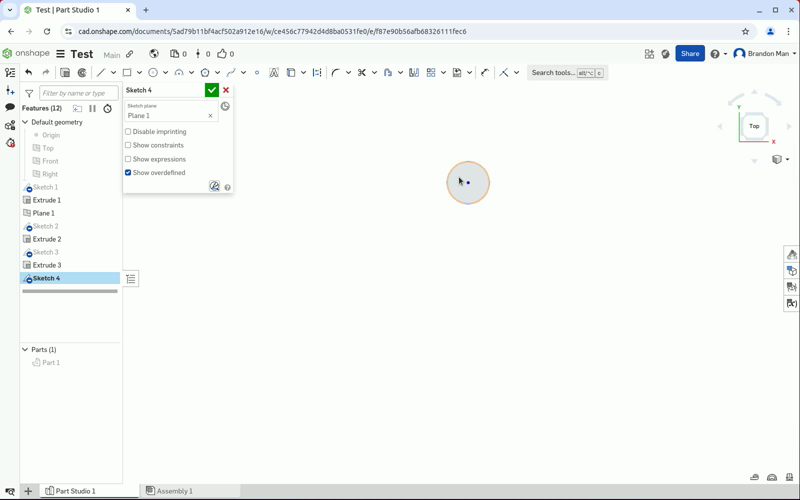
scroll(6)
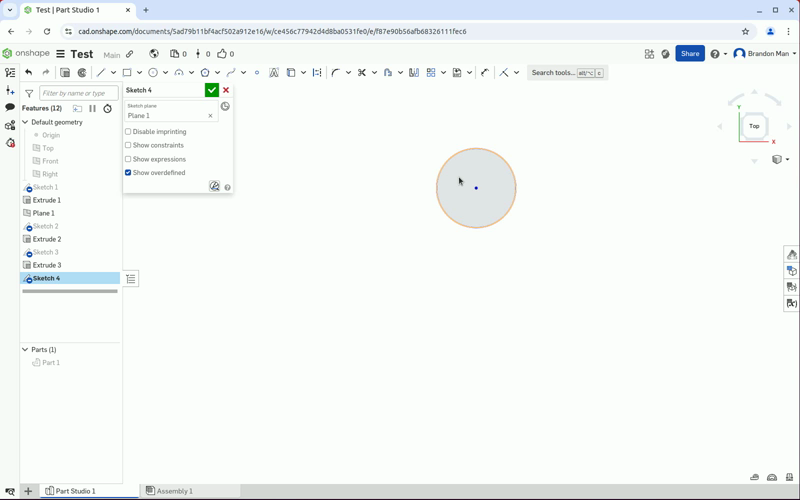
click(459, 176)
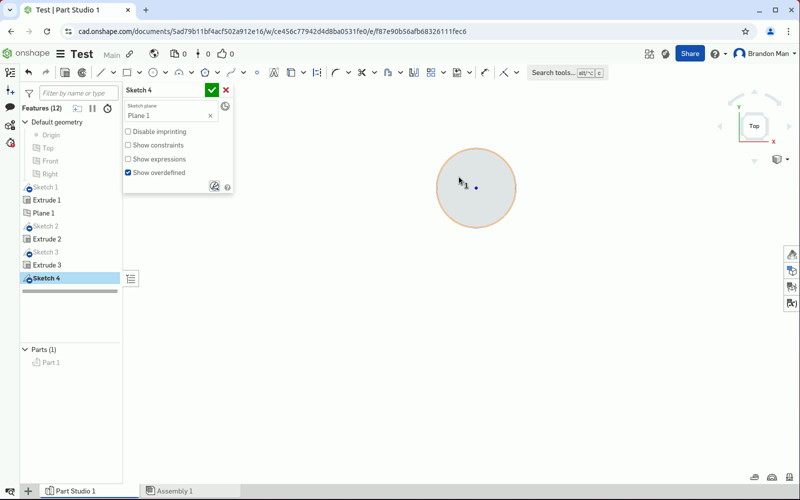
scroll(-6)
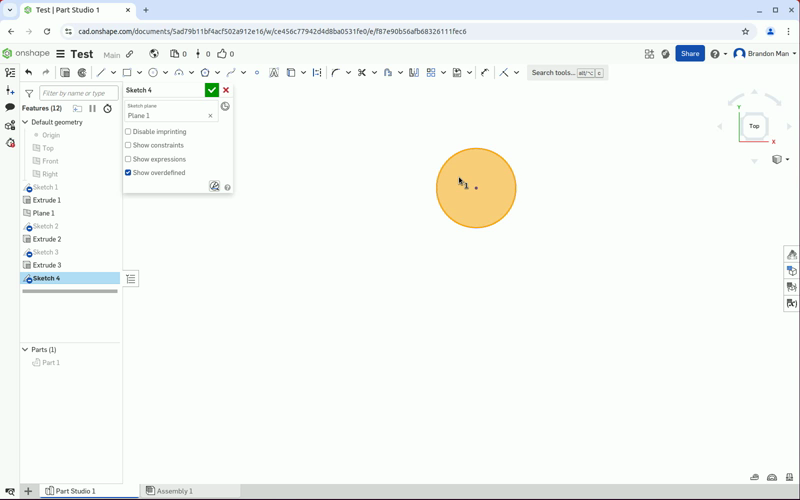
scroll(-6)
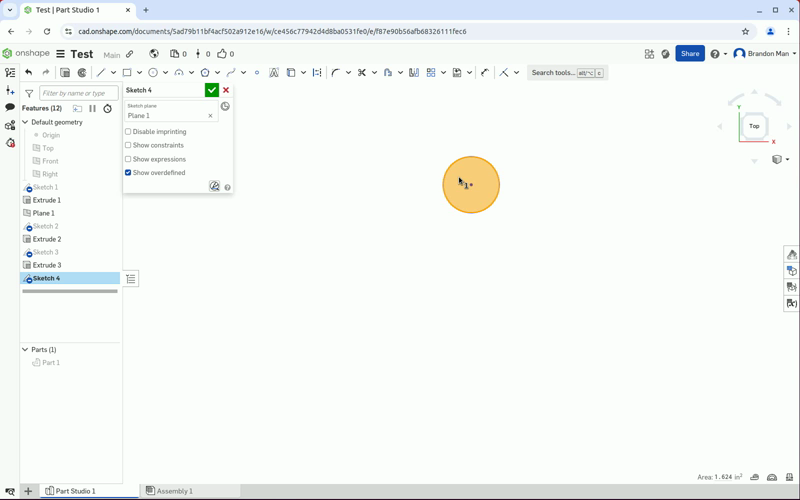
scroll(-6)
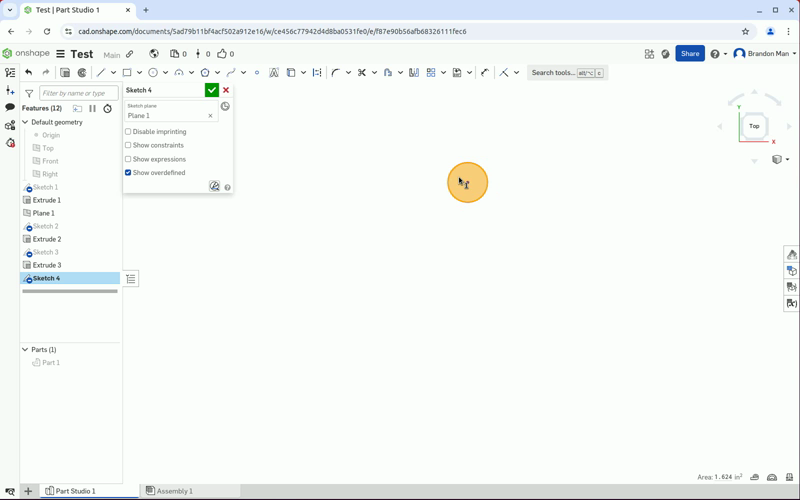
scroll(-6)
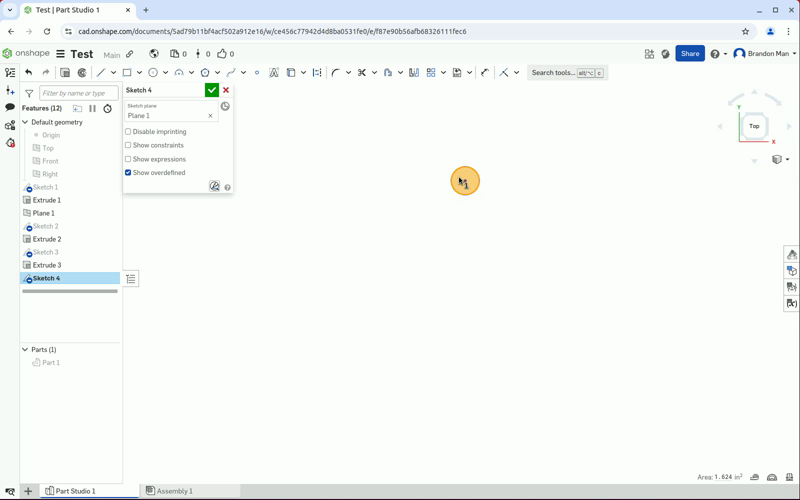
scroll(-6)
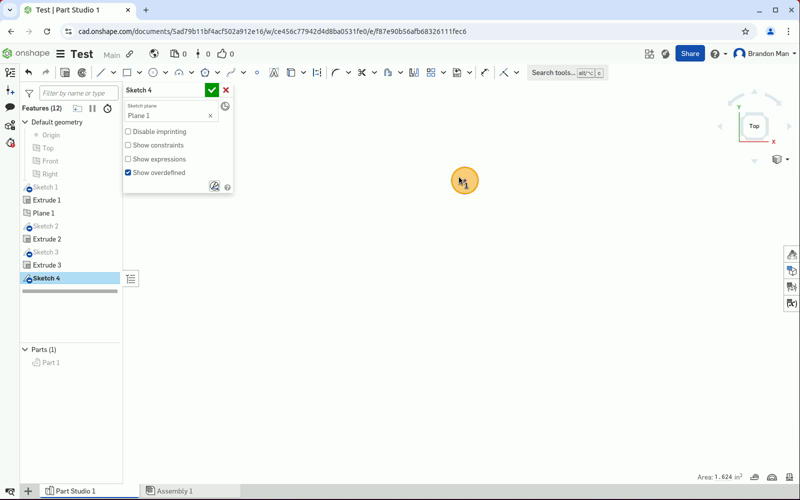
scroll(-6)
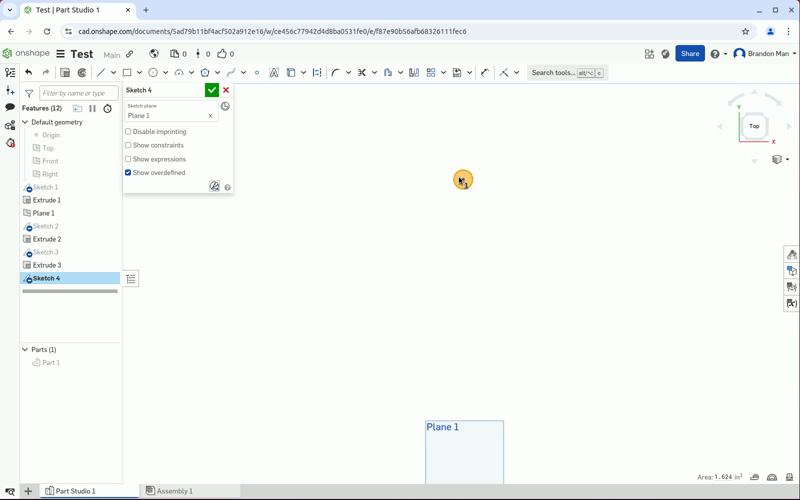
scroll(-6)
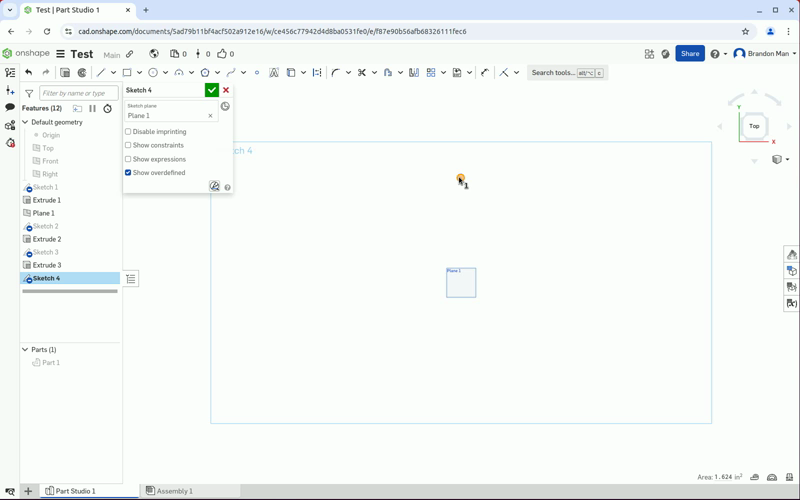
mouse_move(73, 352)
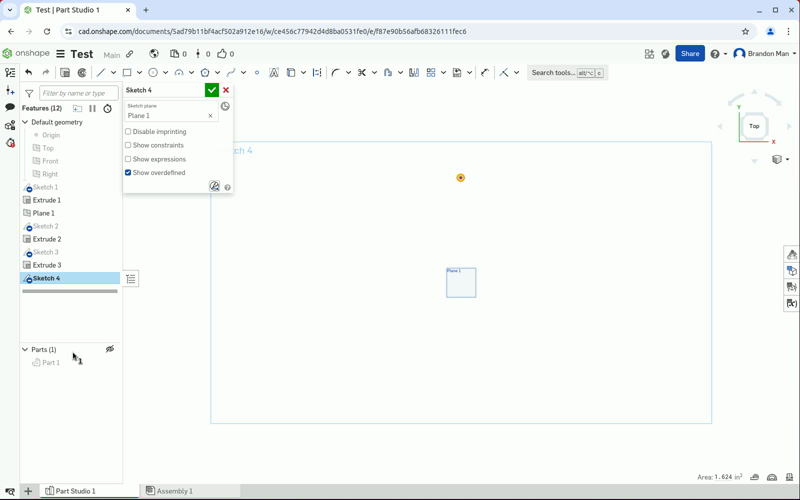
key(shift+y)
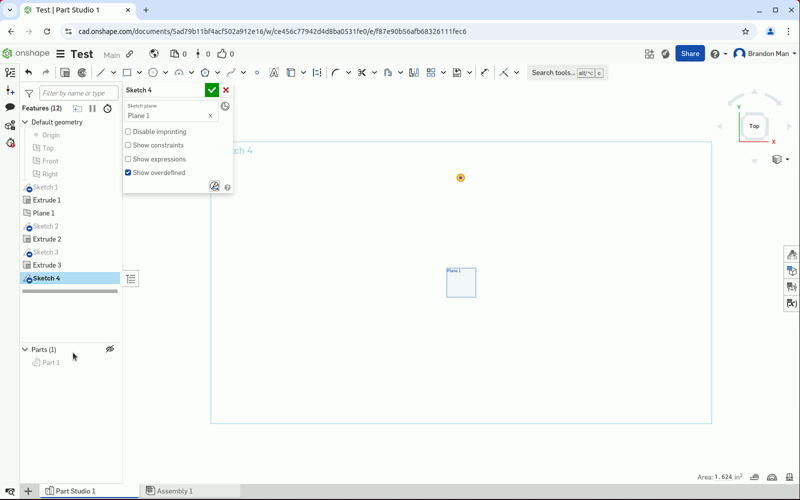
key(shift+e)
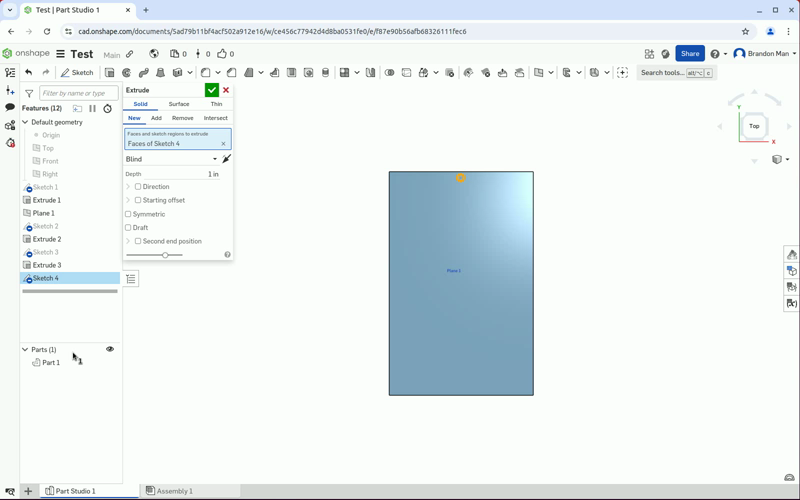
mouse_move(143, 106)
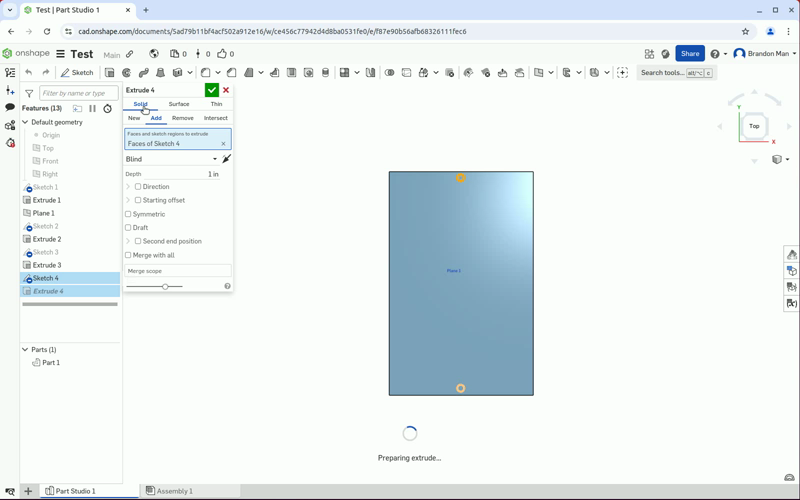
click(143, 106)
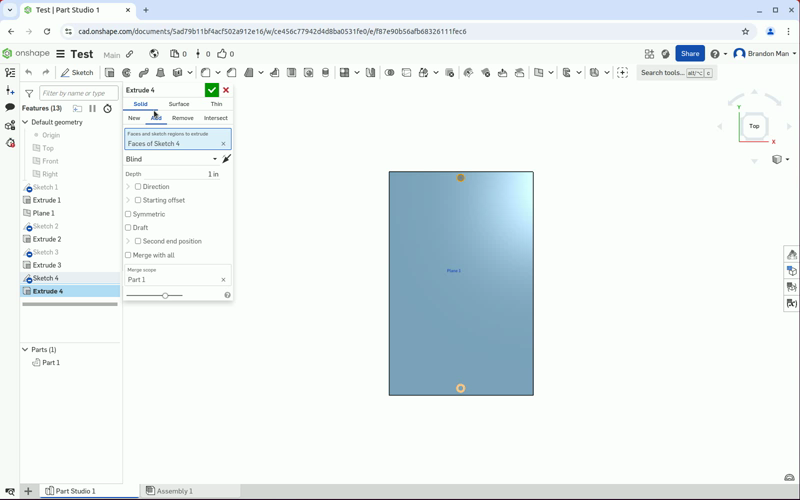
mouse_move(186, 120)
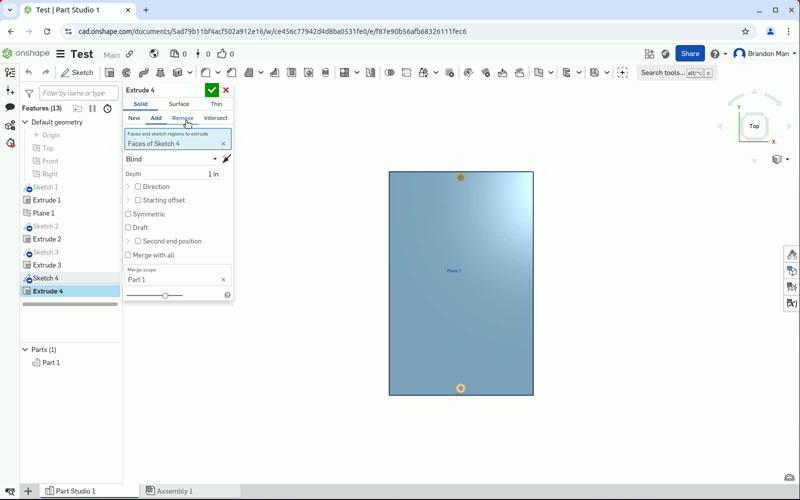
click(186, 120)
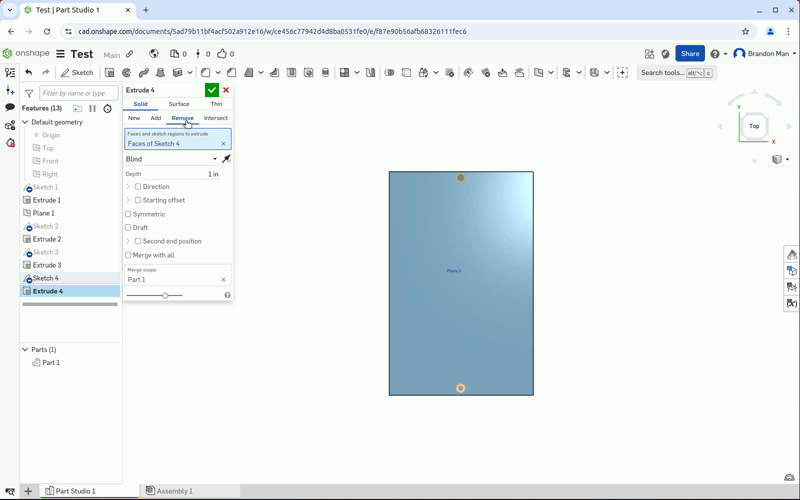
key(tab, 4)
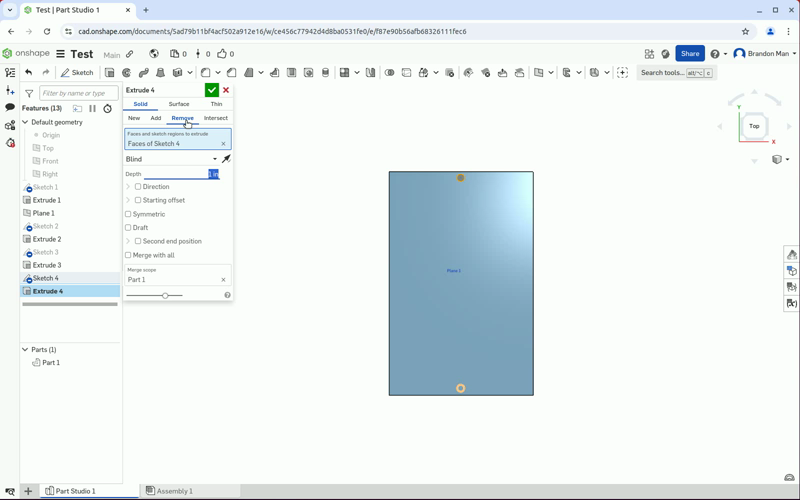
text(8.425)
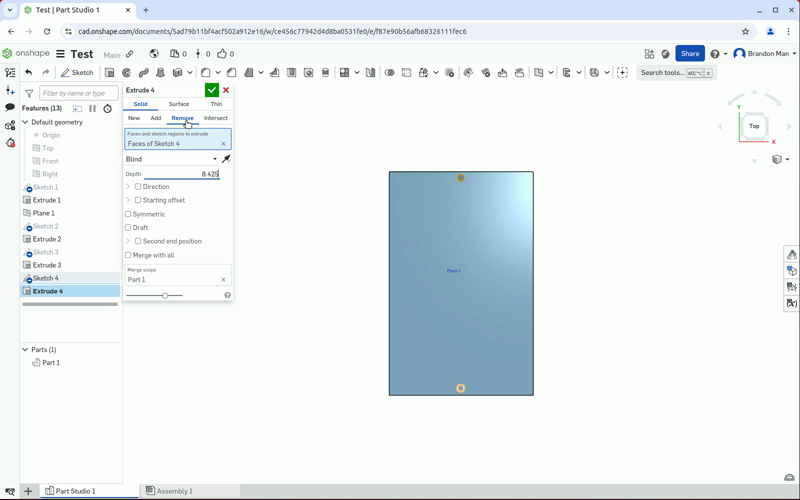
key(tab, 6)
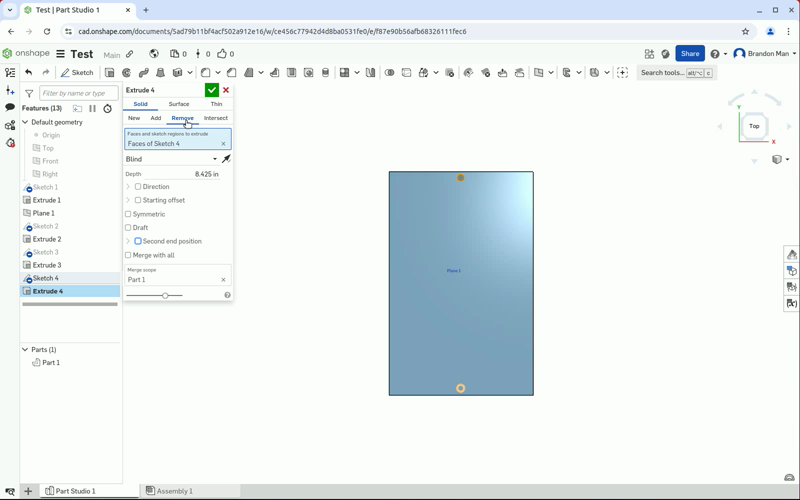
key(space)
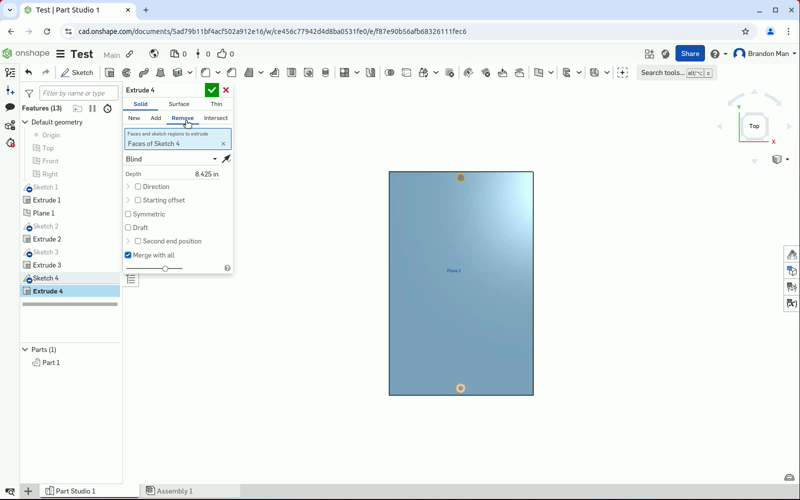
key(enter)
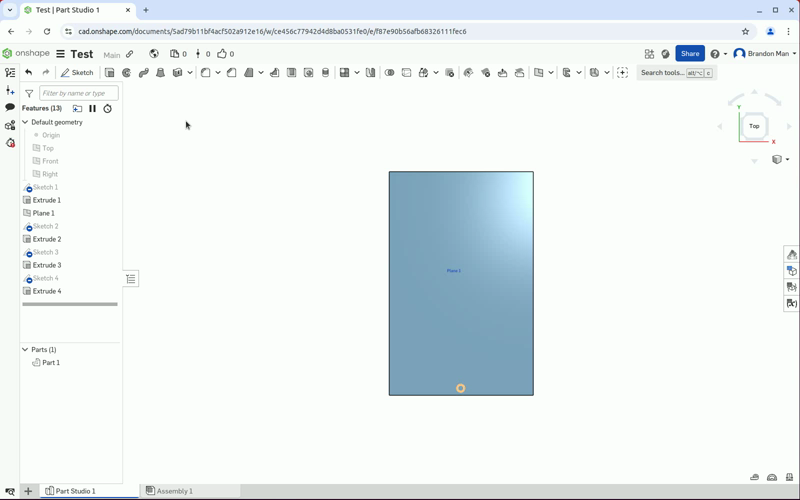
key(shift+h)
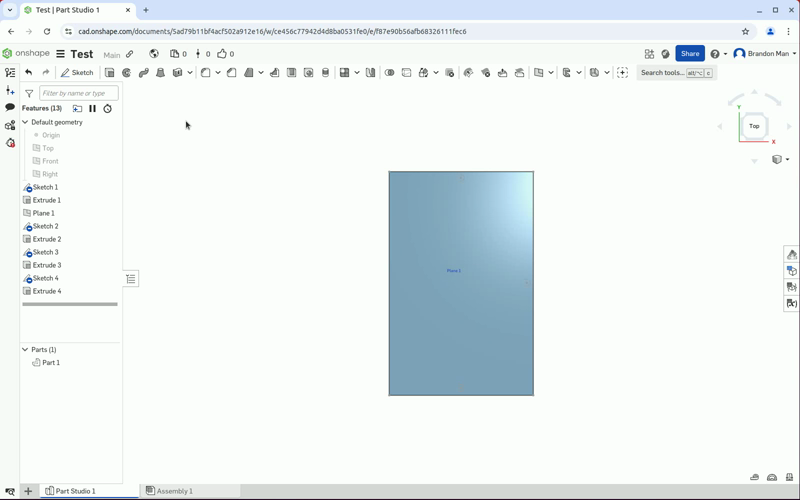
key(shift+h)
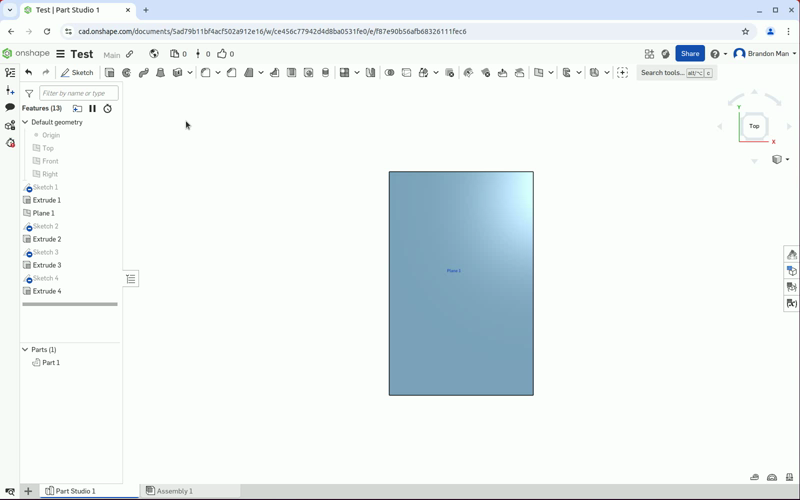
mouse_move(73, 189)
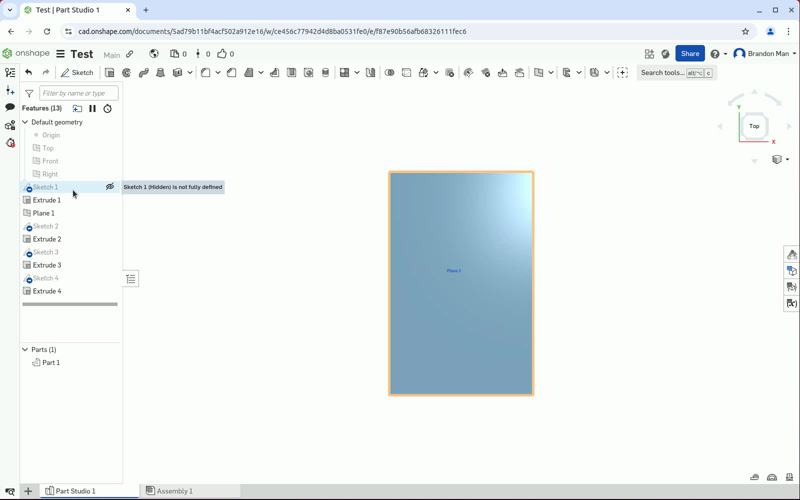
click(73, 189)
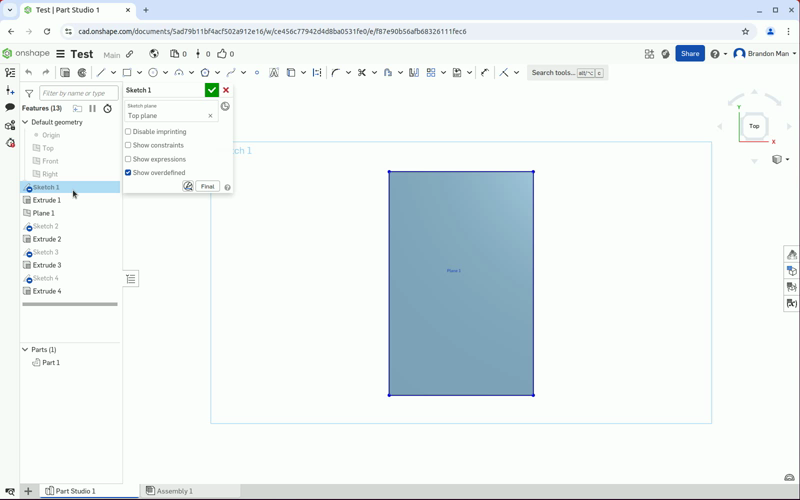
mouse_move(229, 92)
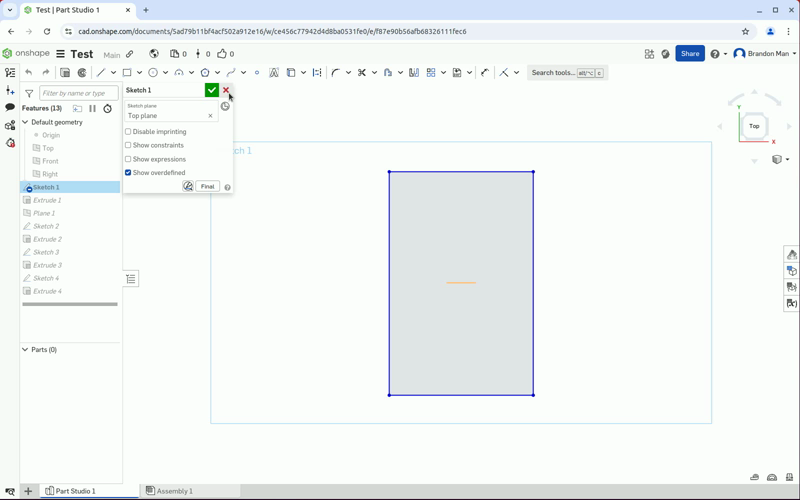
click(229, 92)
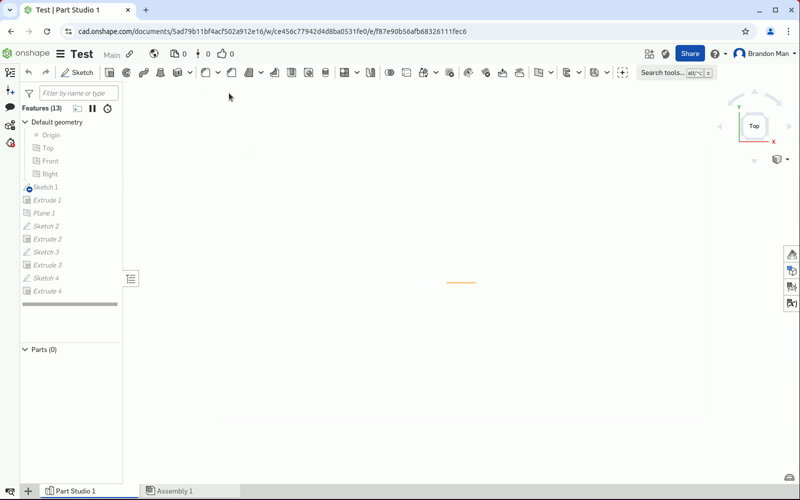
key(shift+s)
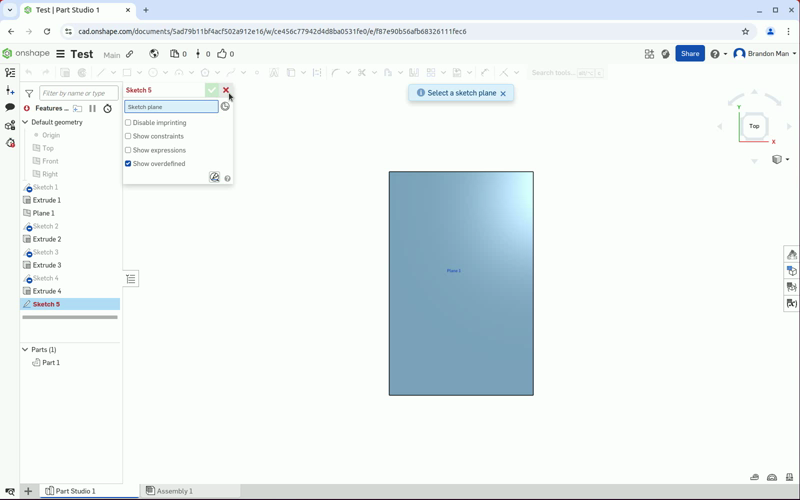
mouse_move(73, 215)
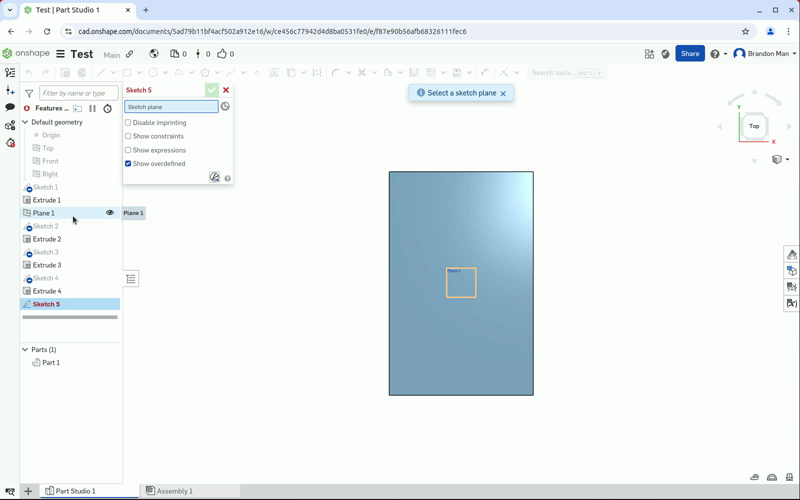
click(73, 215)
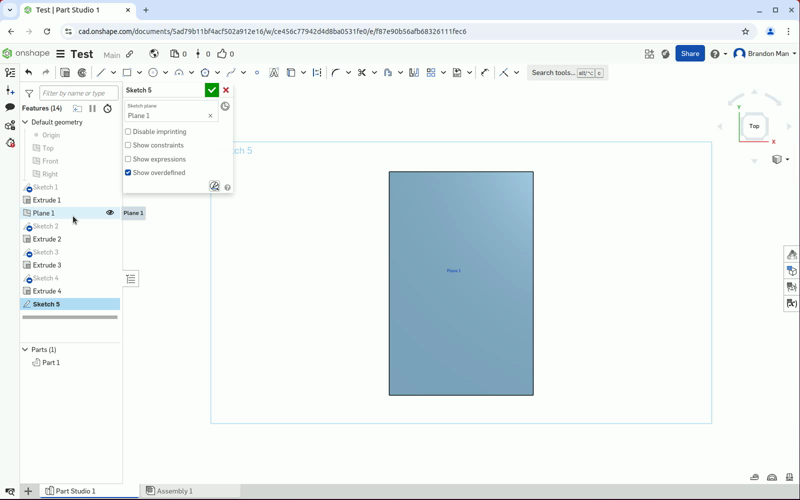
mouse_move(73, 352)
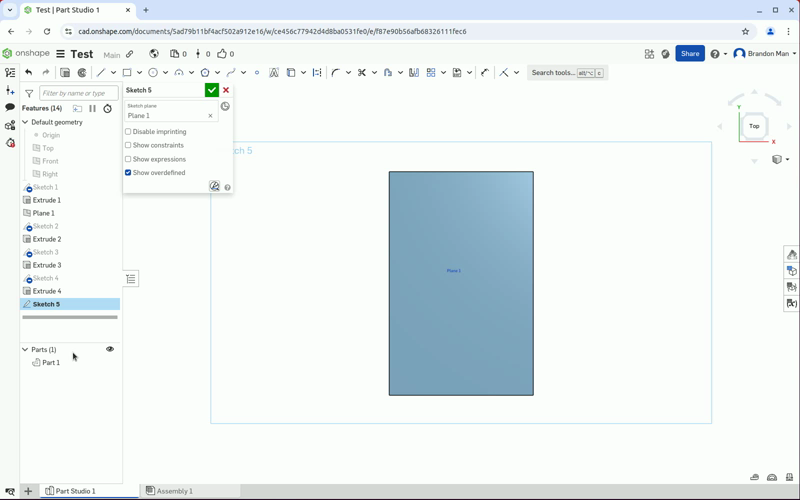
key(y)
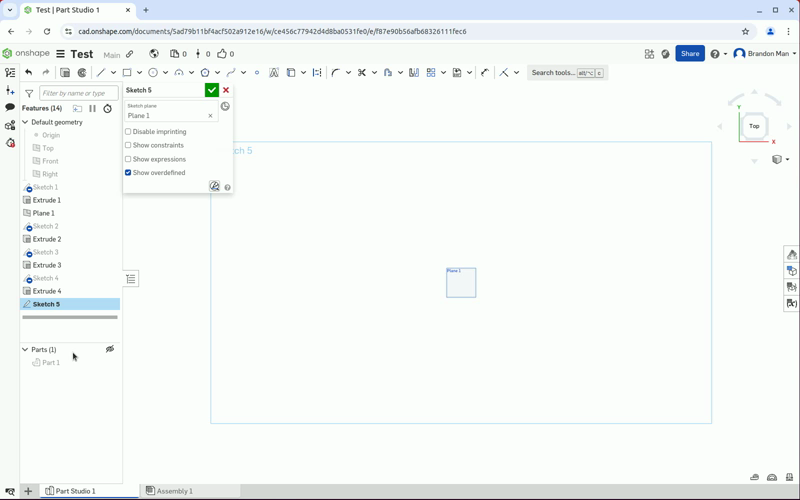
key(c)
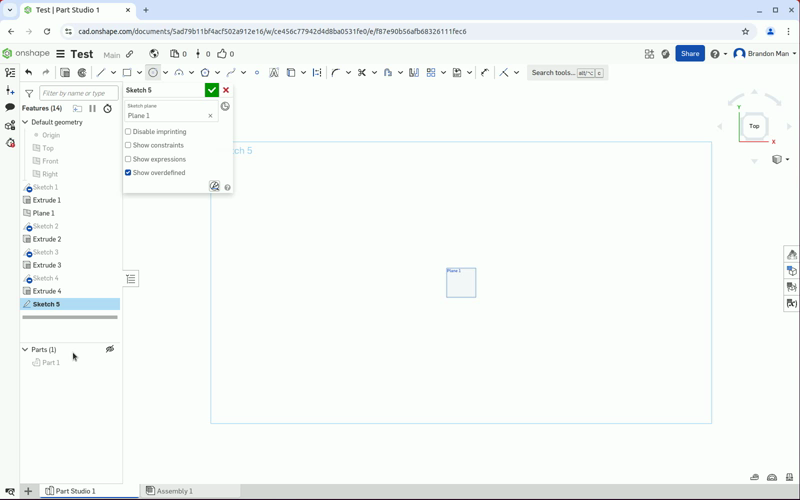
key_down(shift)
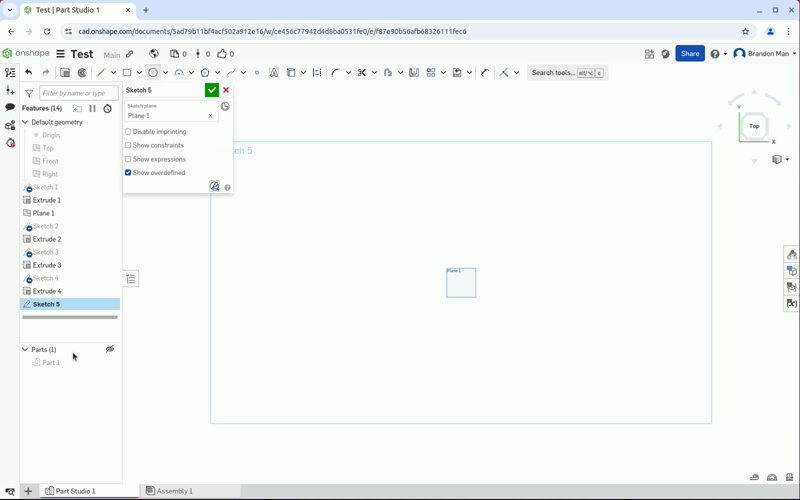
mouse_move(396, 282)
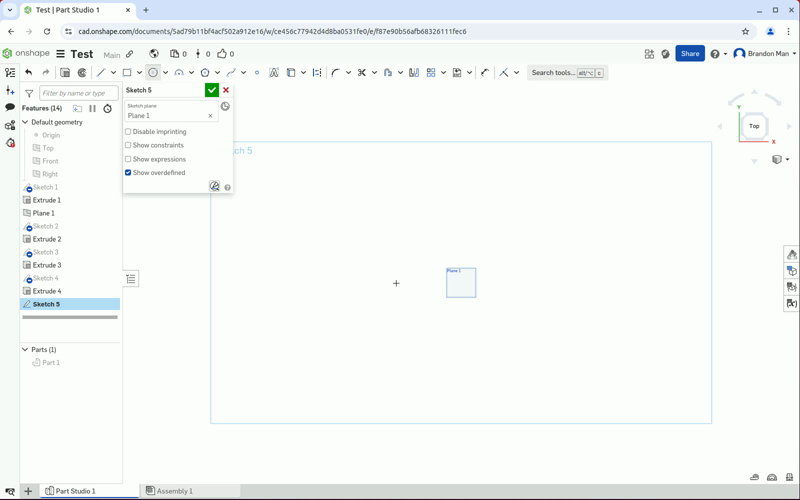
click(396, 282)
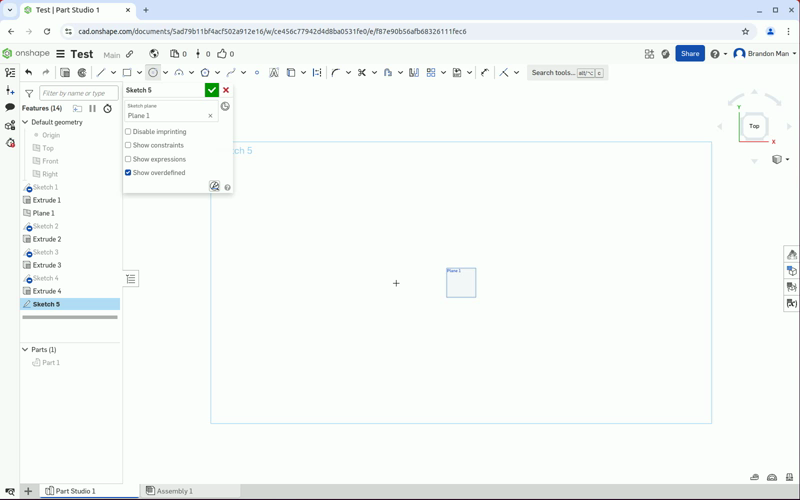
key_up(shift)
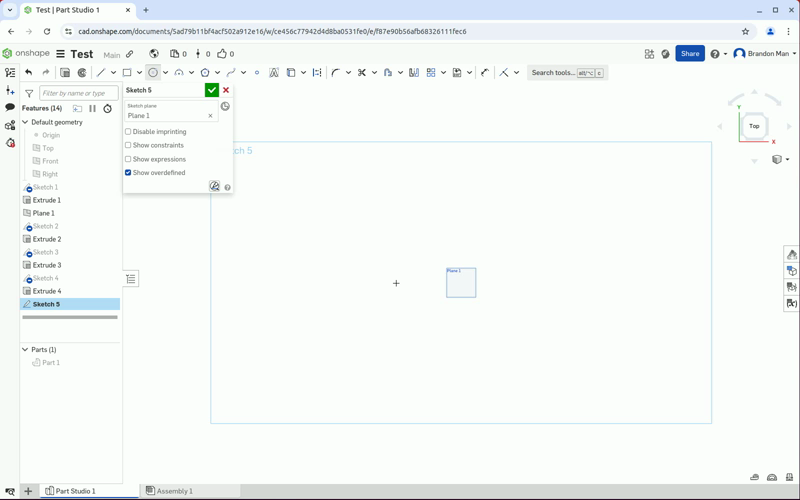
mouse_move(399, 282)
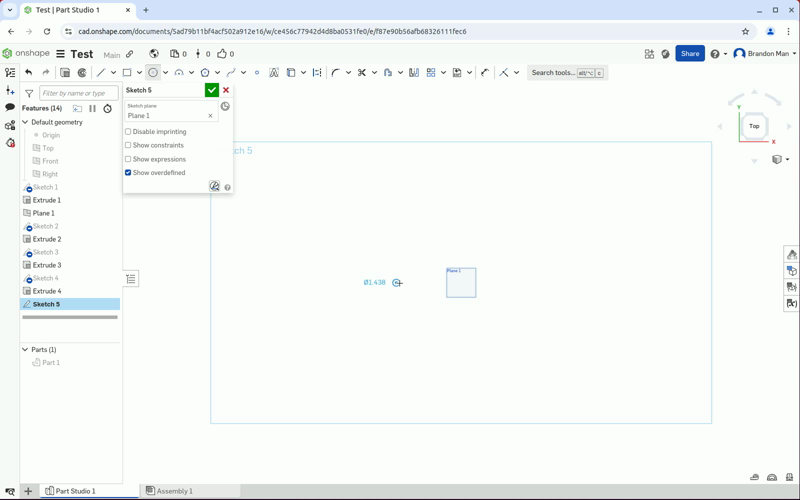
click(399, 282)
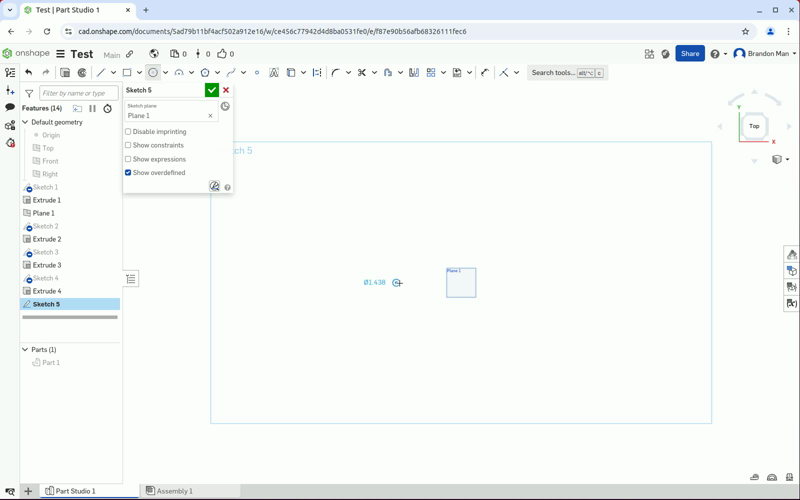
key(esc)
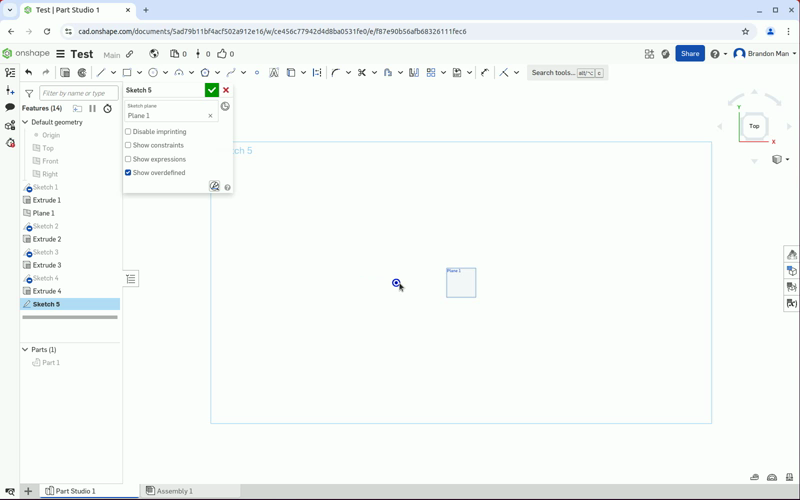
mouse_move(398, 283)
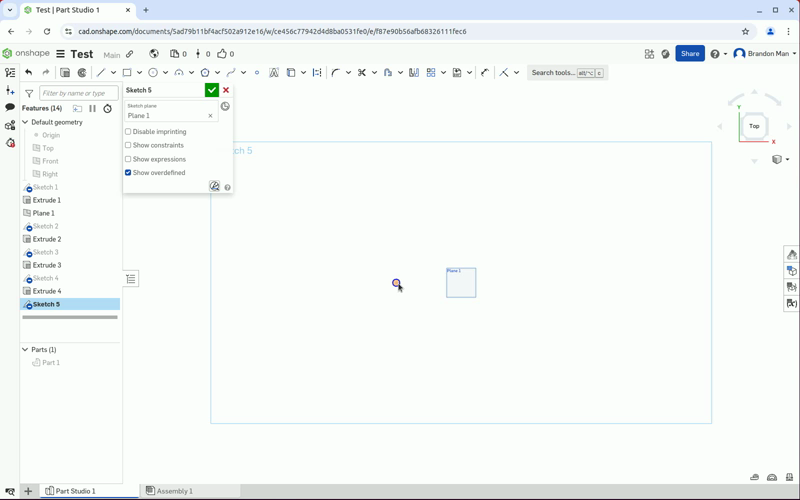
scroll(6)
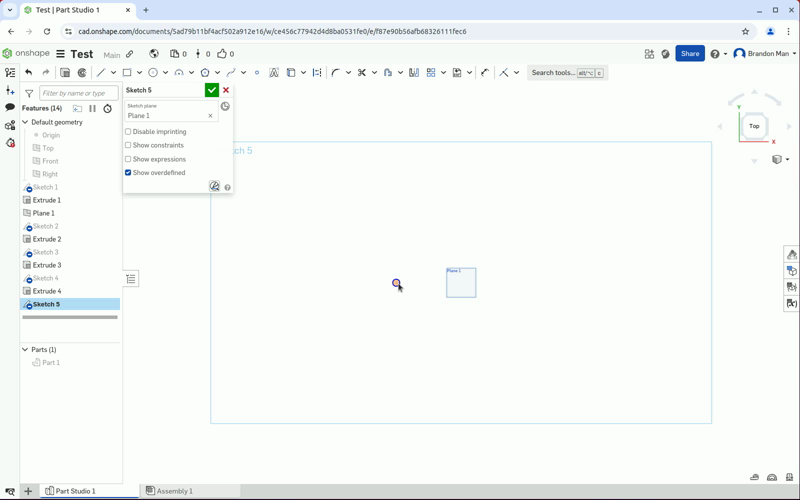
scroll(6)
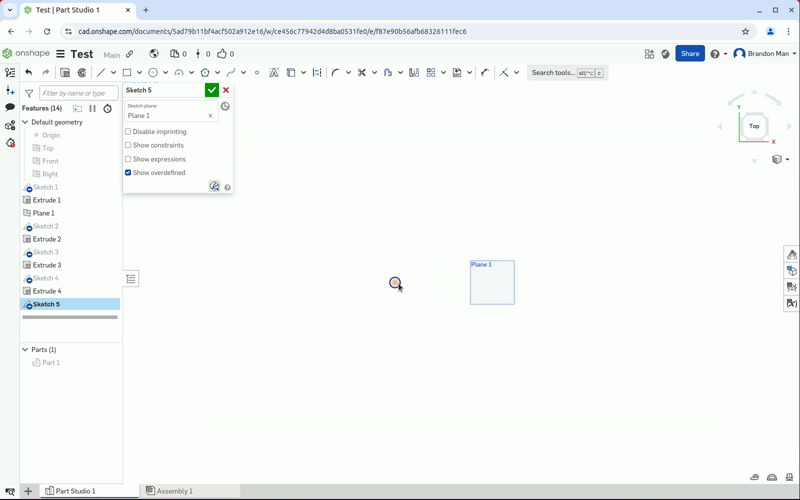
scroll(6)
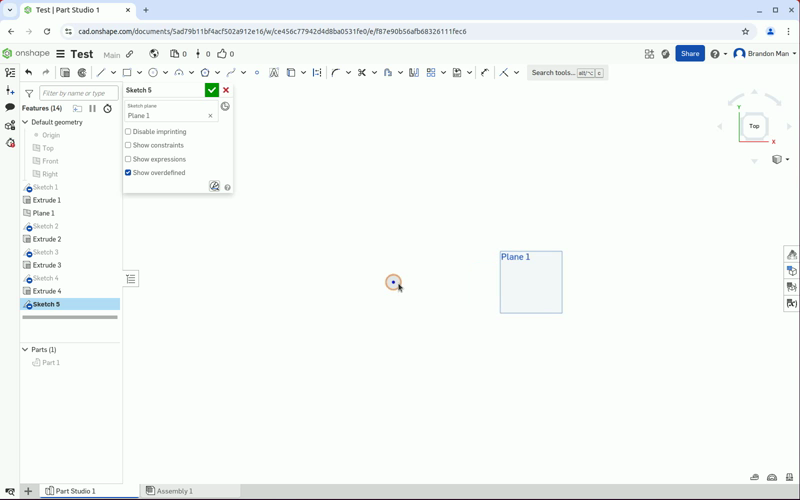
scroll(6)
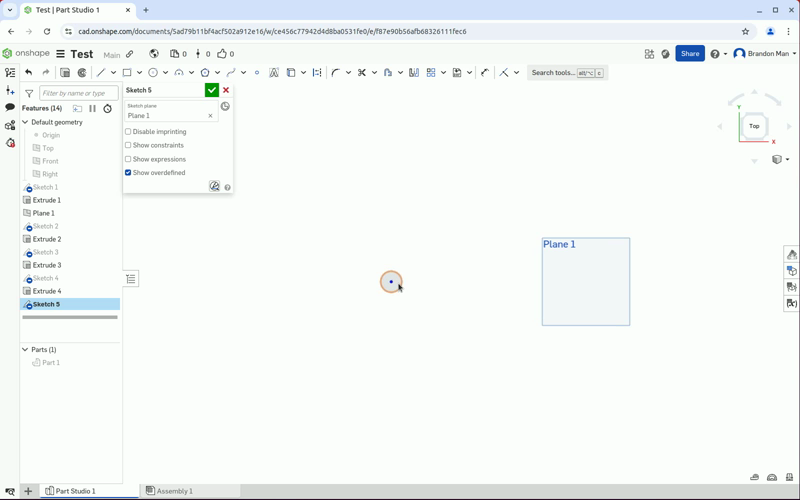
scroll(6)
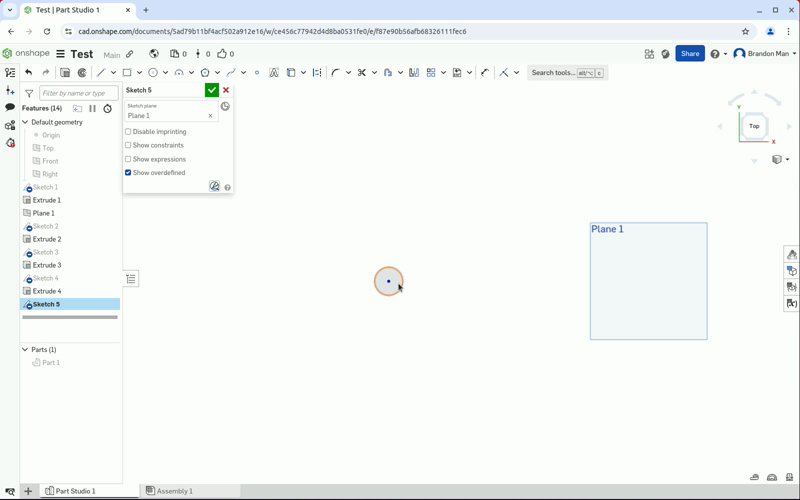
scroll(6)
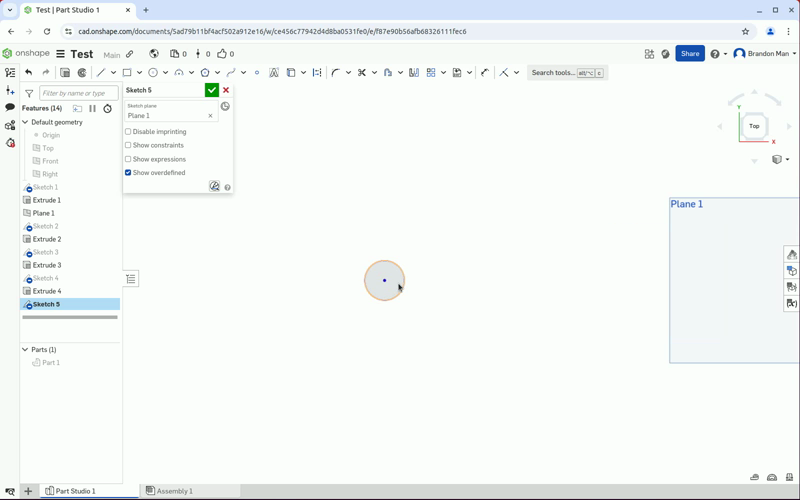
scroll(6)
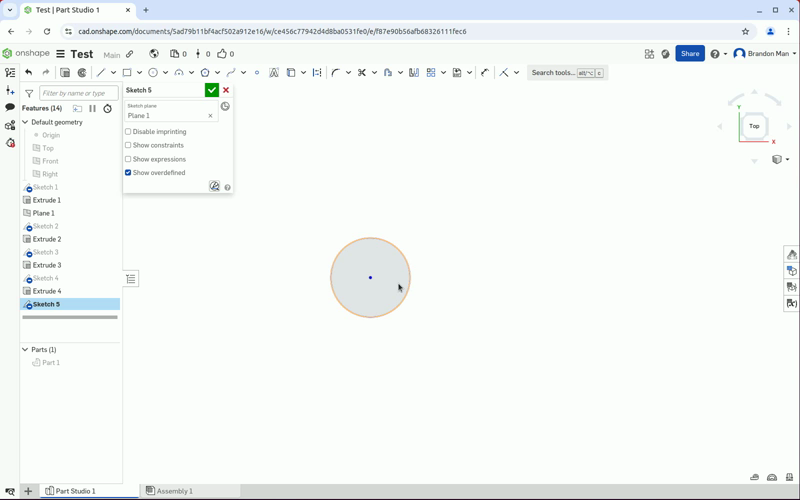
click(398, 283)
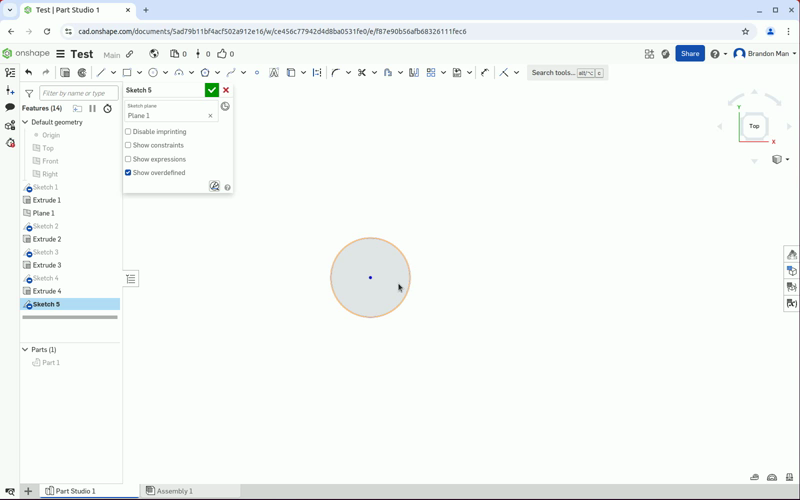
scroll(-6)
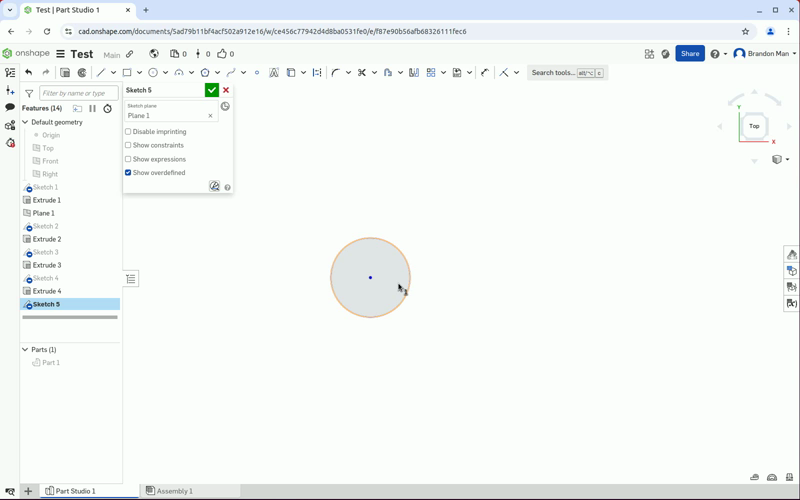
scroll(-6)
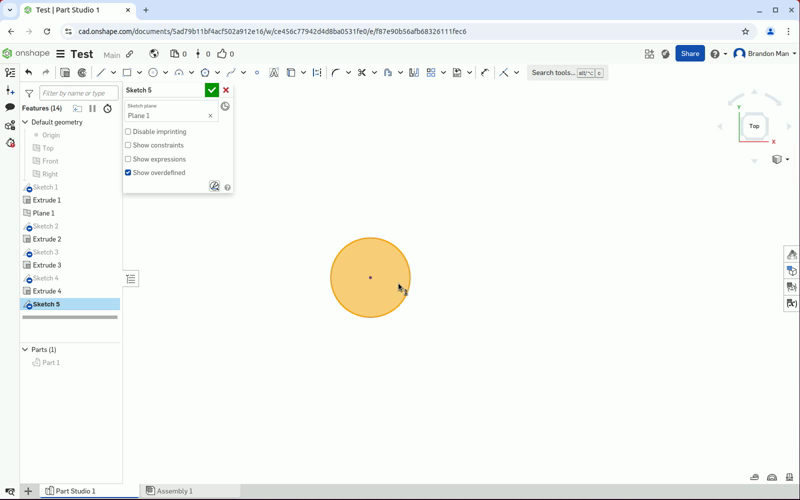
scroll(-6)
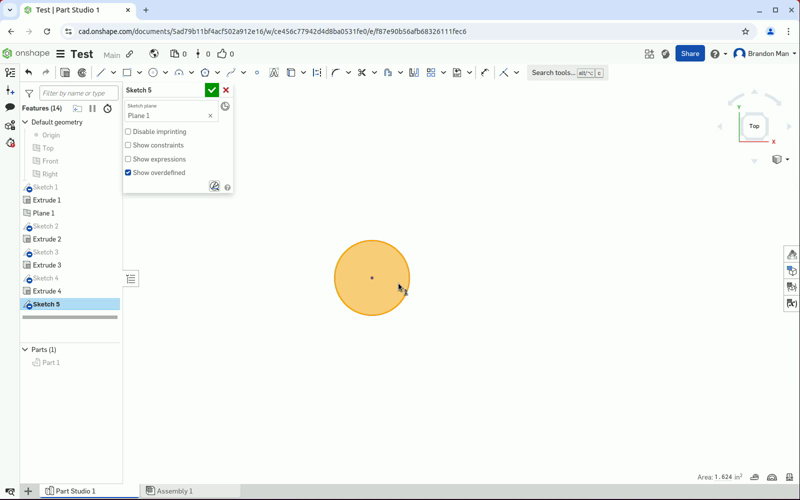
scroll(-6)
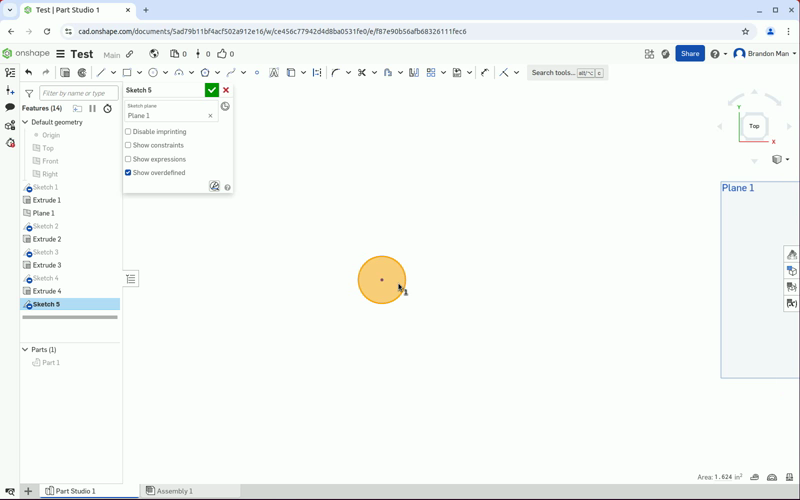
scroll(-6)
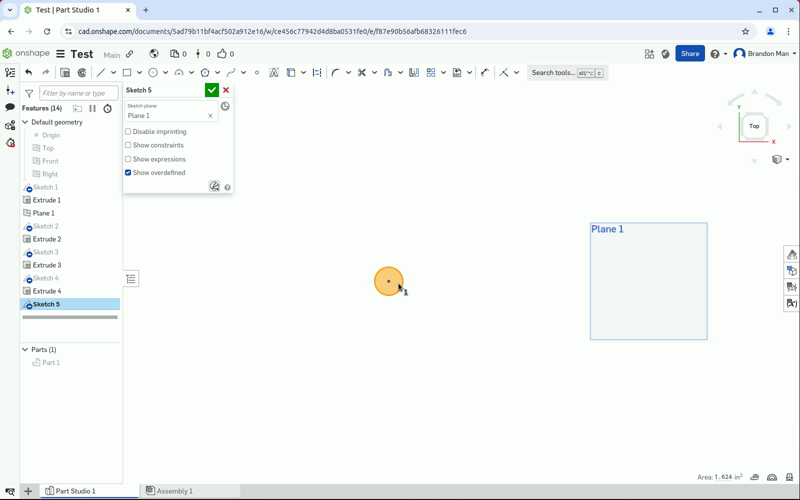
scroll(-6)
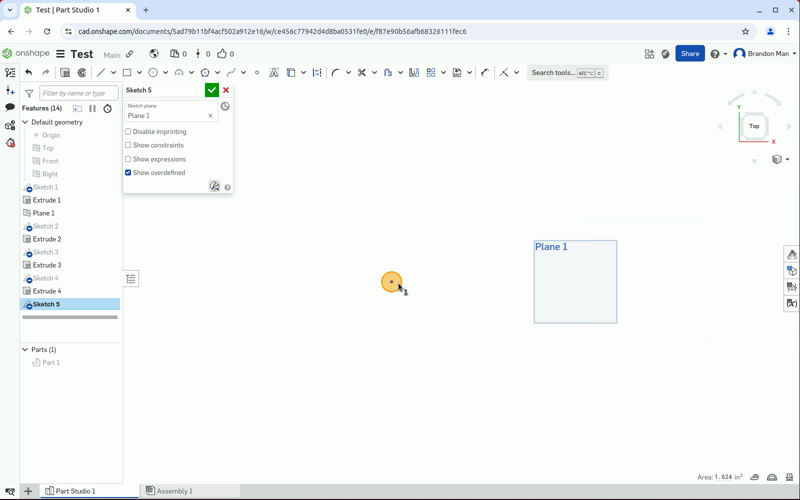
scroll(-6)
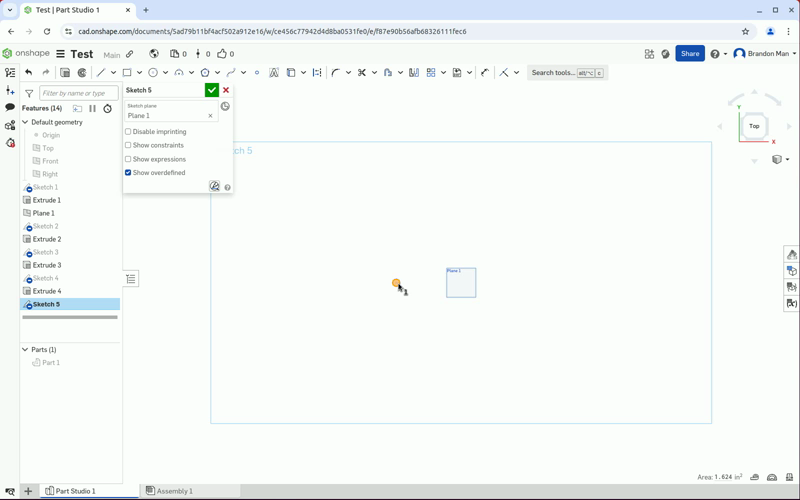
mouse_move(73, 352)
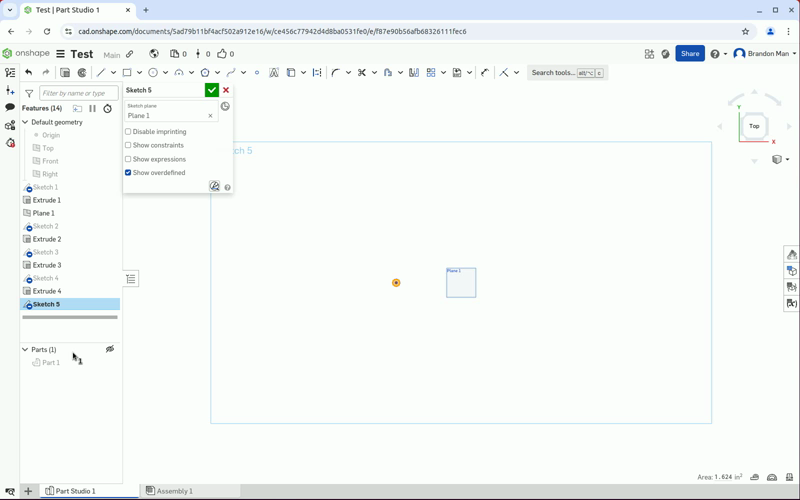
key(shift+y)
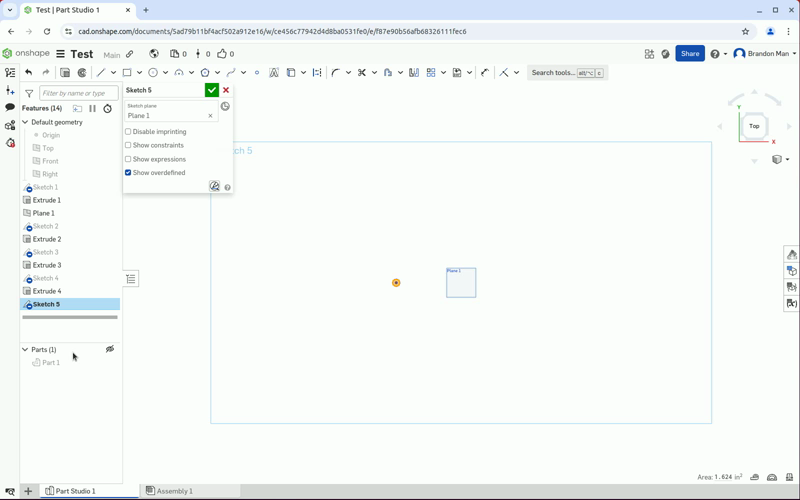
key(shift+e)
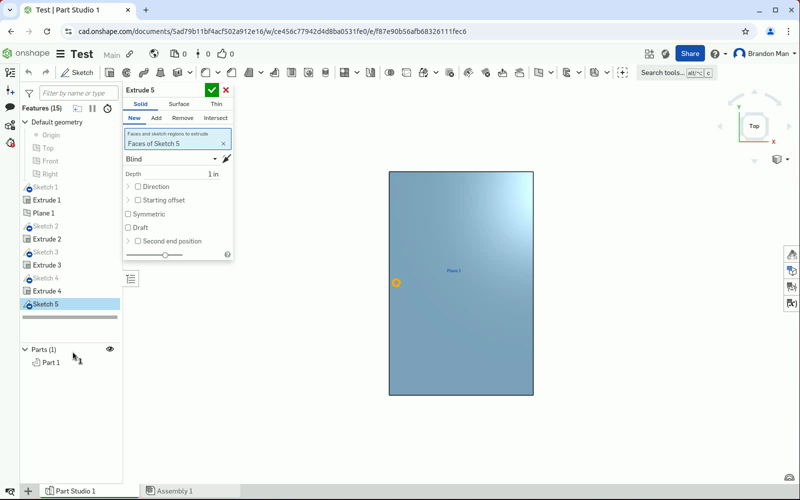
mouse_move(143, 106)
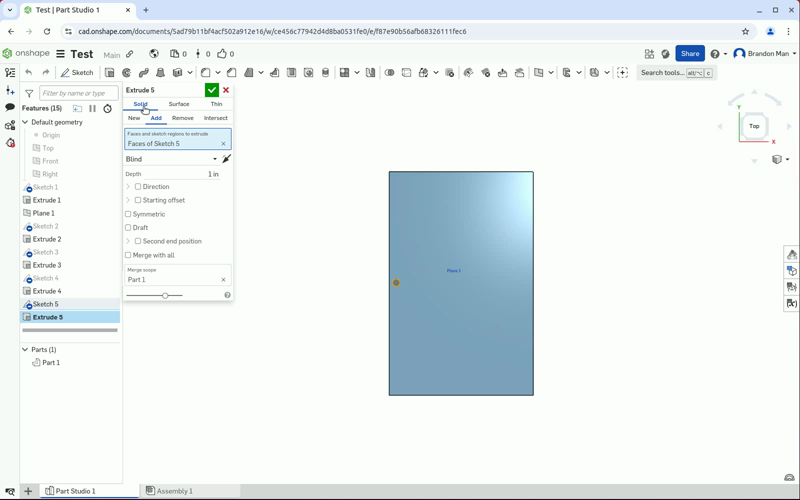
click(143, 106)
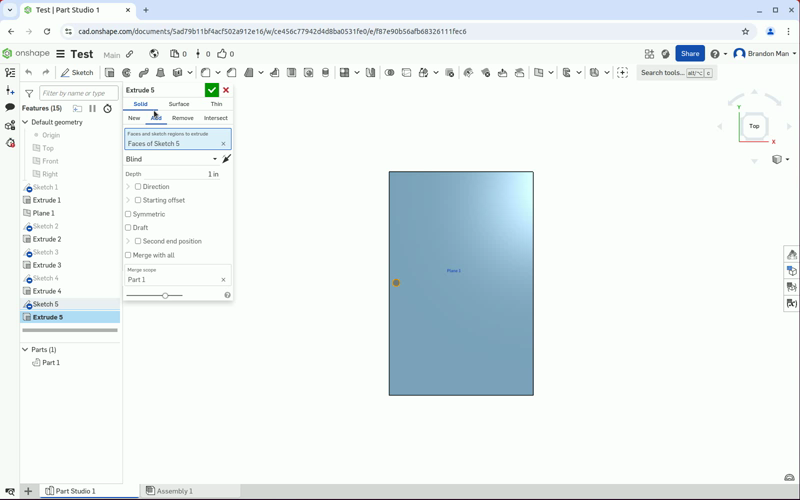
mouse_move(186, 120)
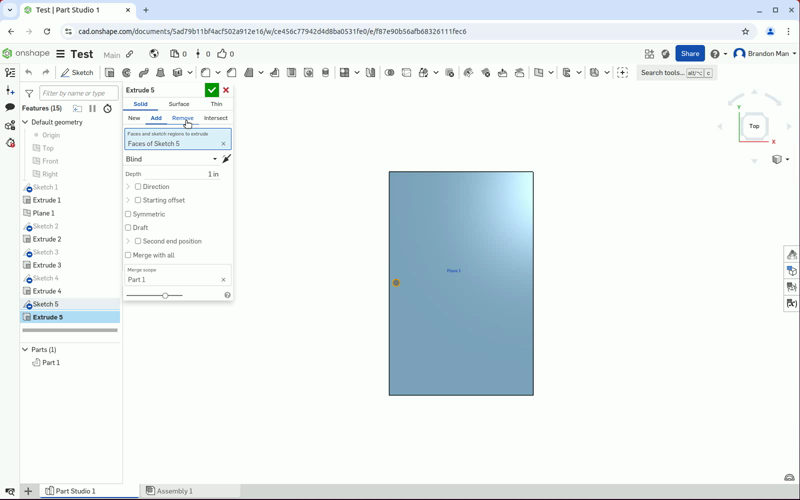
click(186, 120)
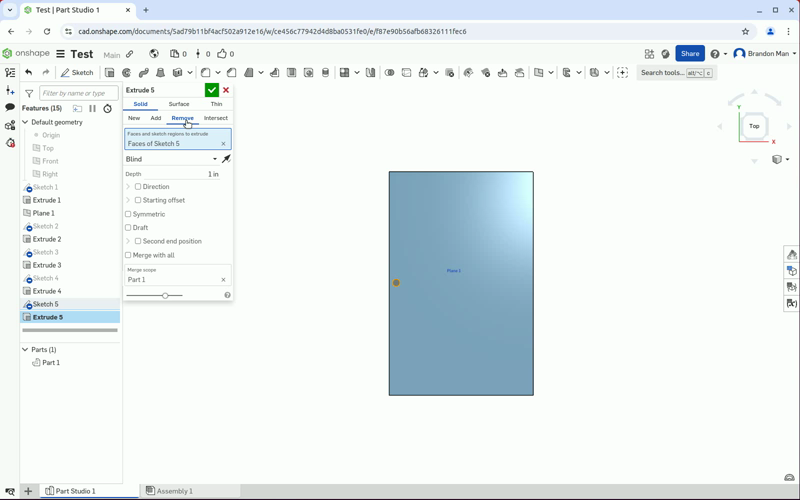
key(tab, 4)
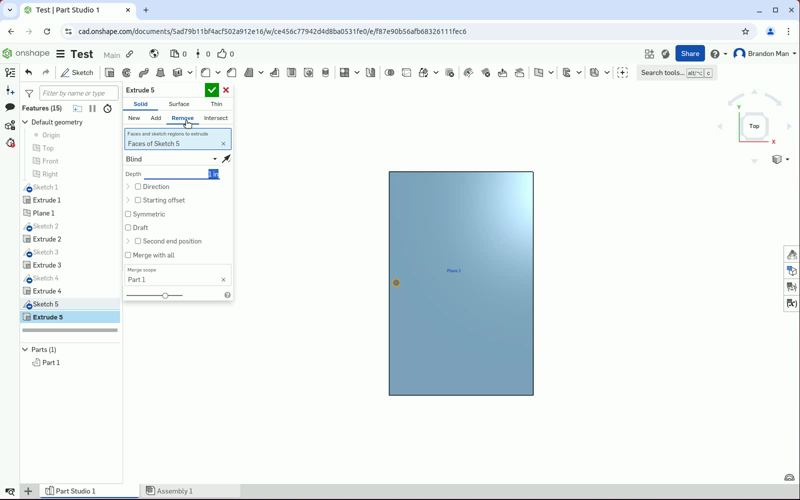
text(8.425)
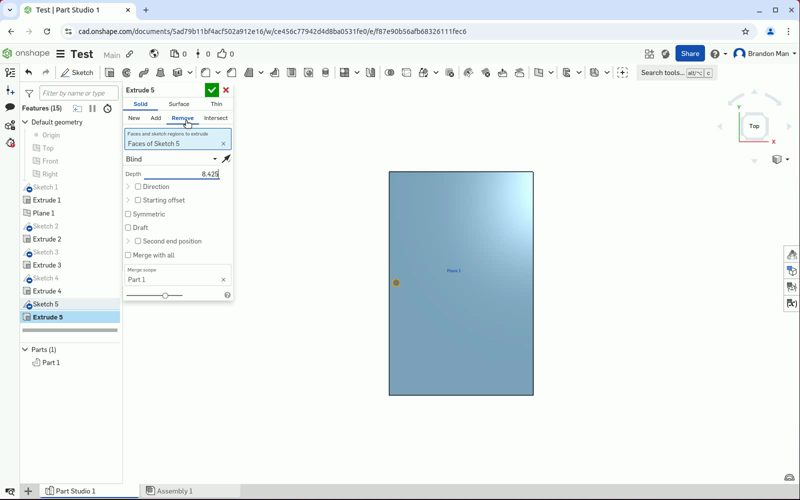
key(tab, 6)
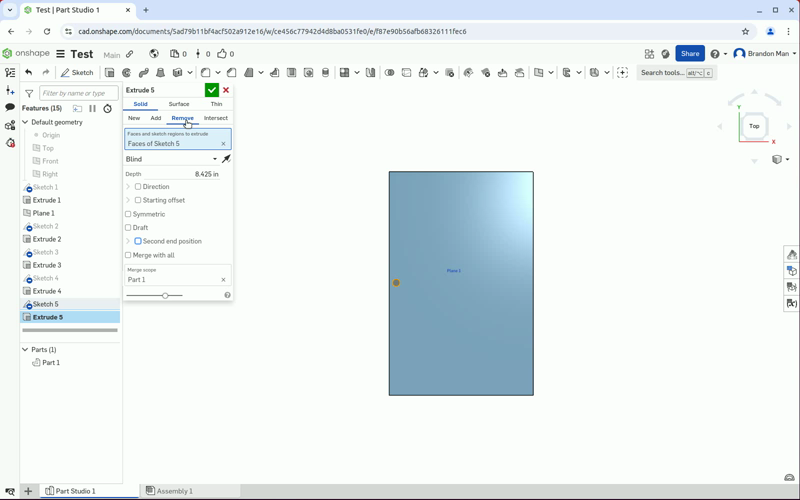
key(space)
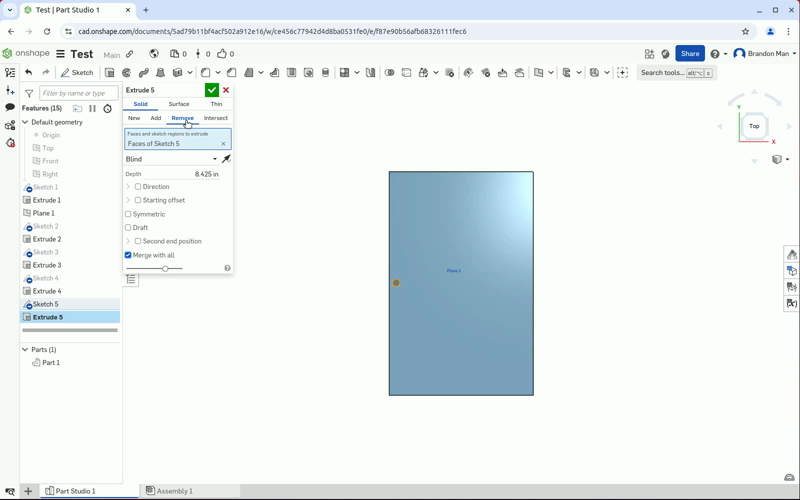
key(enter)
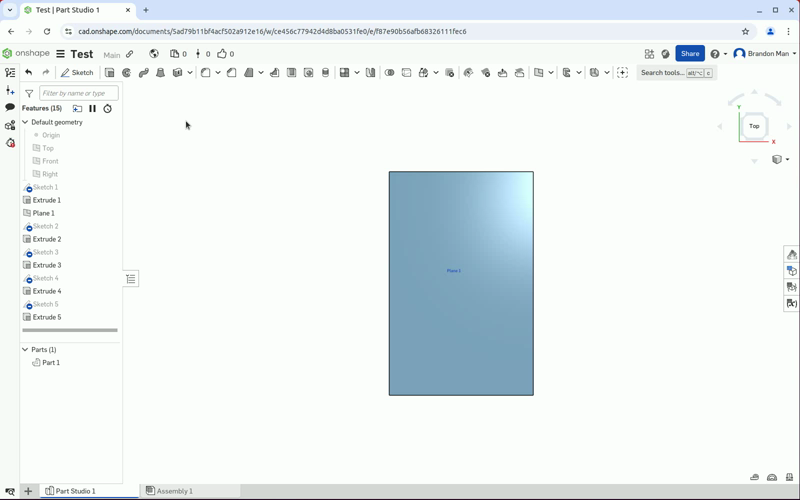
key(shift+h)
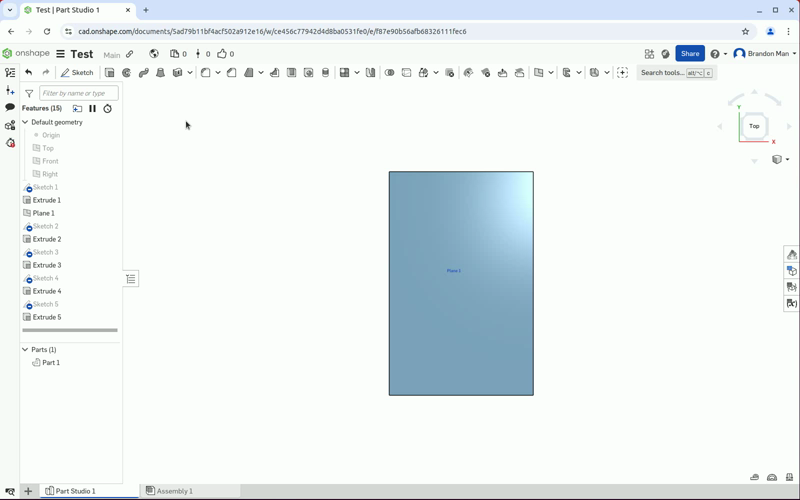
key(shift+h)
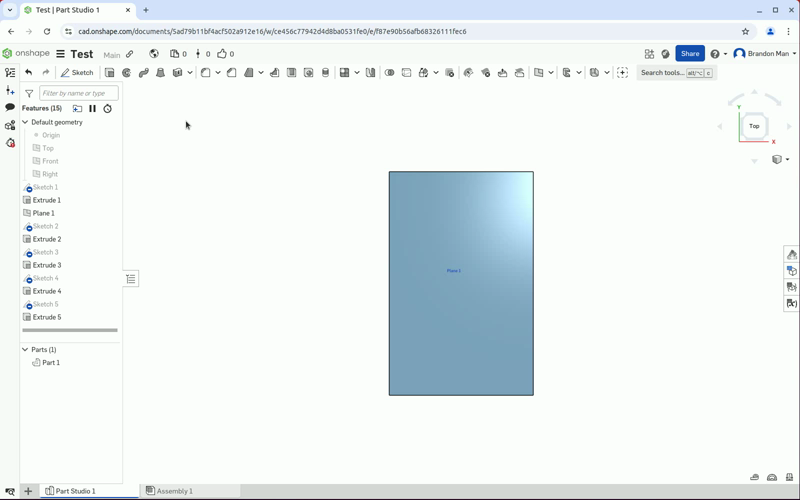
key(shift+7)
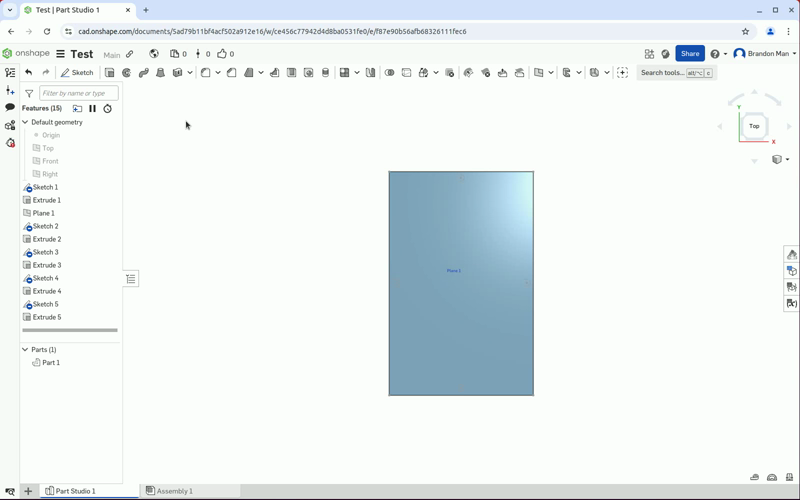
key(up, 3)
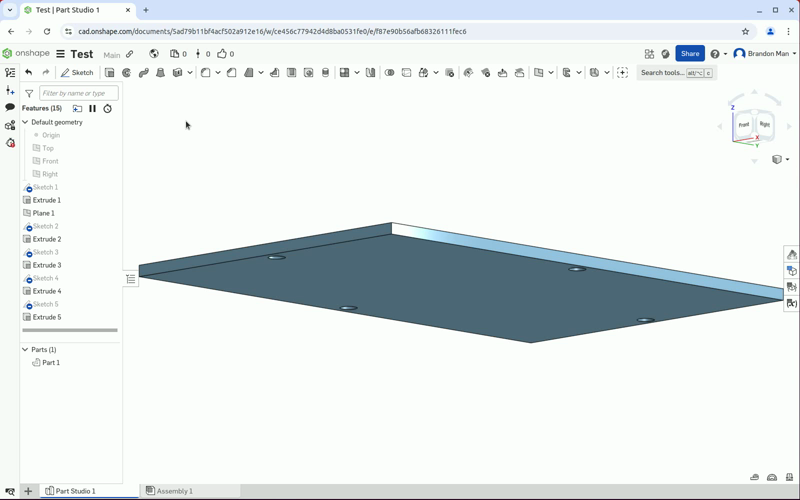
key(left, 3)
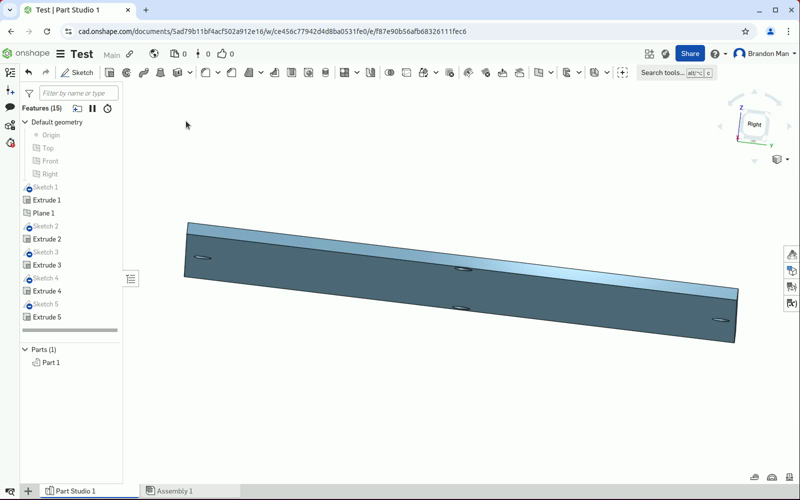
key(right, 3)
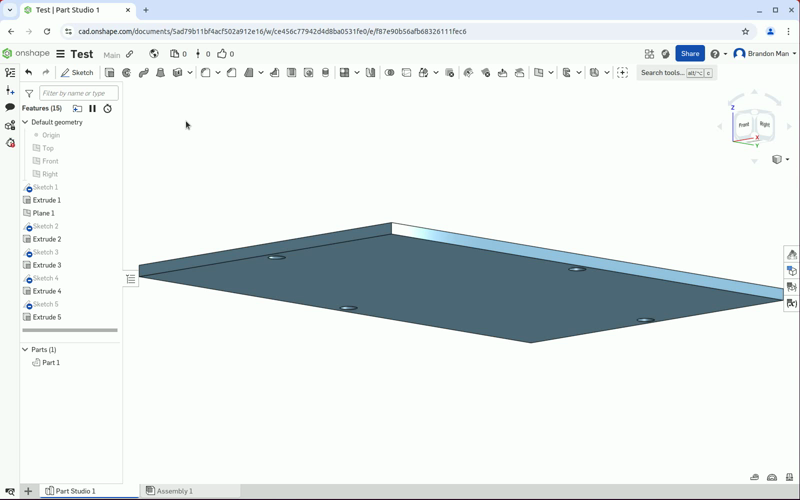
key(down, 3)
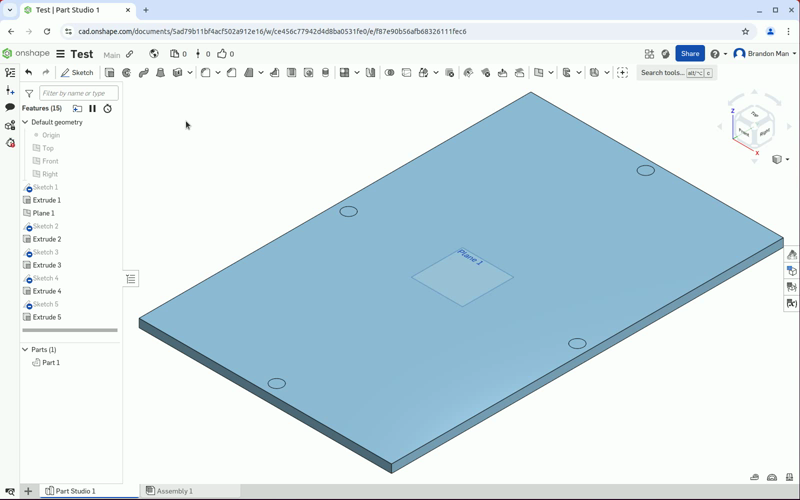
mouse_move(73, 189)
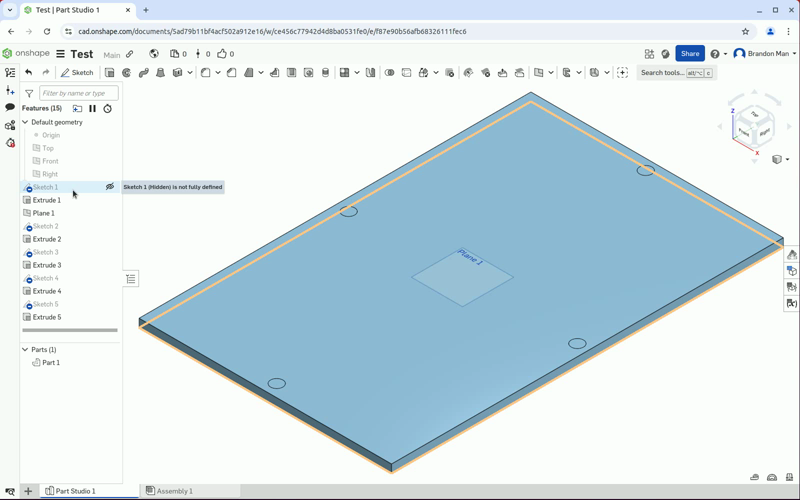
click(73, 189)